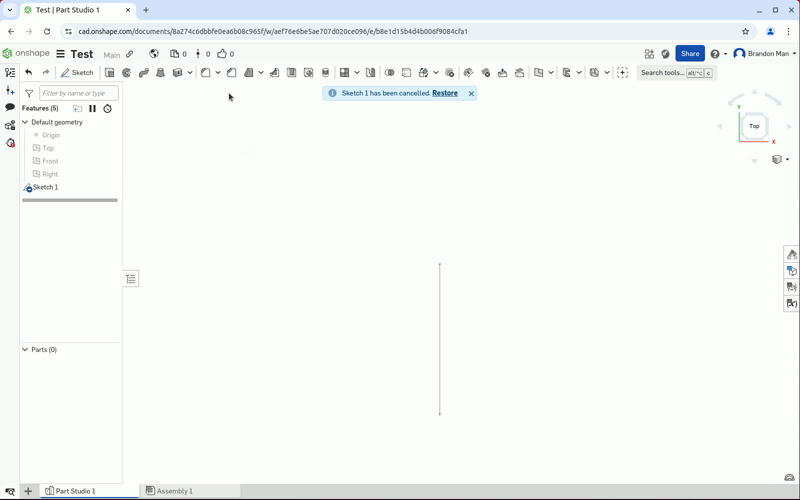
key(shift+h)
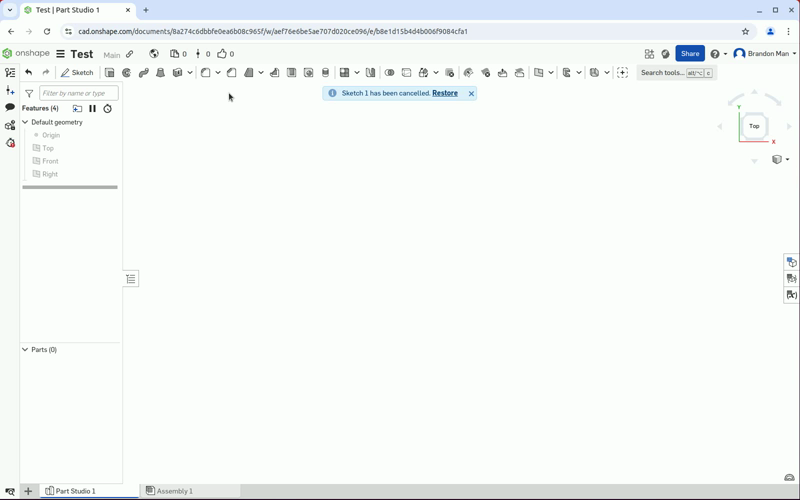
mouse_move(73, 352)
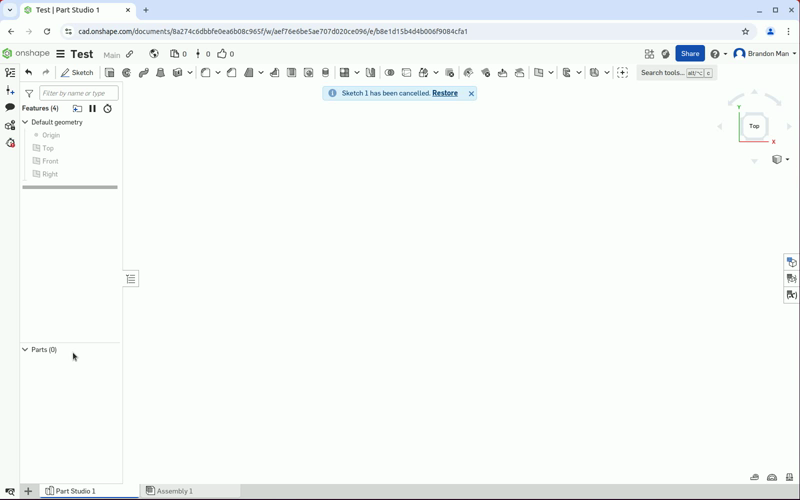
key(y)
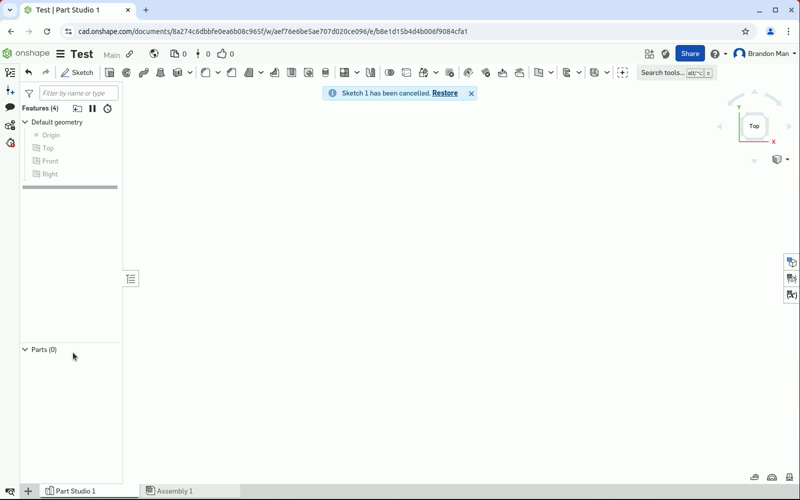
key(shift+p)
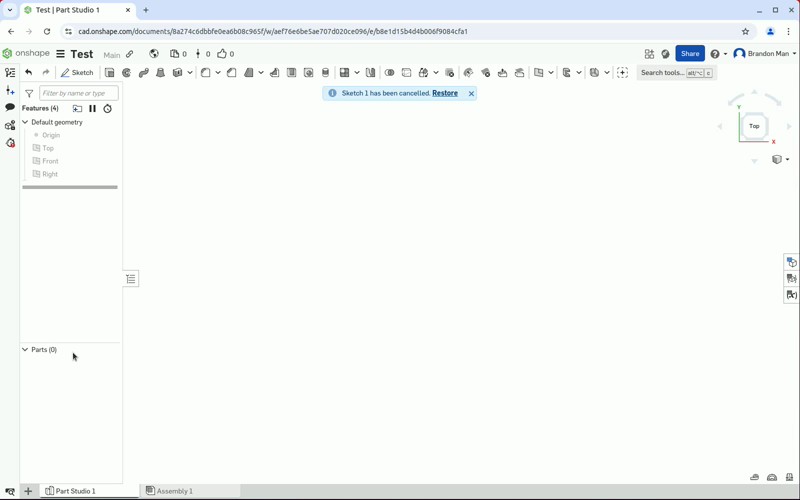
key(space)
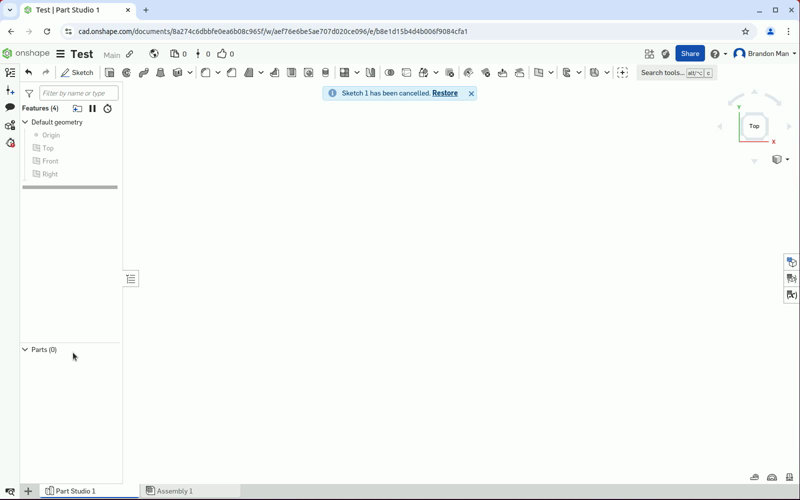
key_down(shift)
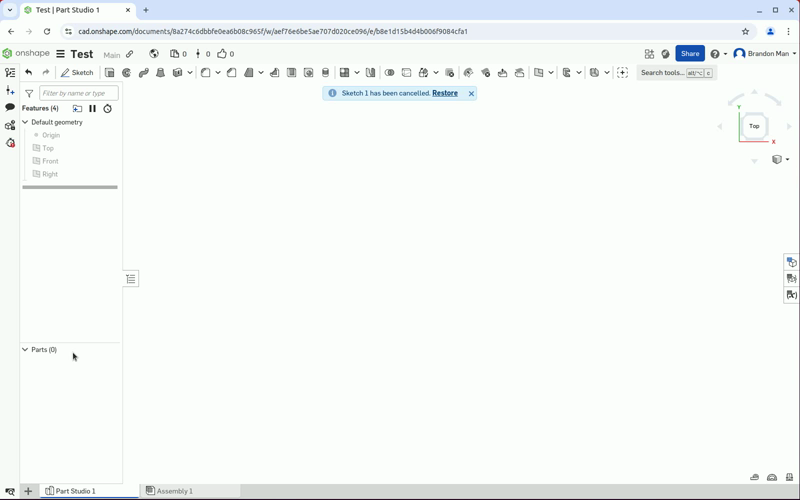
key(up)
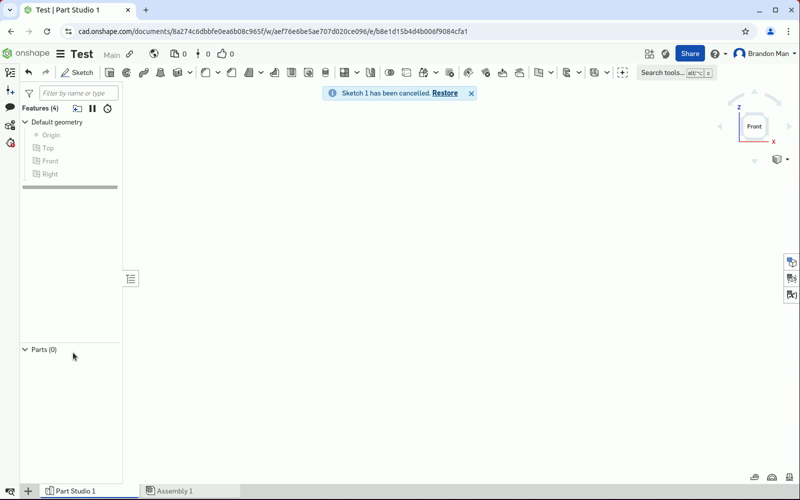
key_up(shift)
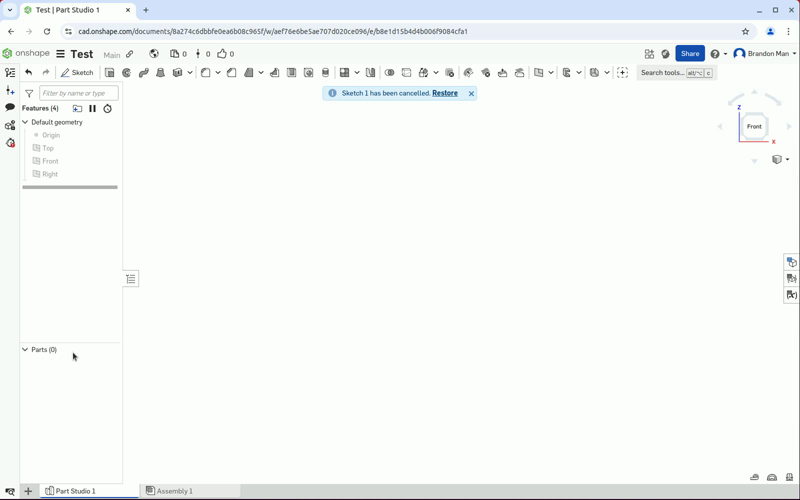
mouse_move(73, 352)
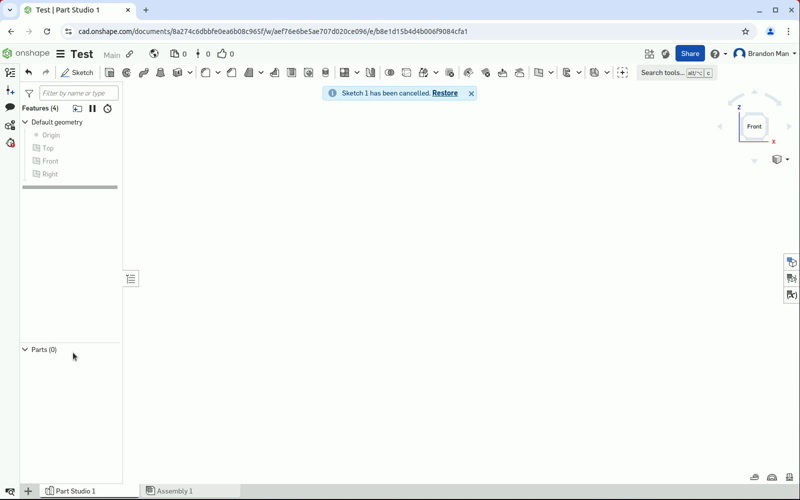
key(shift+y)
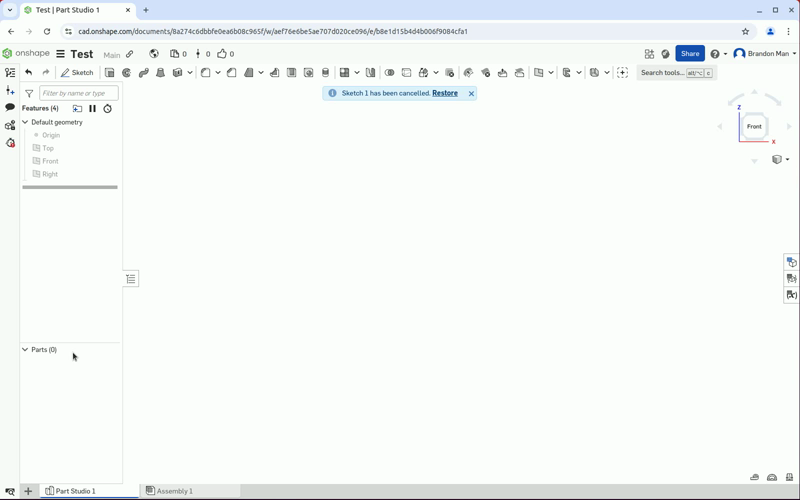
key(shift+s)
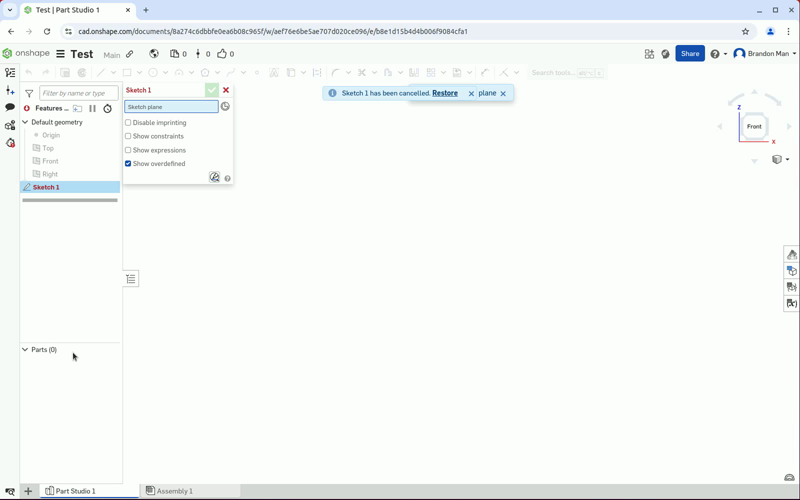
mouse_move(73, 163)
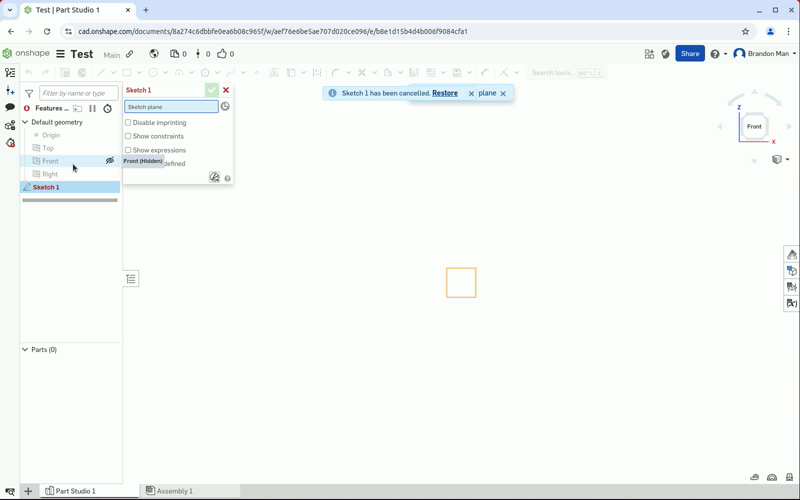
click(73, 163)
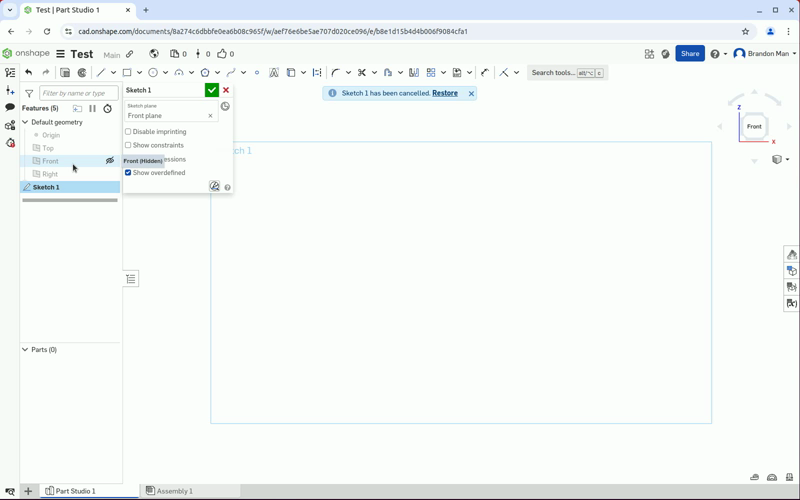
mouse_move(73, 352)
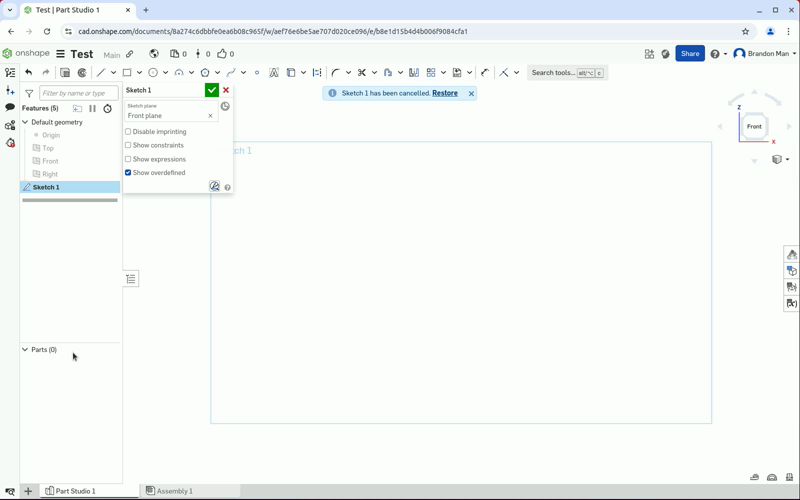
key(y)
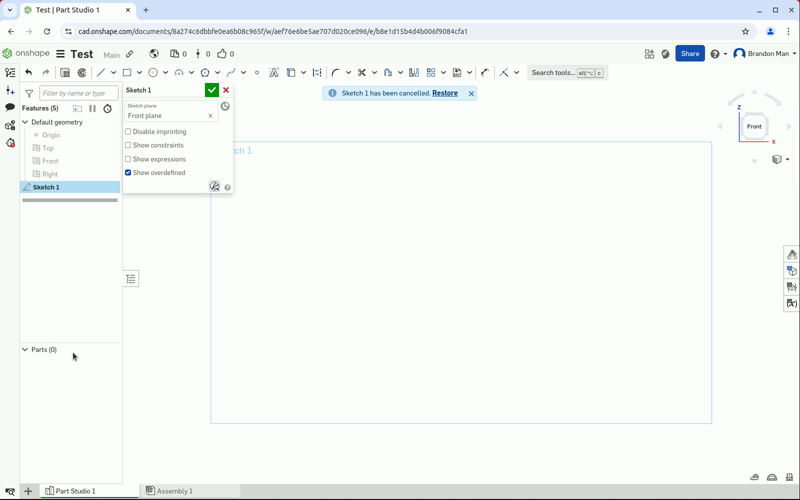
key(l)
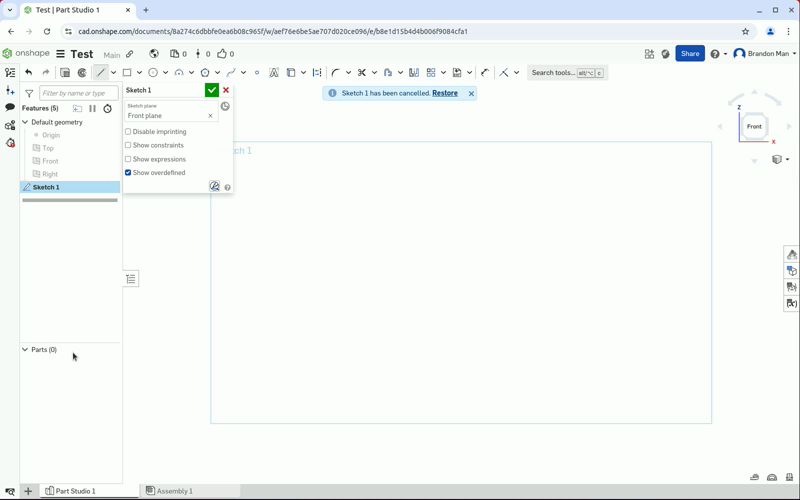
key_down(shift)
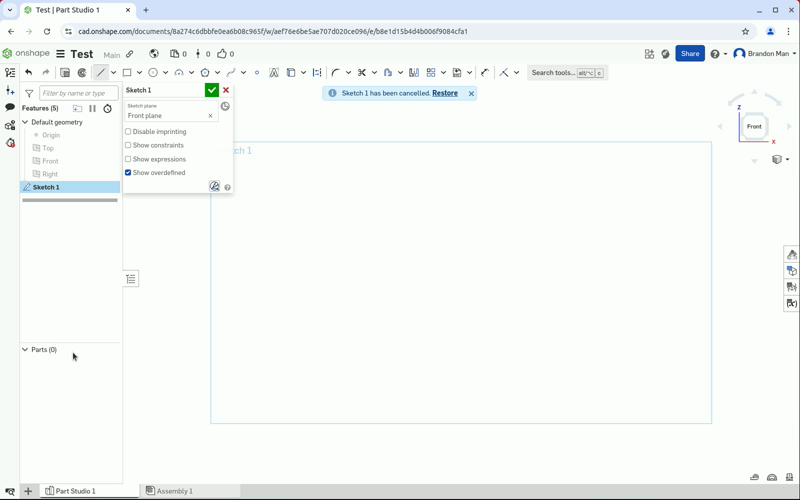
mouse_move(404, 282)
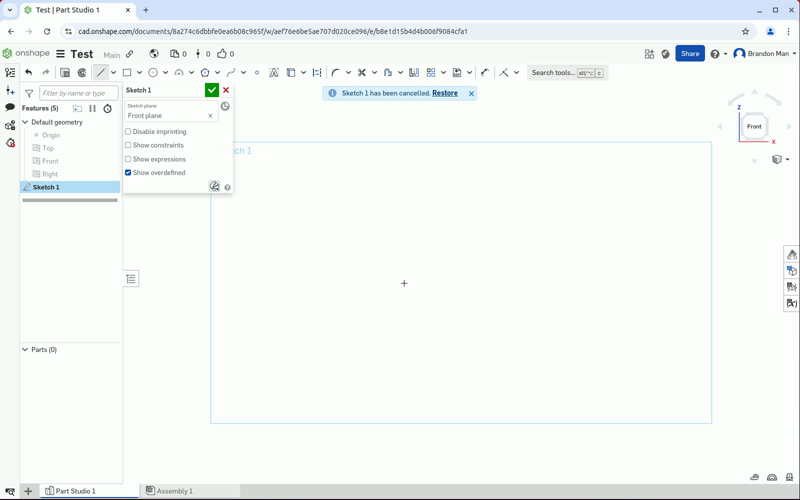
click(404, 282)
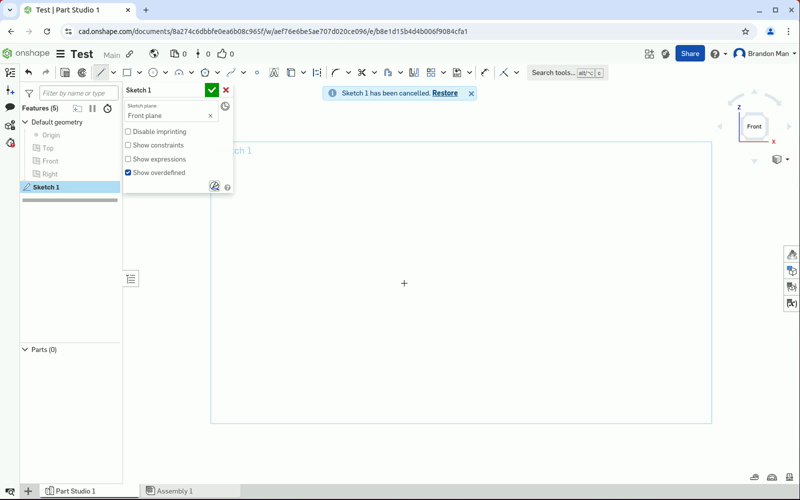
key_up(shift)
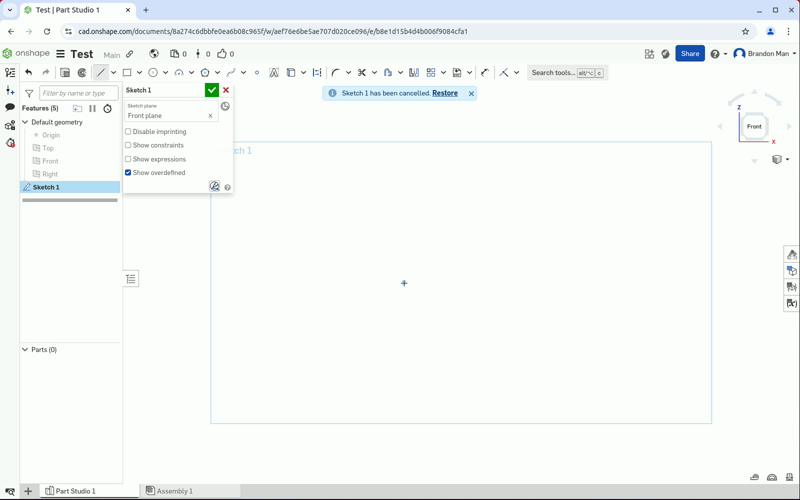
key_down(shift)
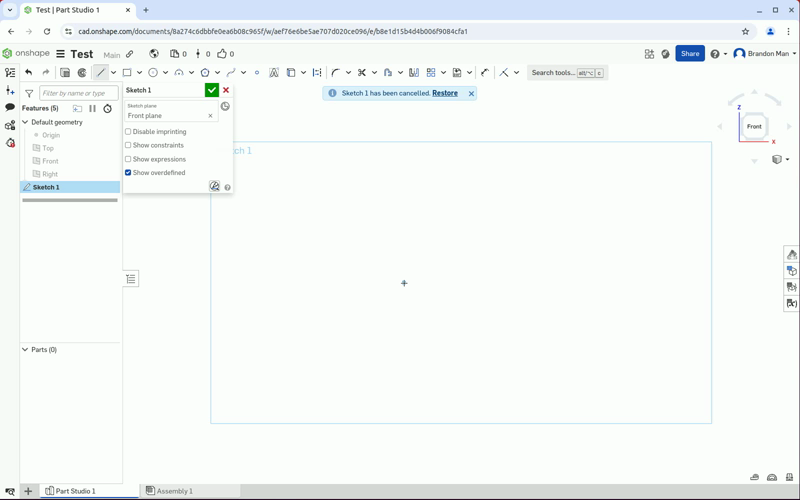
mouse_move(434, 282)
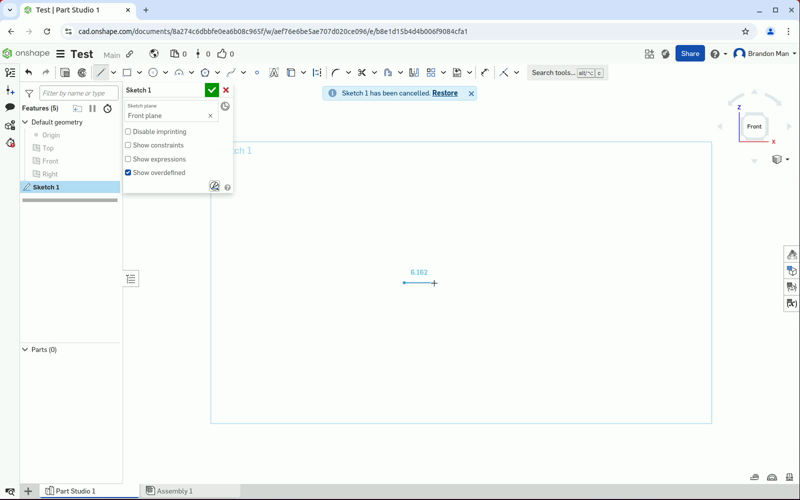
mouse_move(461, 282)
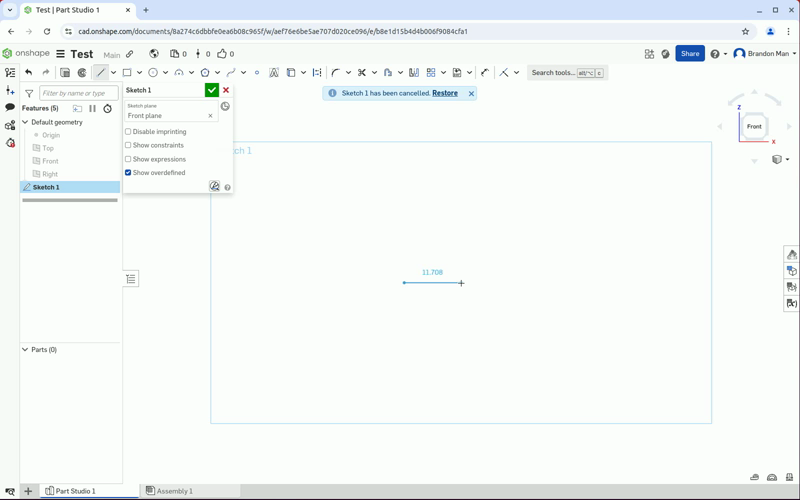
click(461, 282)
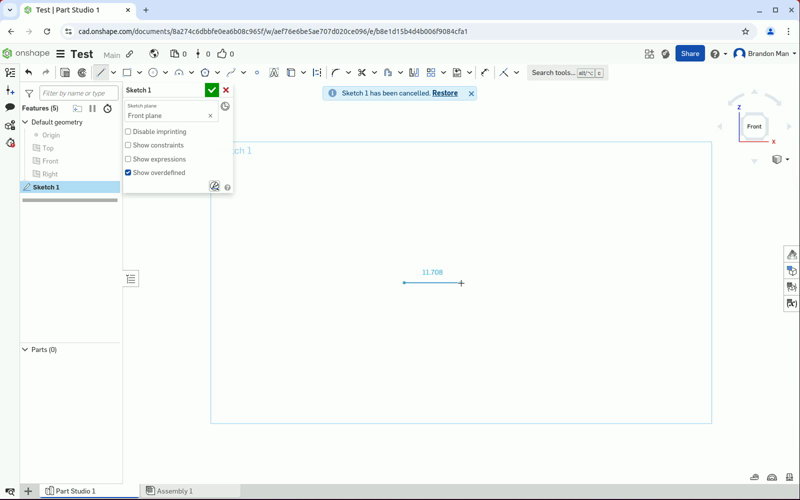
key_up(shift)
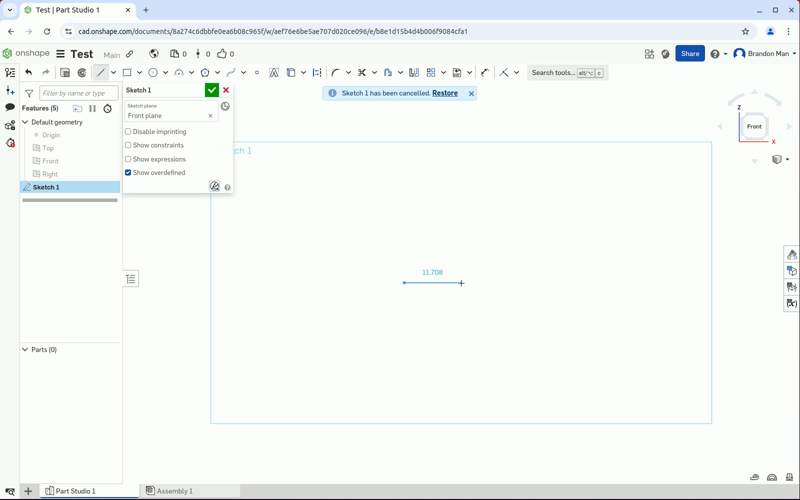
key_down(shift)
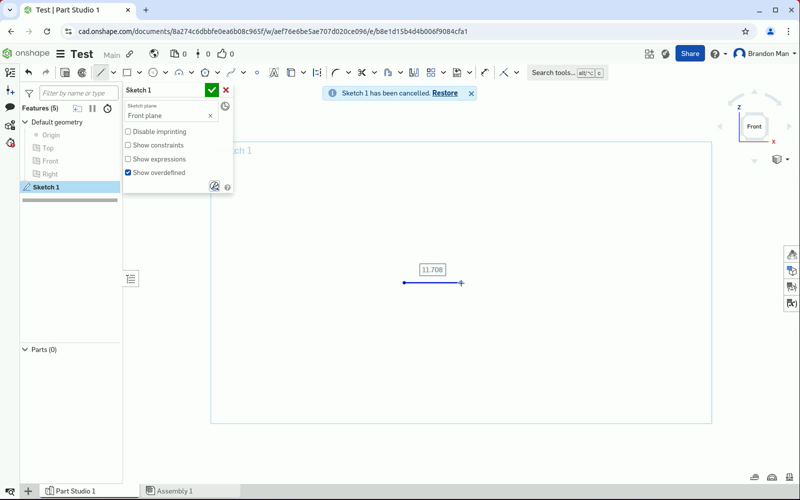
mouse_move(491, 282)
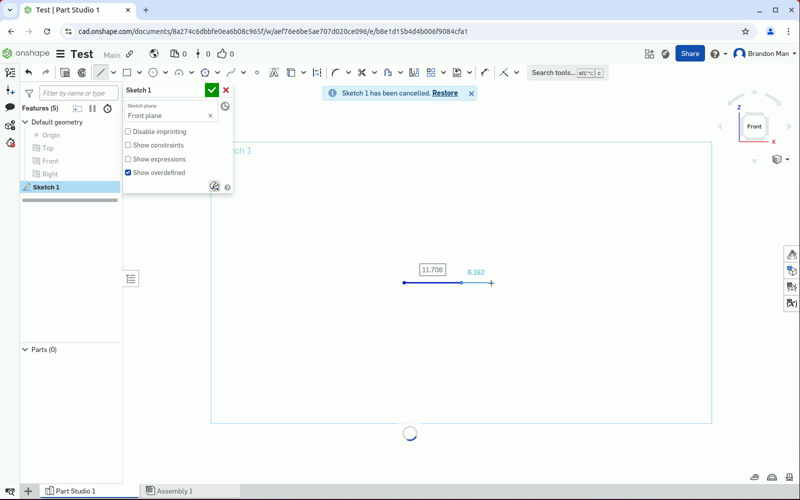
mouse_move(461, 240)
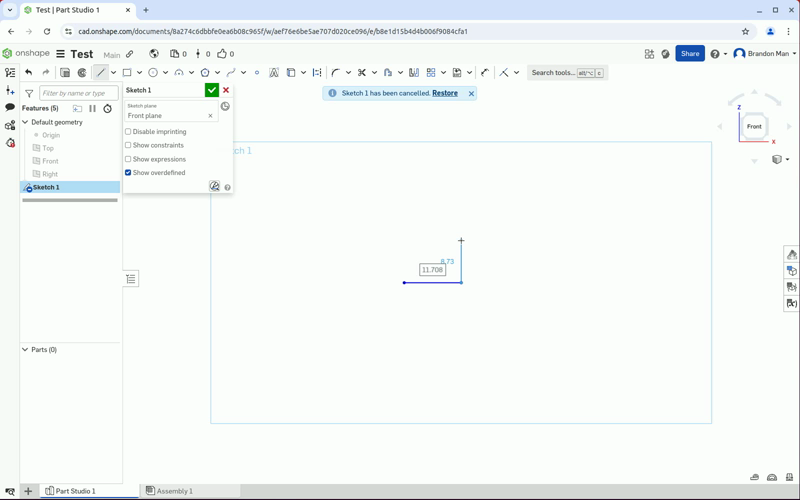
click(461, 240)
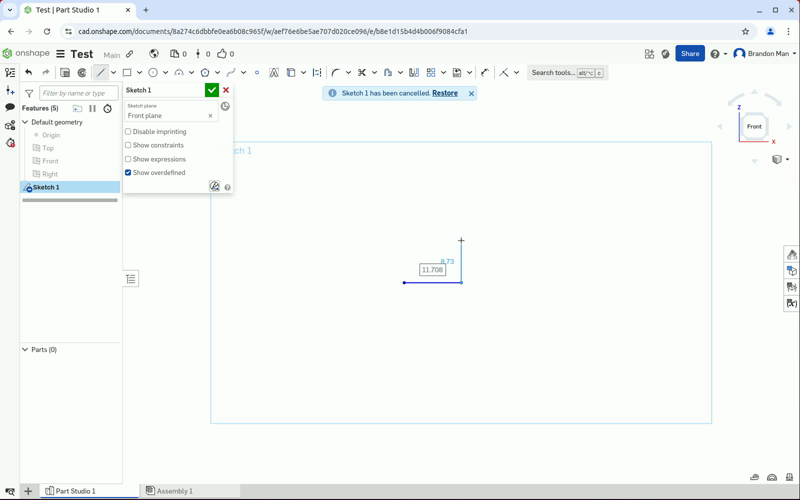
key_up(shift)
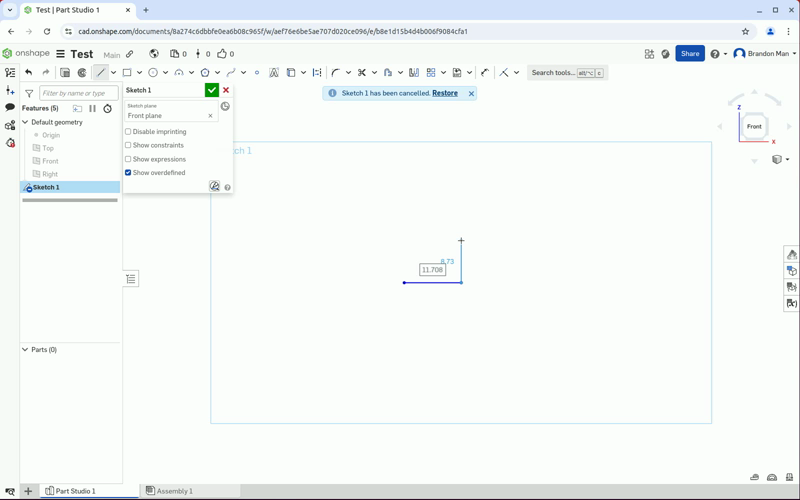
key_down(shift)
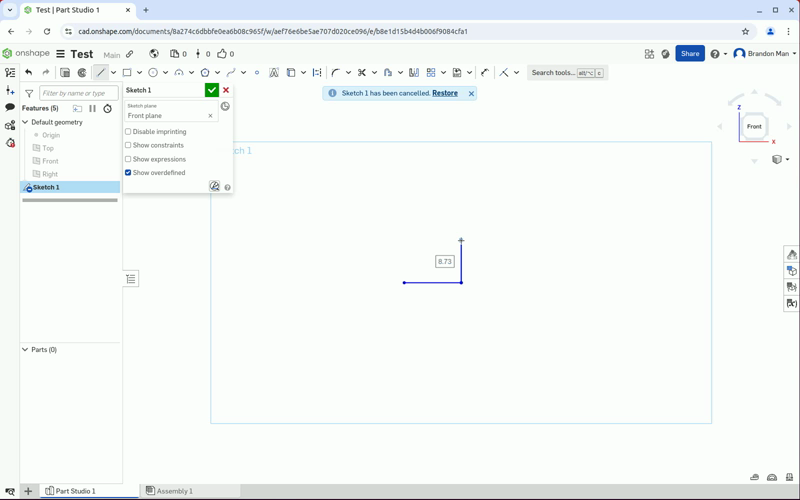
mouse_move(491, 240)
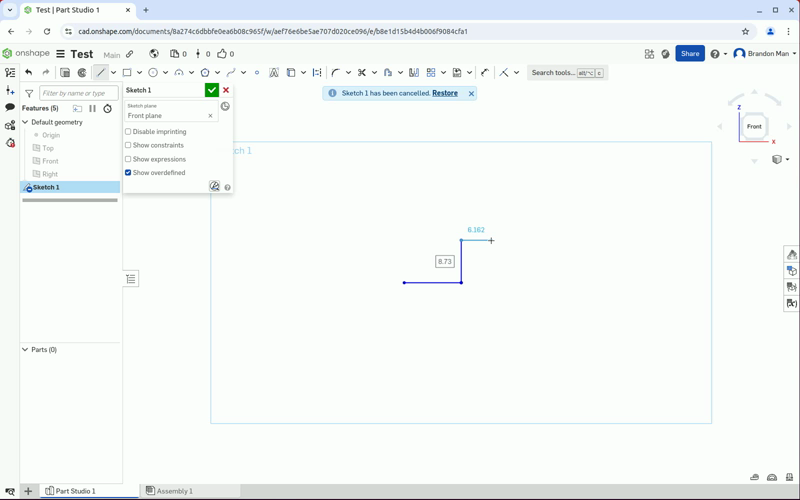
mouse_move(404, 240)
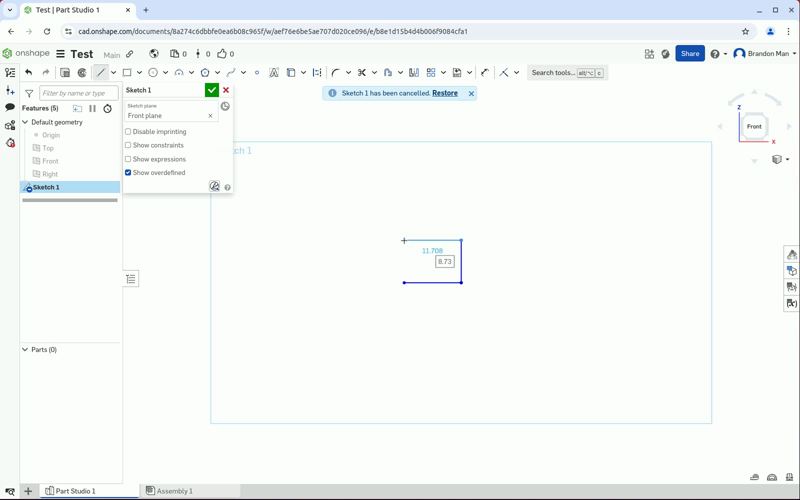
click(404, 240)
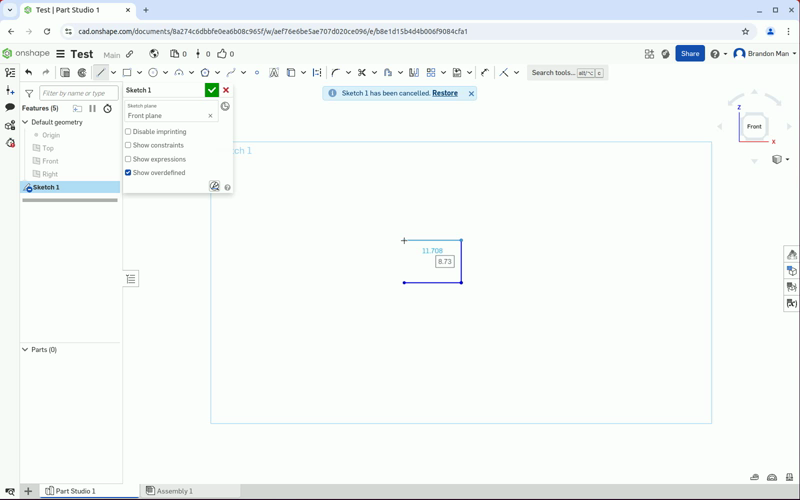
key_up(shift)
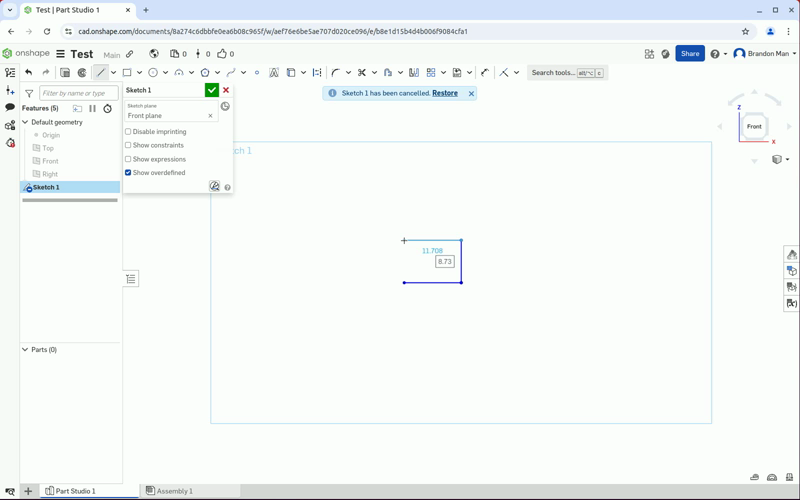
mouse_move(434, 240)
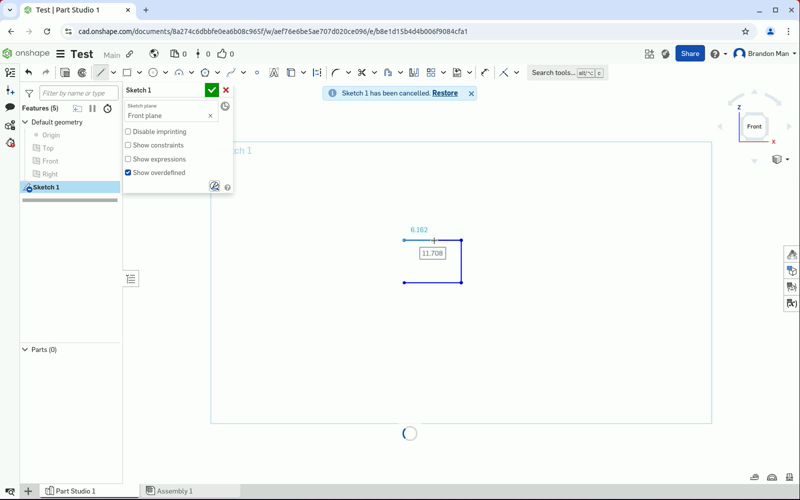
key_down(shift)
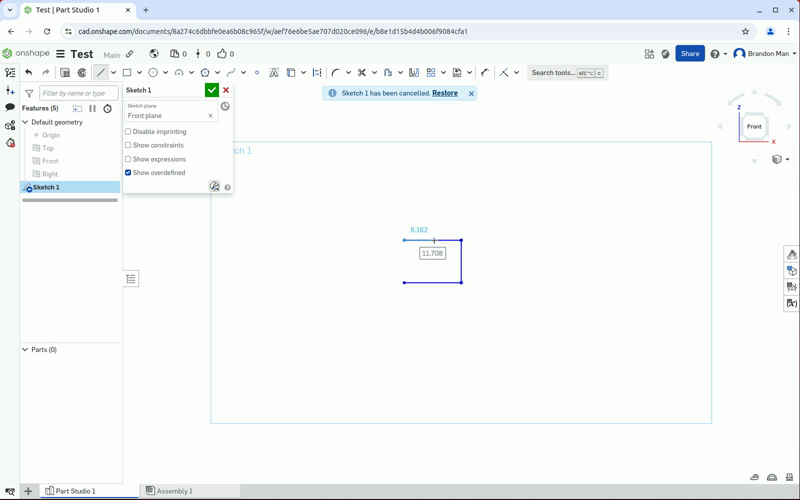
mouse_move(404, 282)
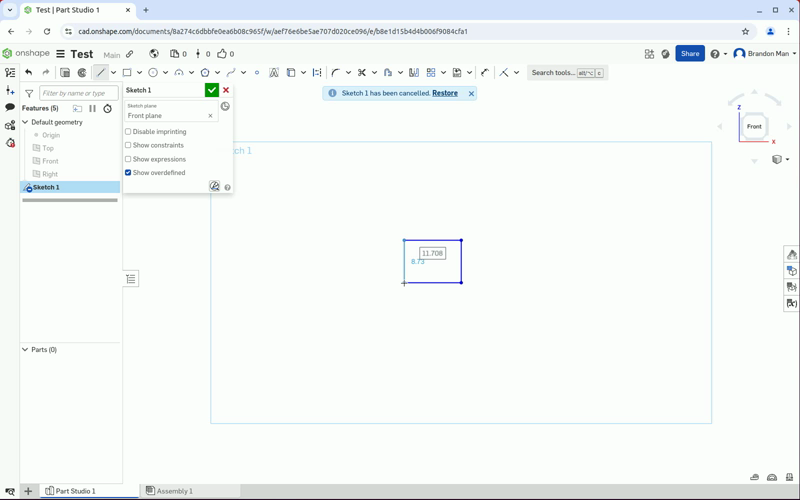
key_up(shift)
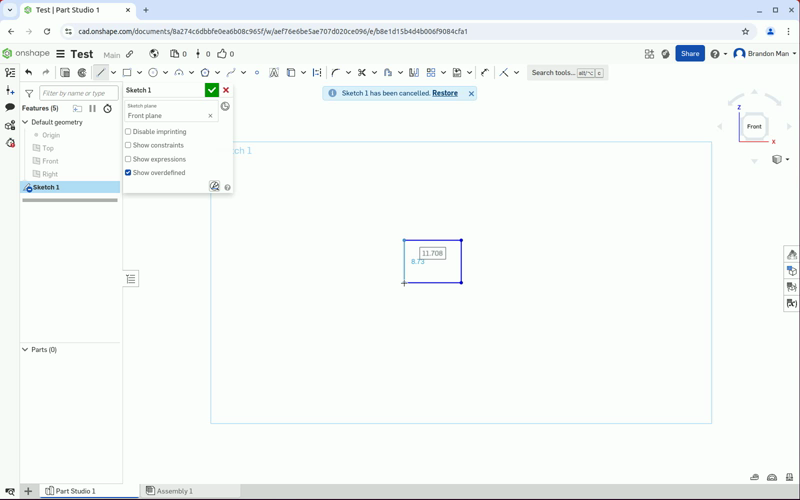
click(404, 282)
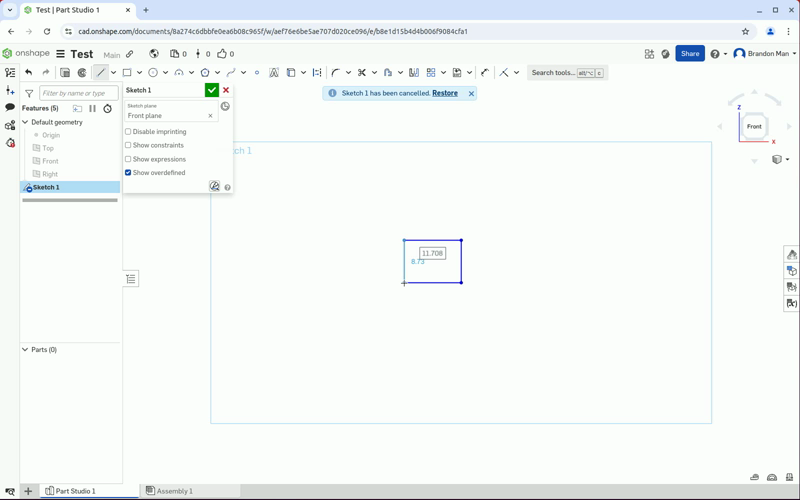
key(esc)
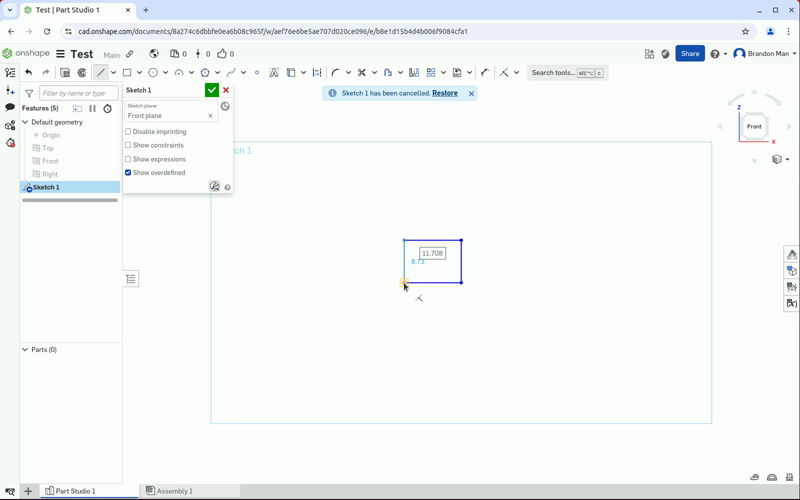
mouse_move(435, 279)
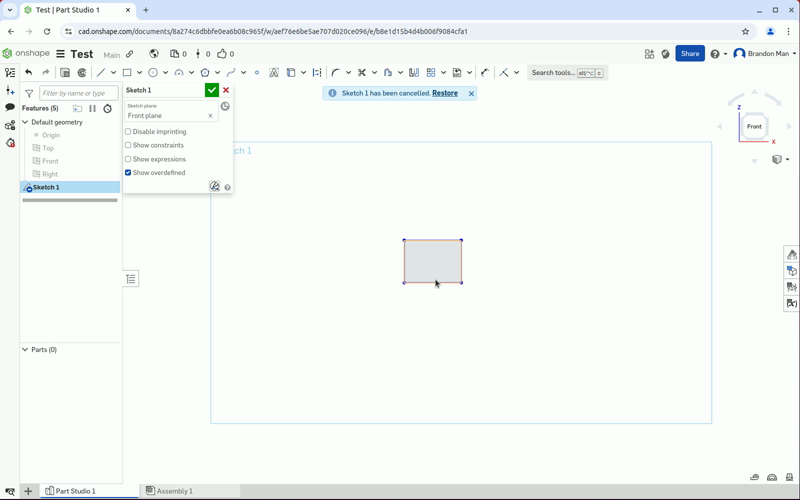
click(435, 279)
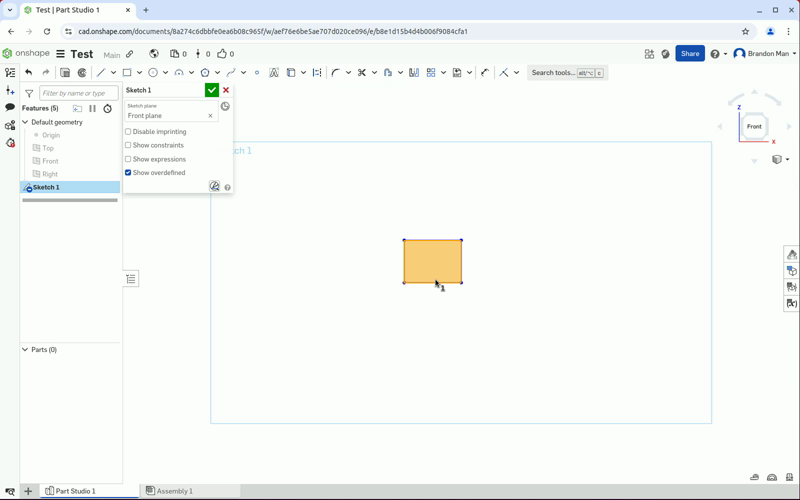
mouse_move(73, 352)
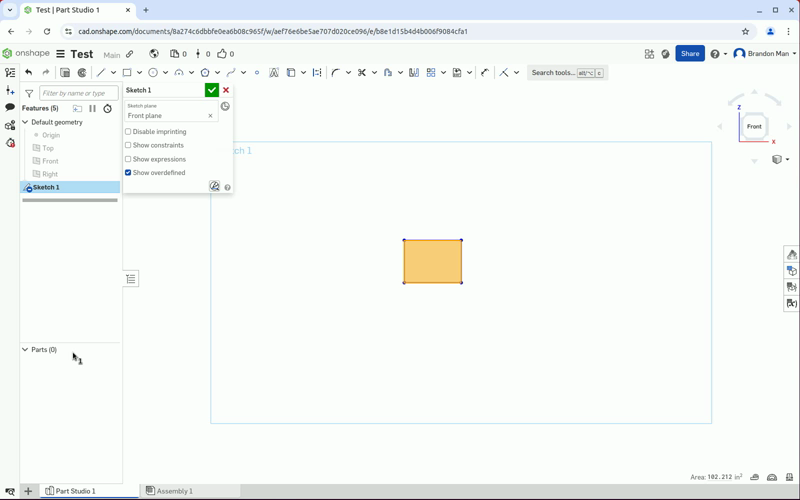
key(shift+y)
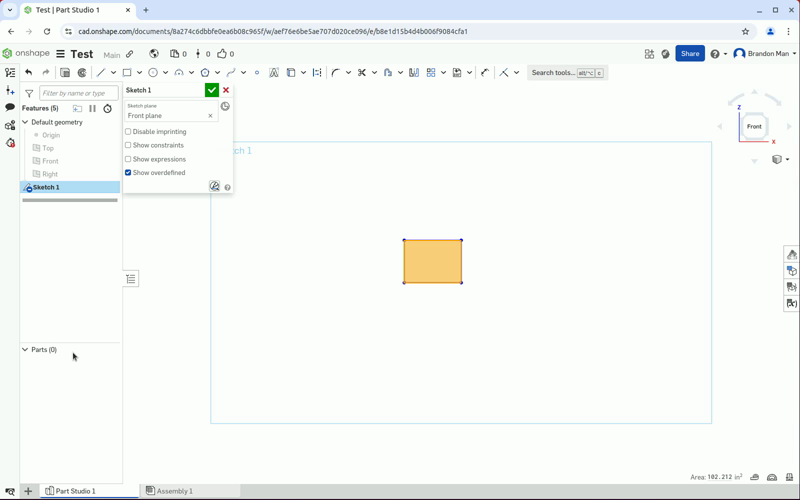
key(shift+e)
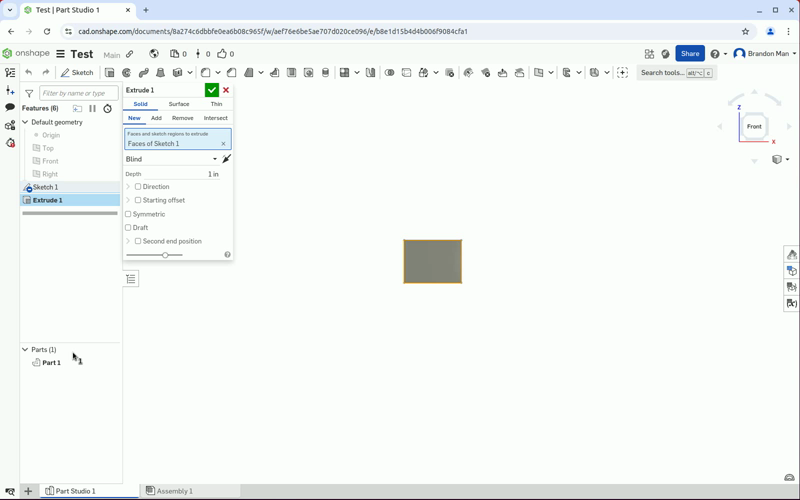
mouse_move(143, 106)
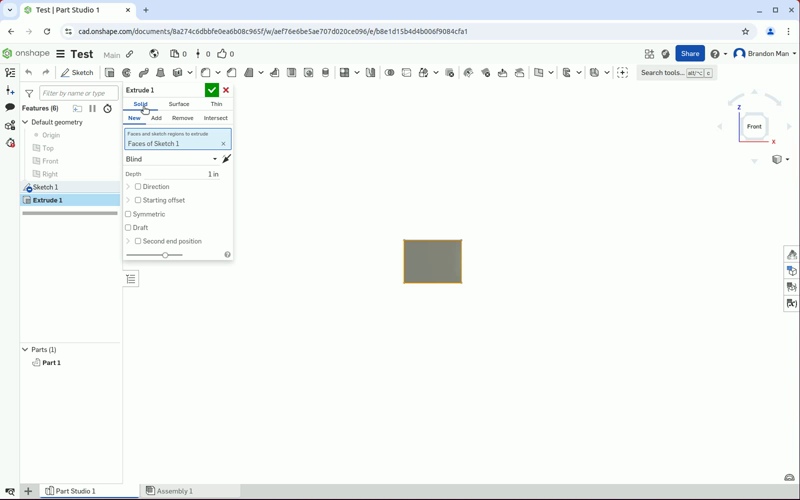
click(143, 106)
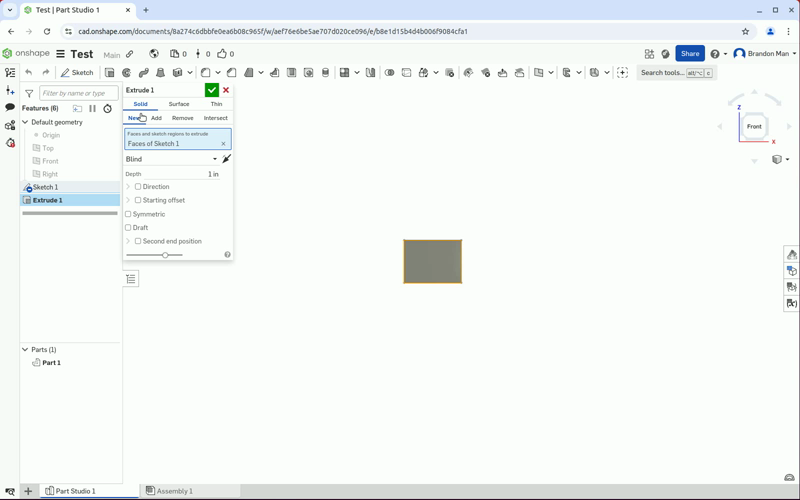
mouse_move(137, 120)
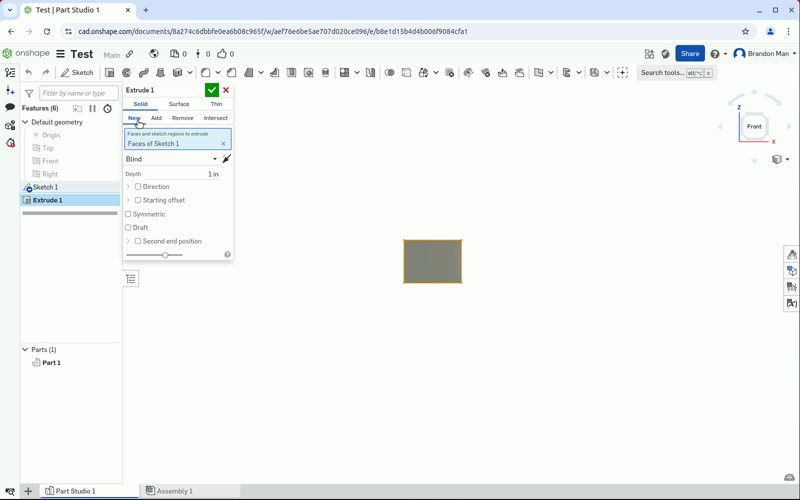
click(137, 120)
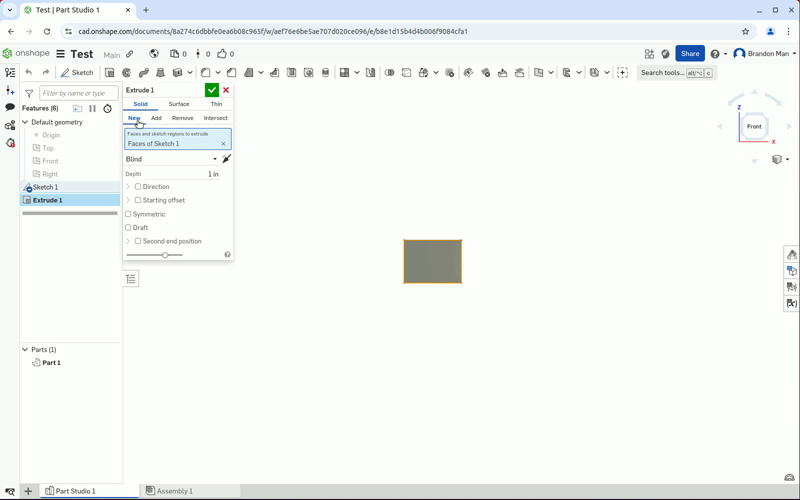
key(tab, 4)
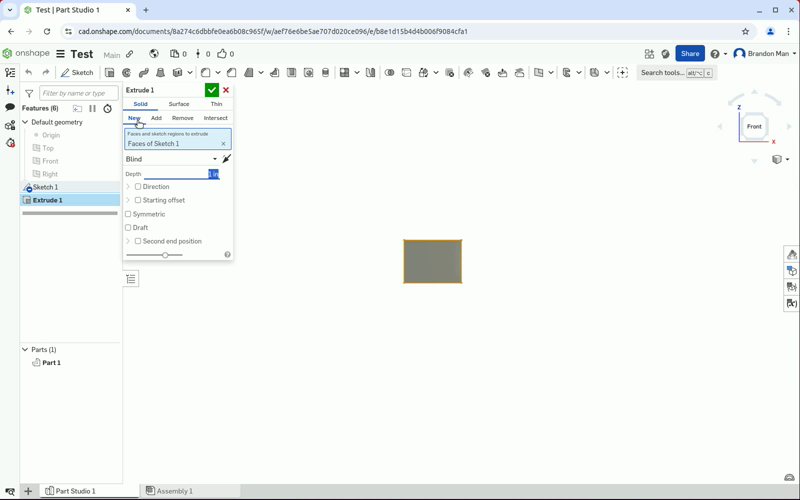
text(2.889)
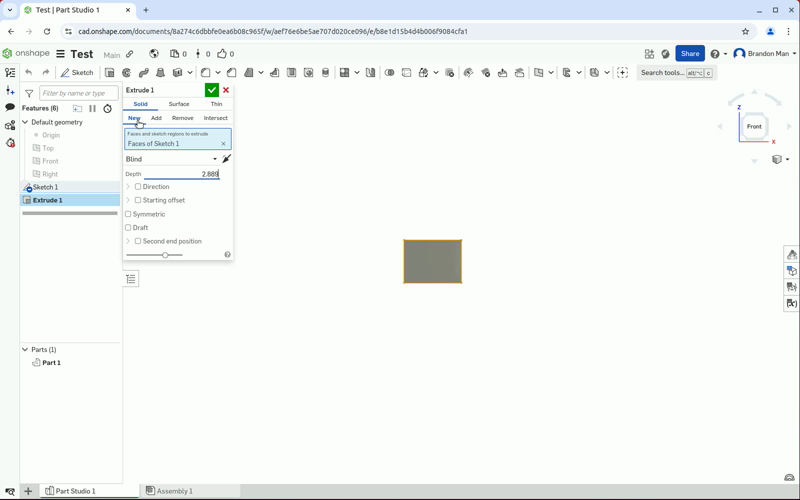
key(enter)
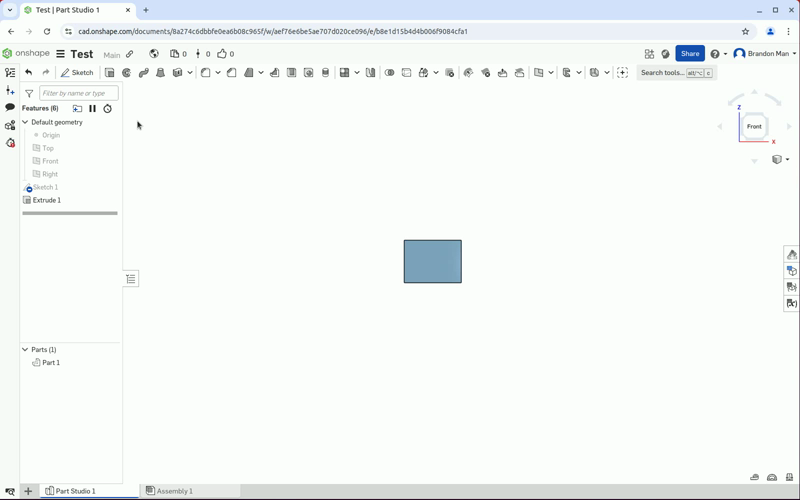
key(shift+h)
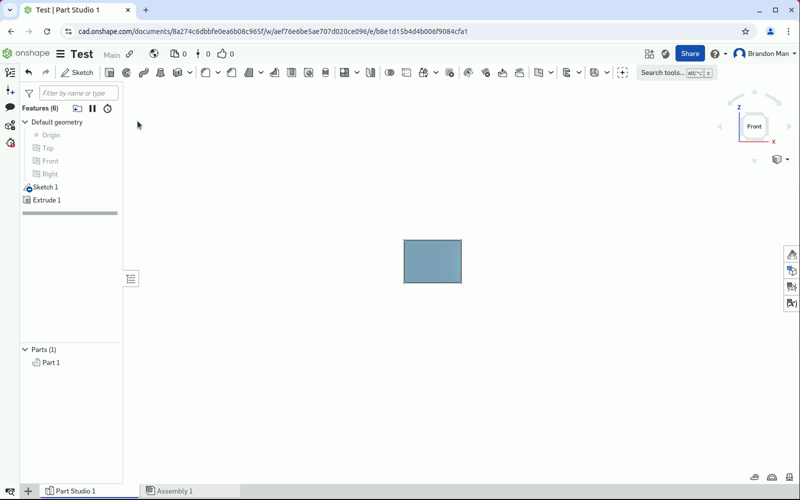
key(shift+h)
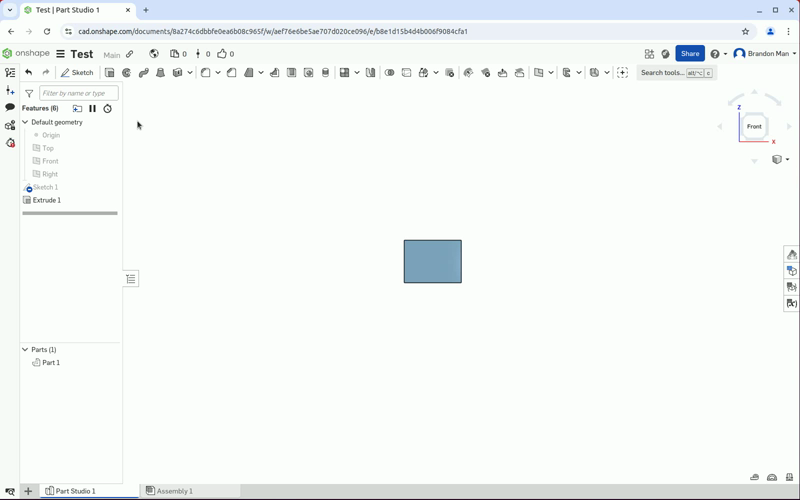
mouse_move(73, 189)
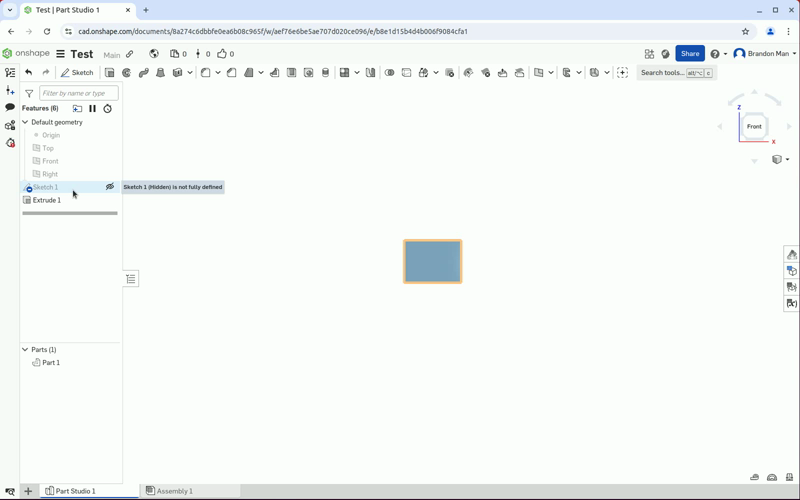
click(73, 189)
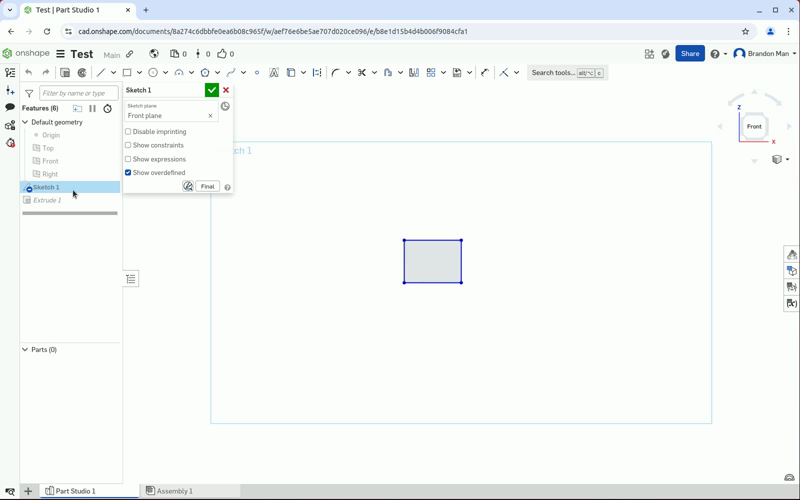
mouse_move(229, 92)
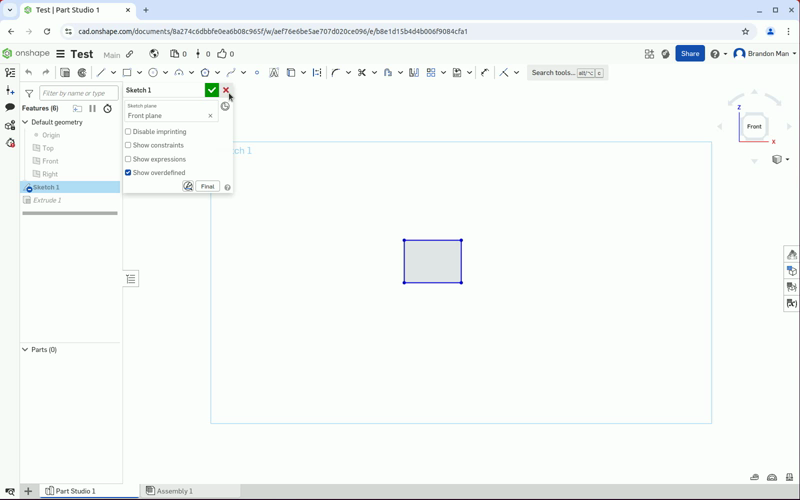
click(229, 92)
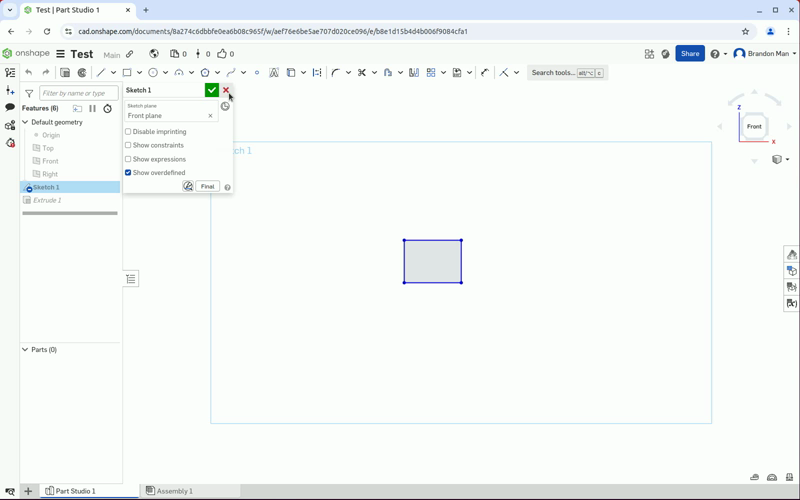
key(shift+s)
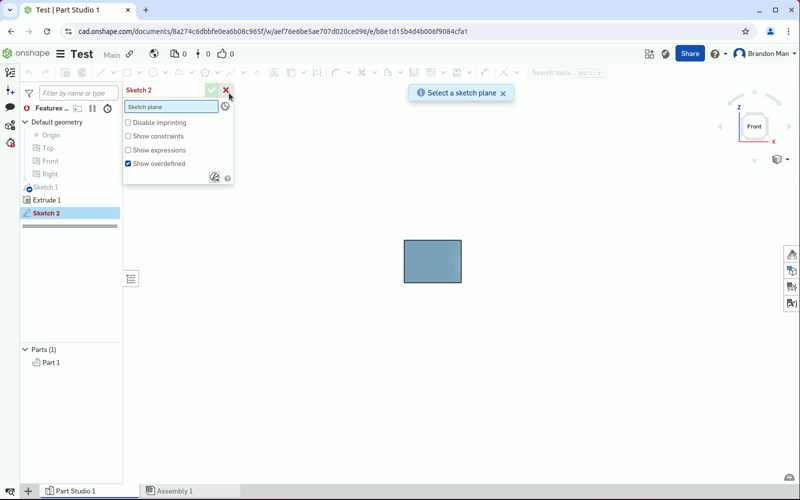
mouse_move(73, 163)
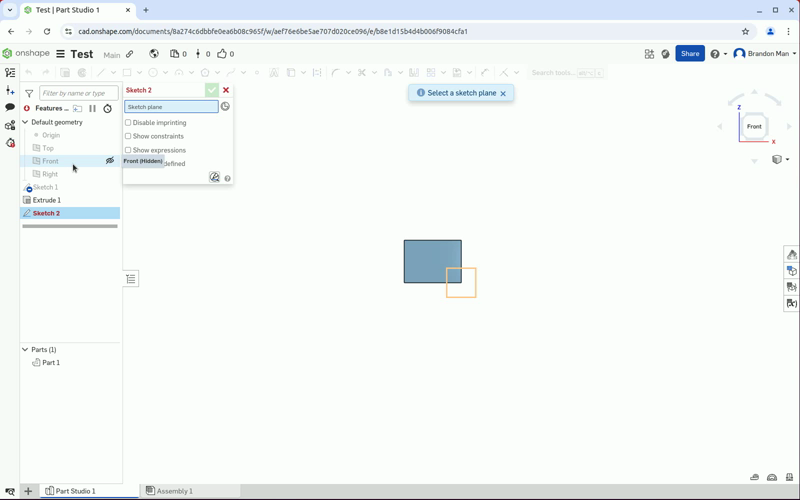
click(73, 163)
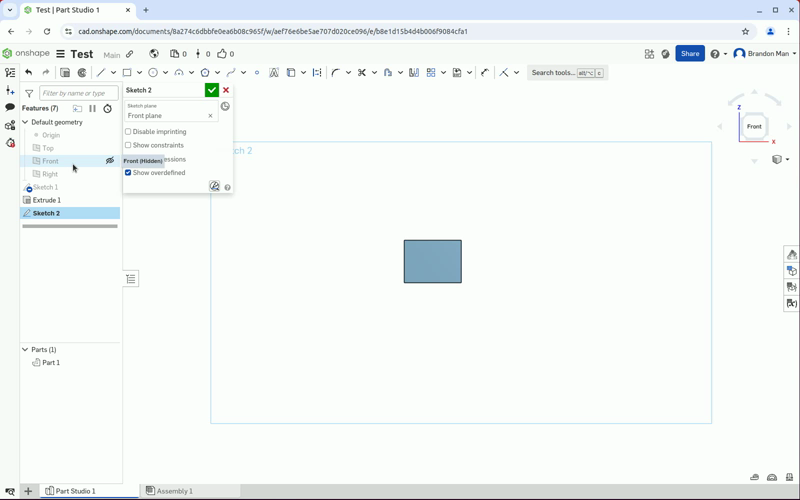
mouse_move(73, 352)
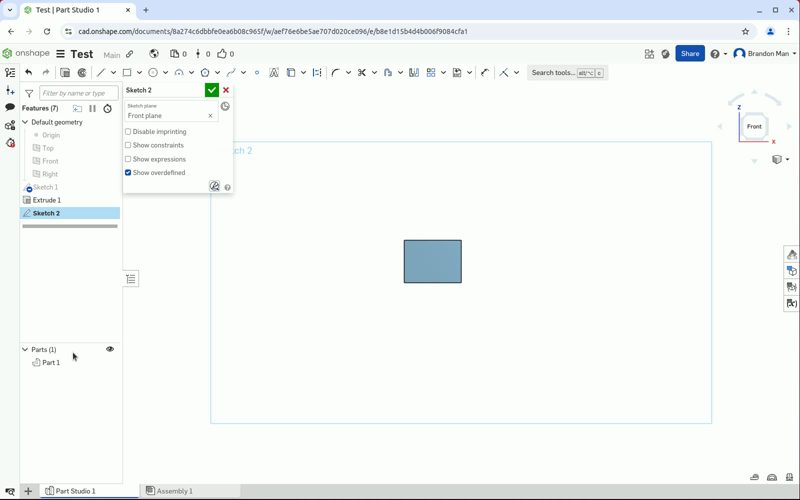
key(y)
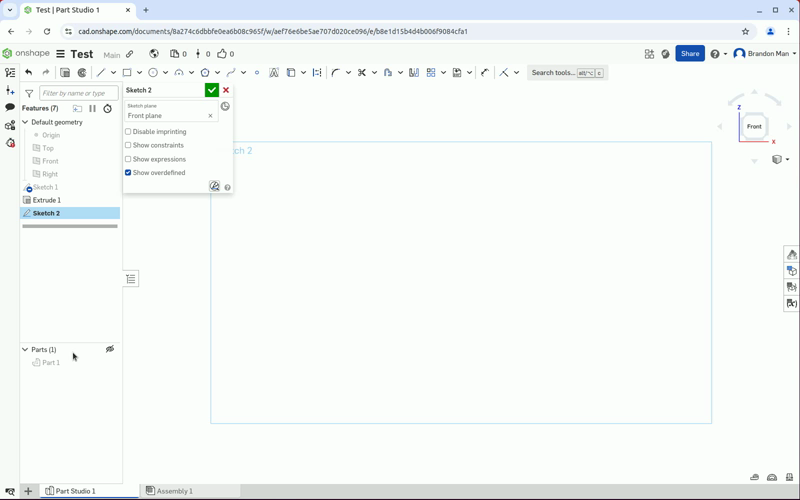
key(l)
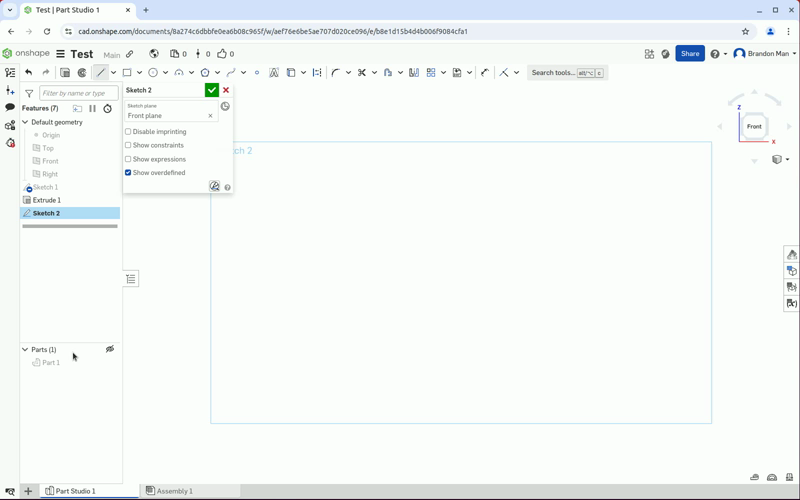
key_down(shift)
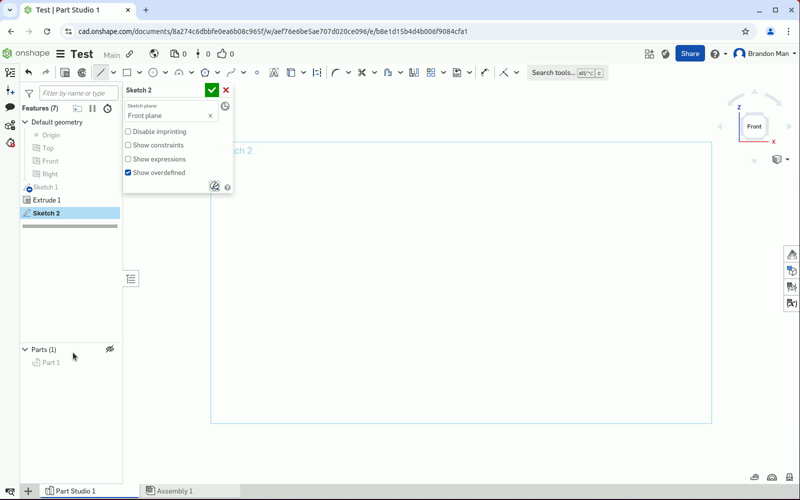
mouse_move(348, 282)
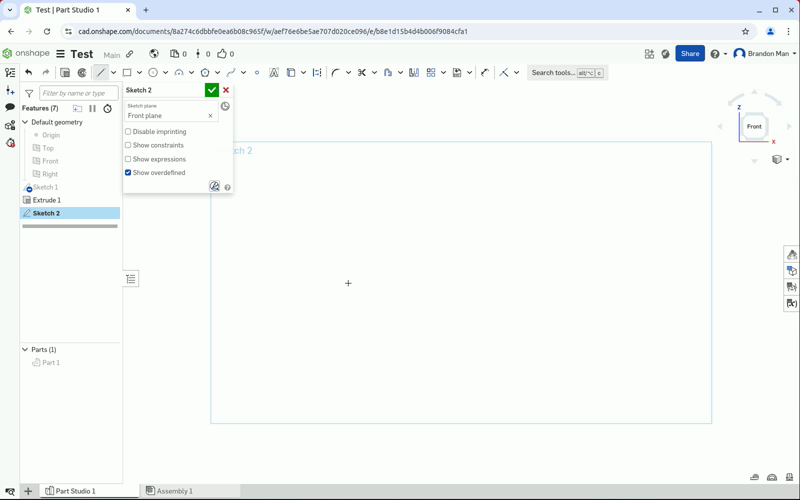
click(348, 282)
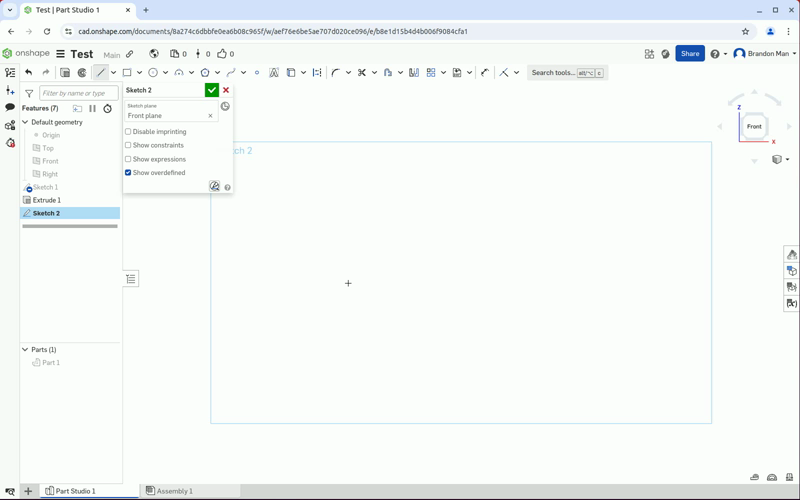
key_up(shift)
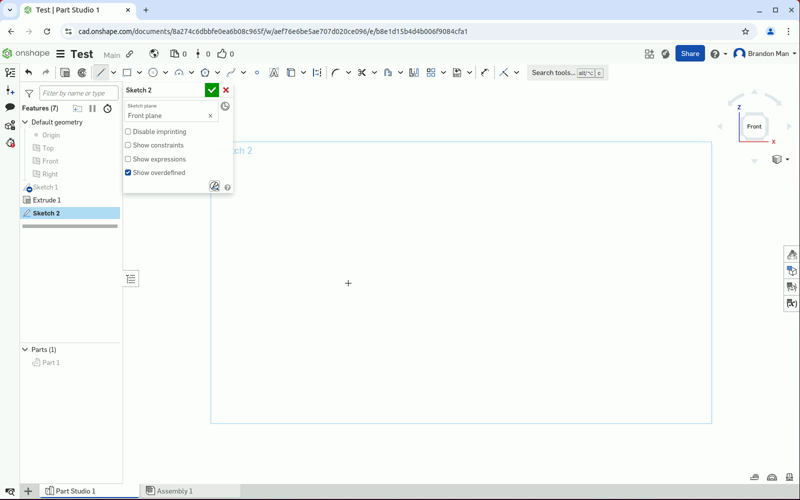
key_down(shift)
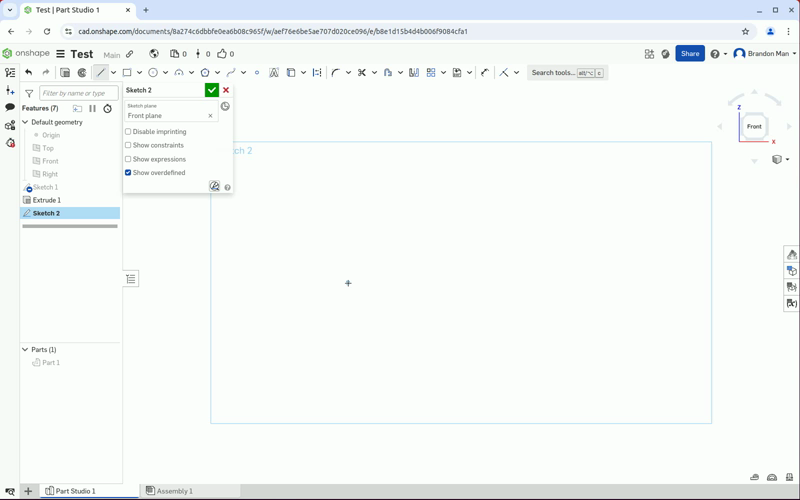
mouse_move(378, 282)
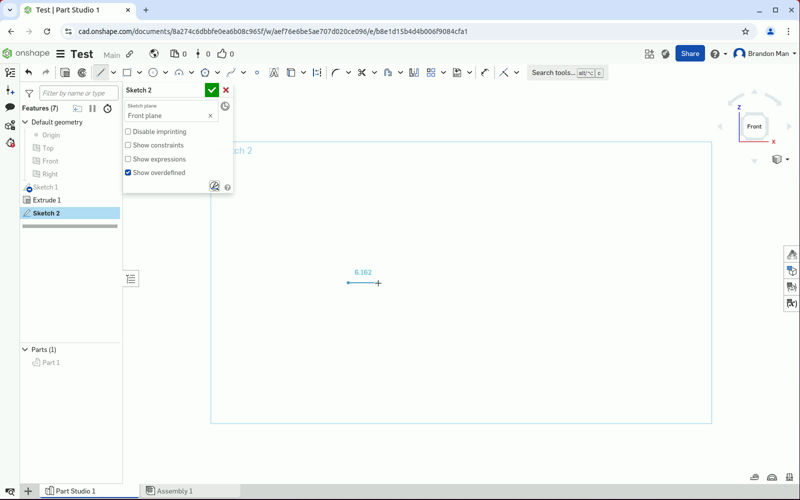
mouse_move(404, 282)
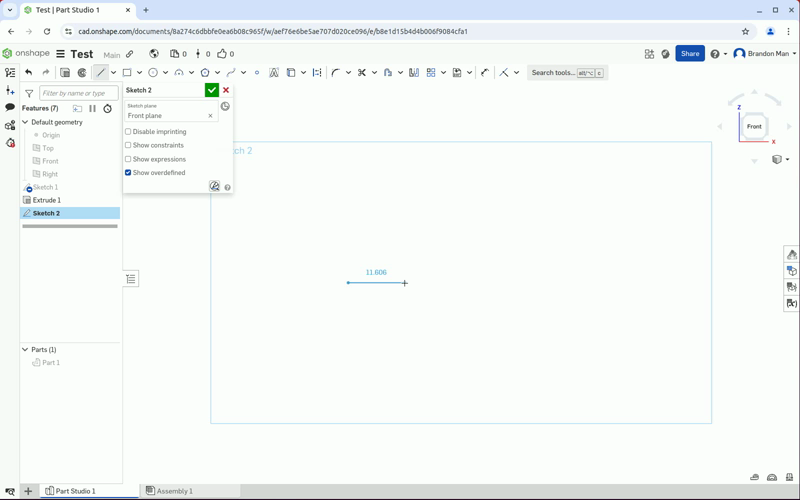
click(404, 282)
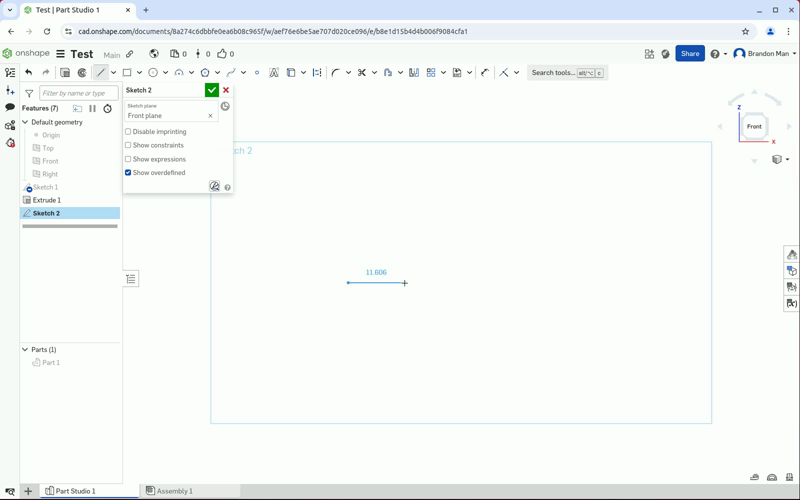
key_up(shift)
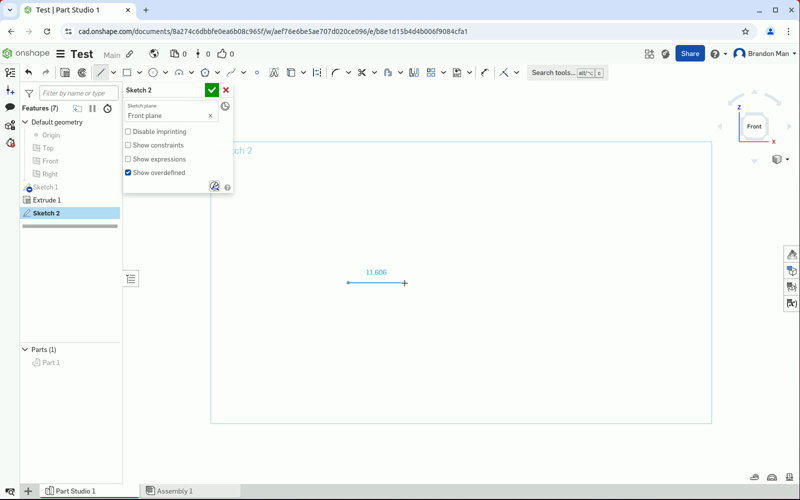
key_down(shift)
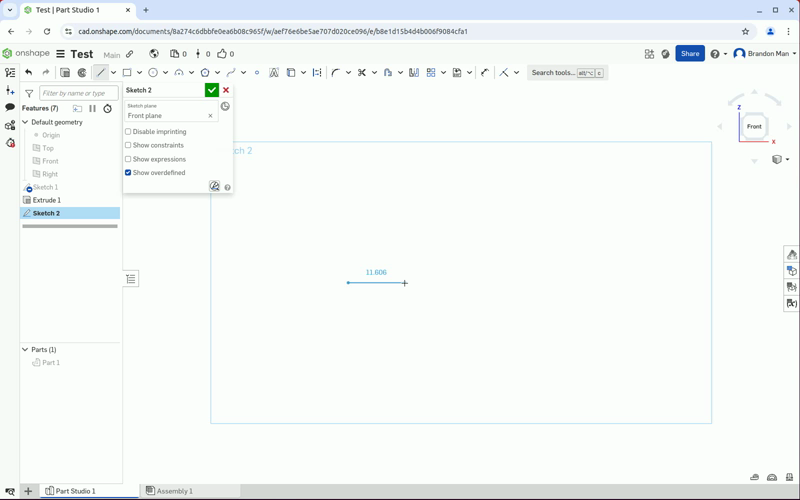
mouse_move(434, 282)
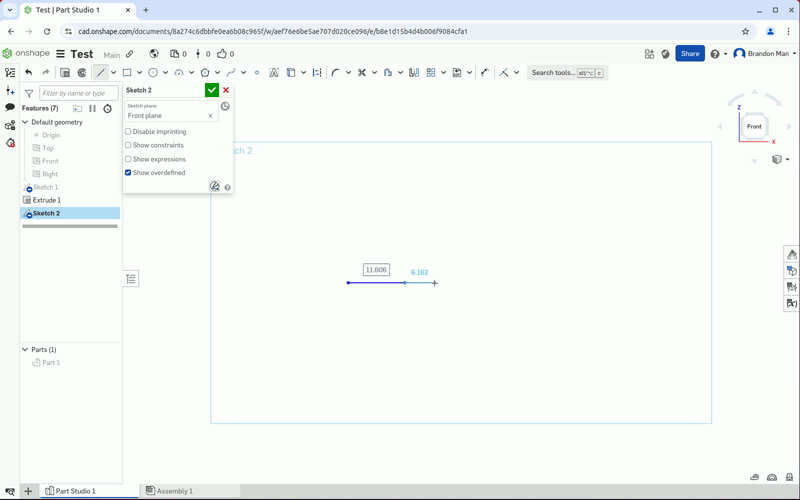
mouse_move(404, 240)
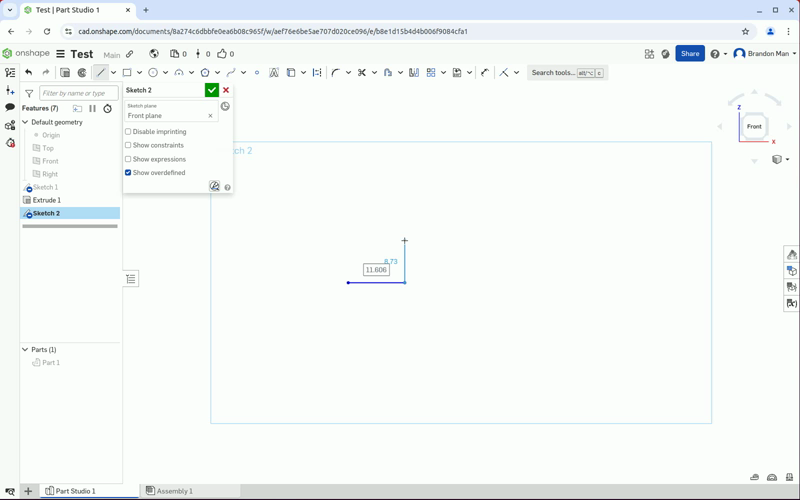
click(404, 240)
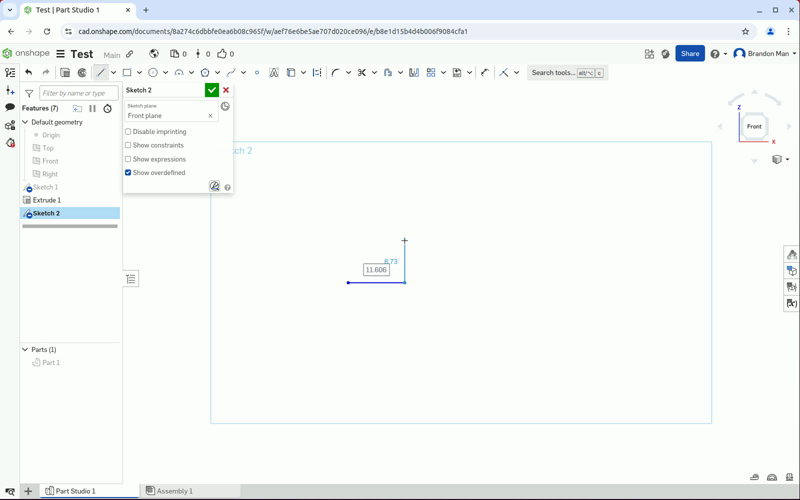
key_up(shift)
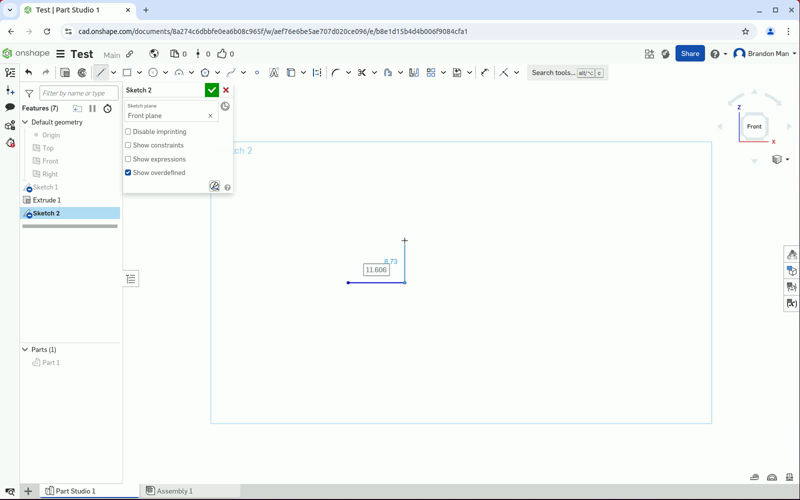
key_down(shift)
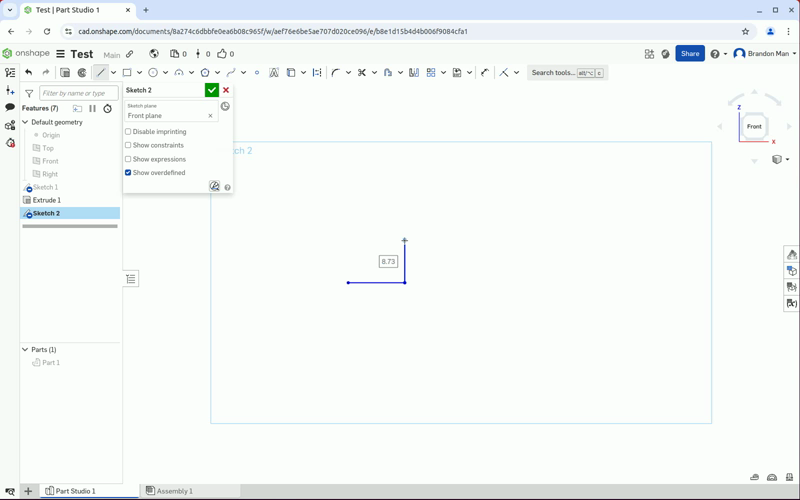
mouse_move(434, 240)
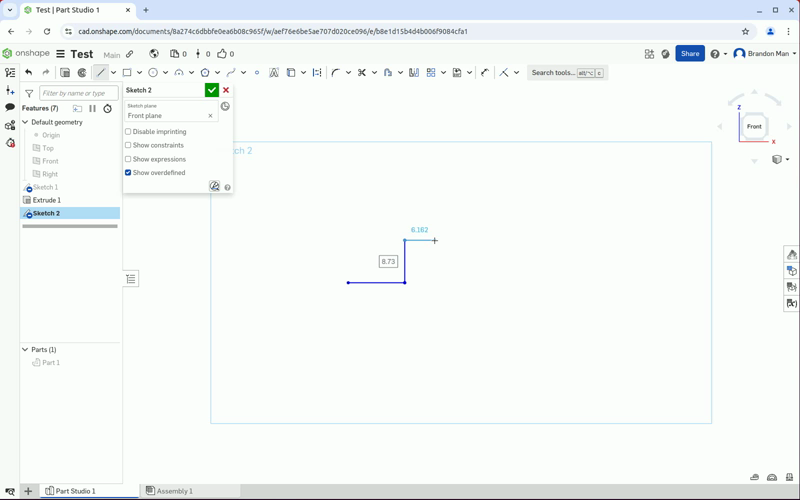
mouse_move(348, 240)
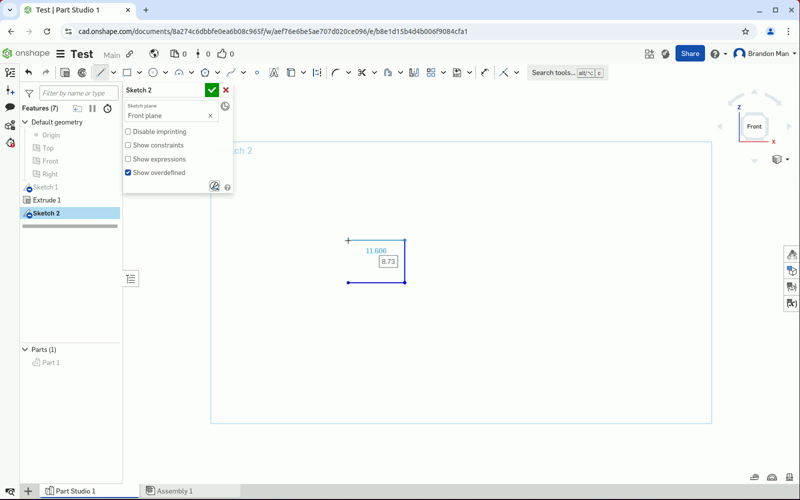
click(348, 240)
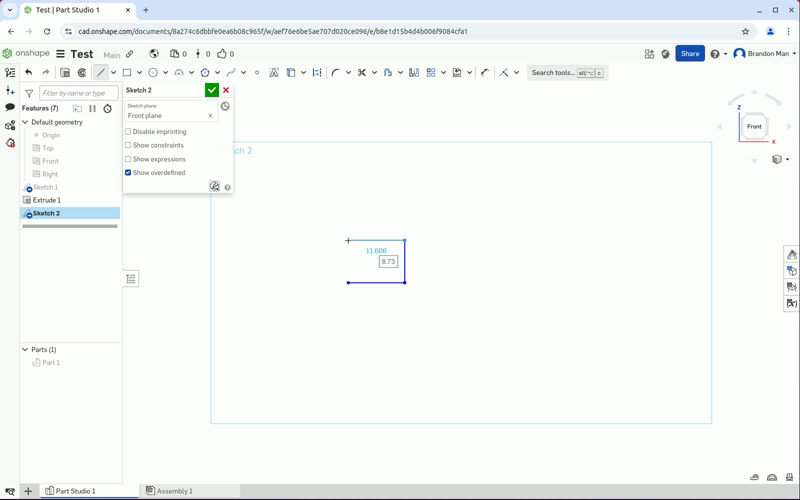
key_up(shift)
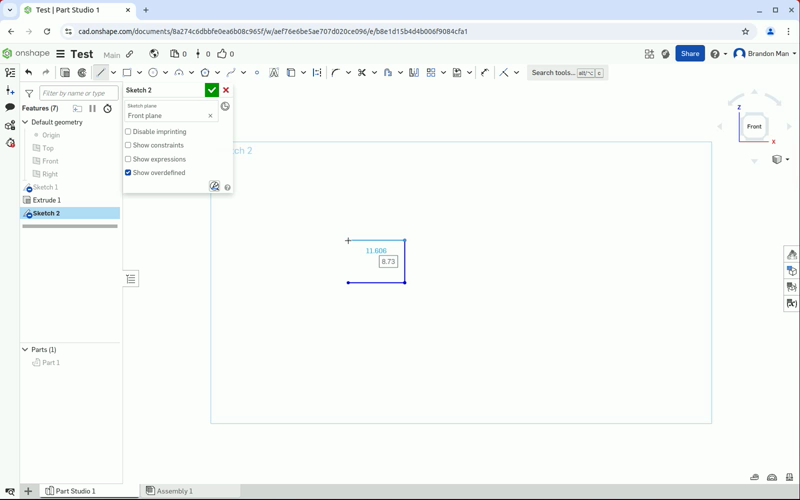
mouse_move(378, 240)
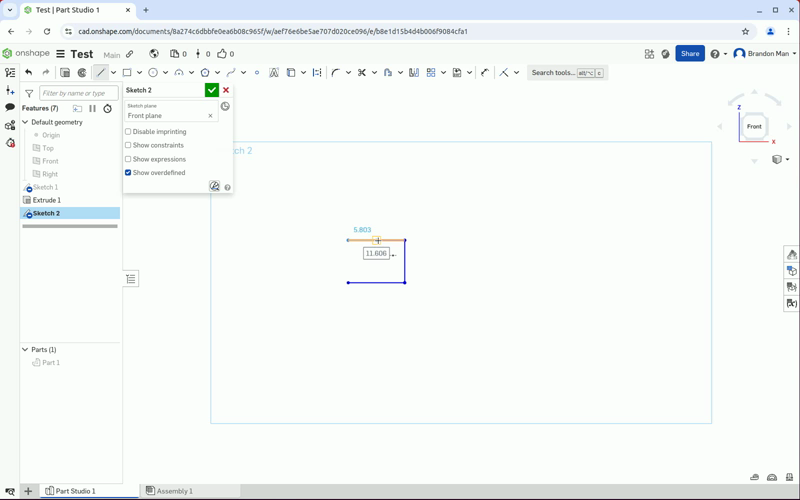
key_down(shift)
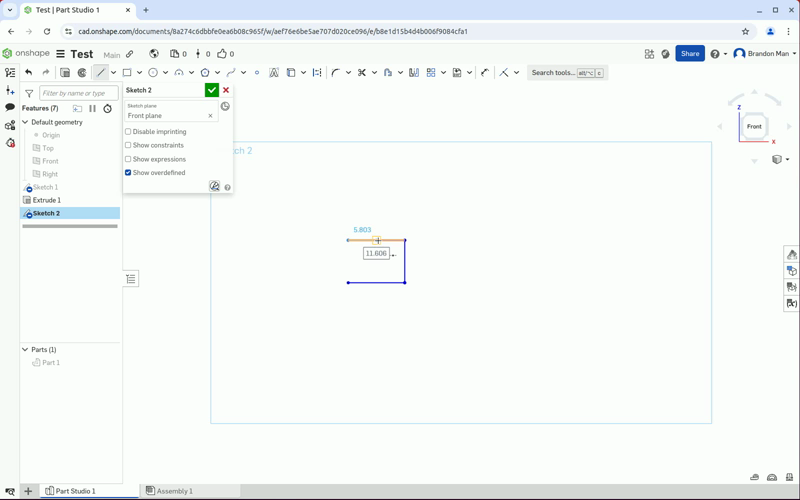
mouse_move(348, 282)
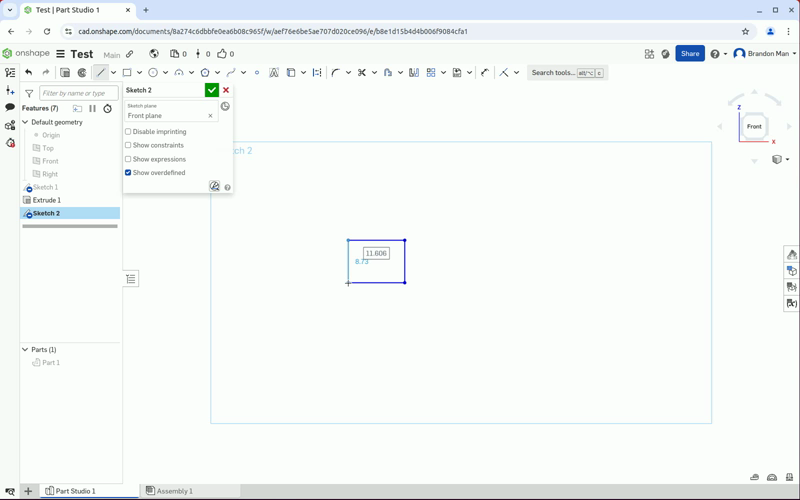
key_up(shift)
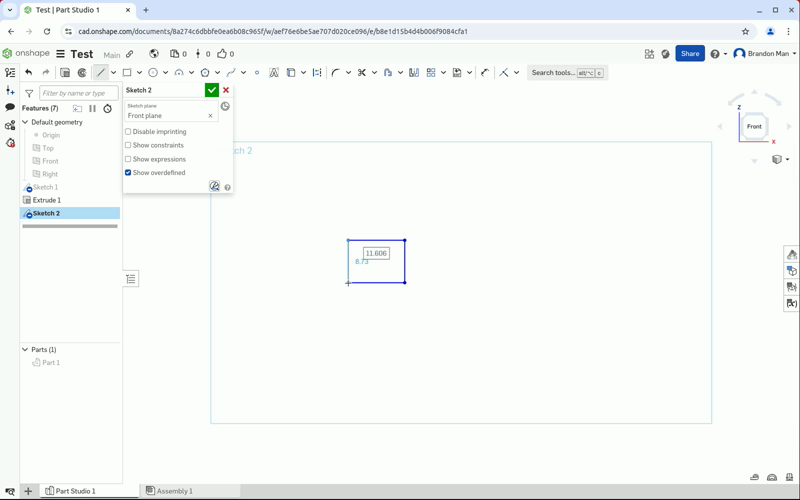
click(348, 282)
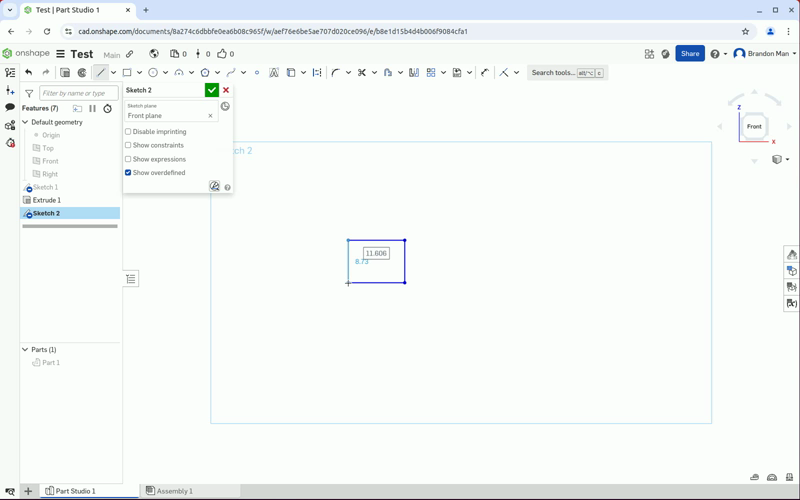
key(esc)
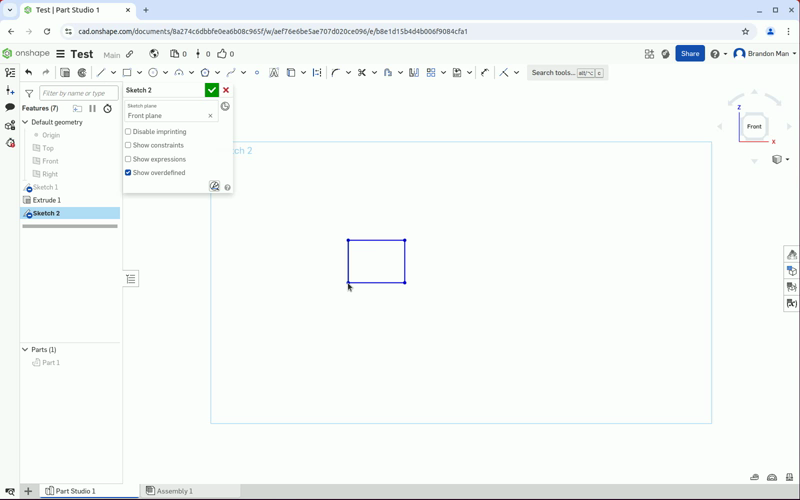
mouse_move(393, 256)
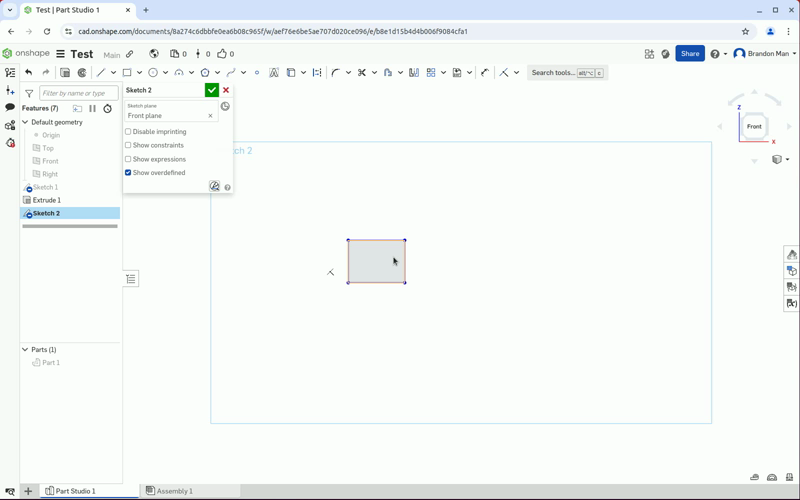
click(393, 256)
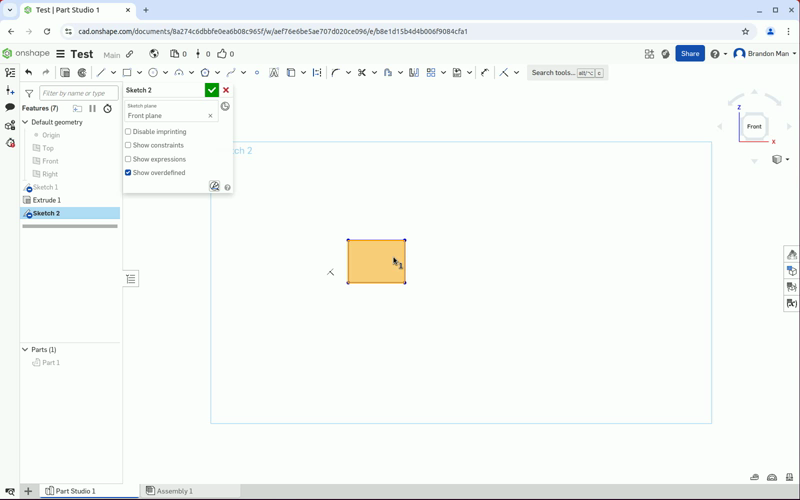
mouse_move(73, 352)
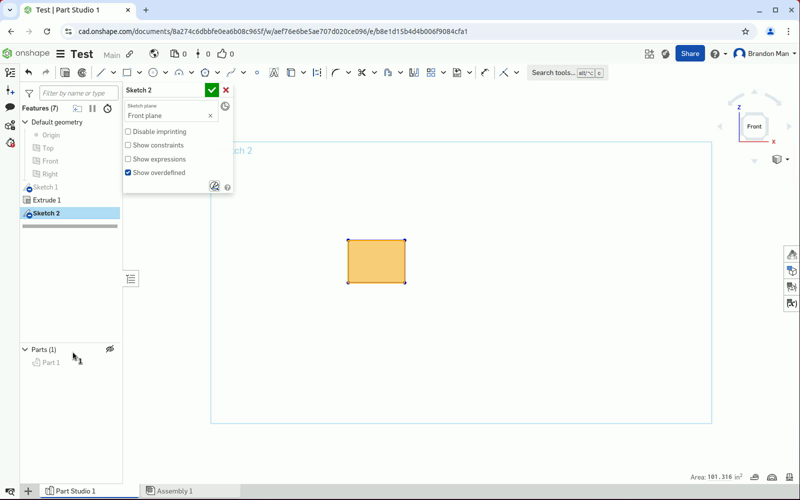
key(shift+y)
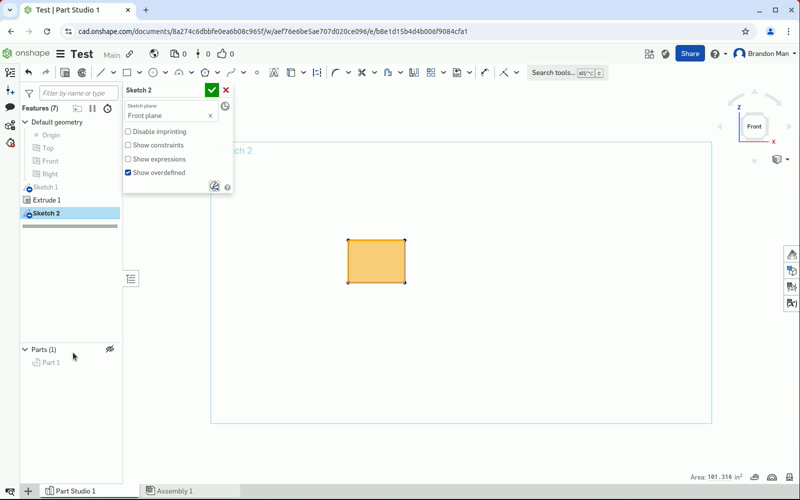
key(shift+e)
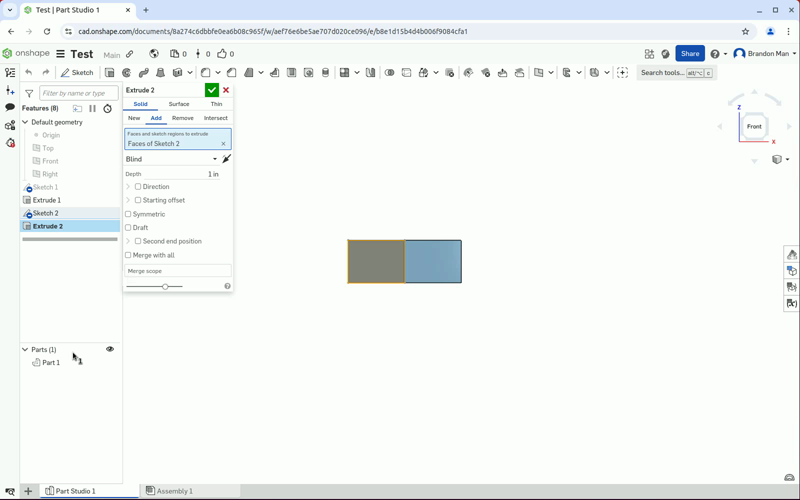
mouse_move(143, 106)
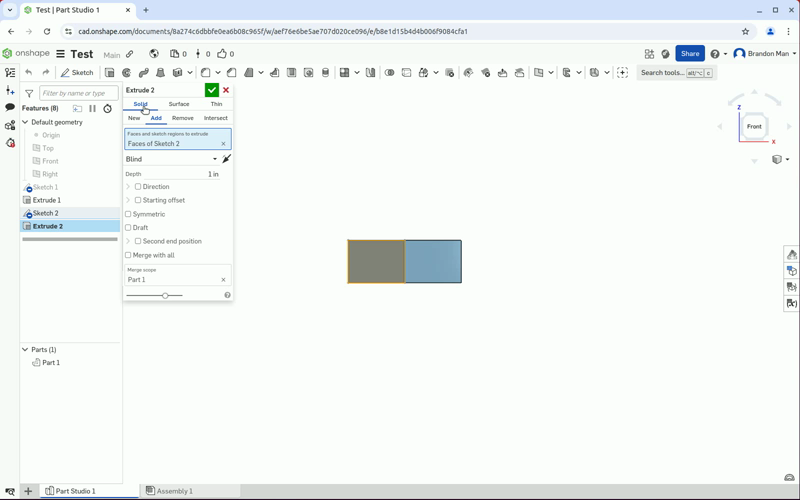
click(143, 106)
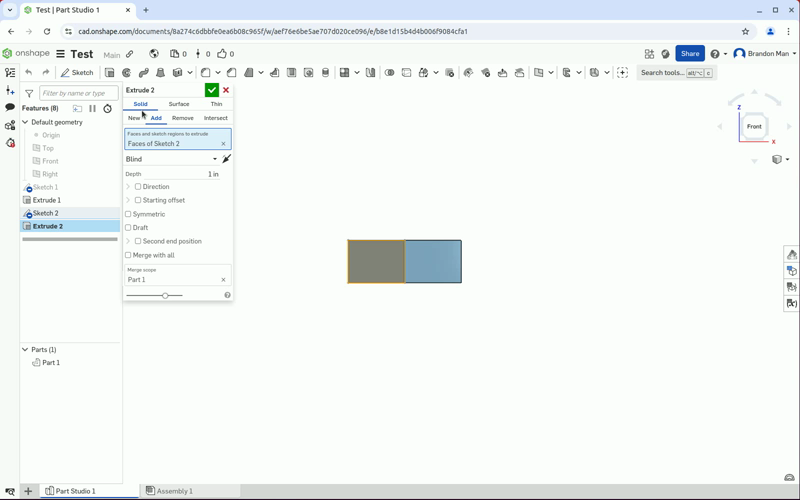
mouse_move(137, 120)
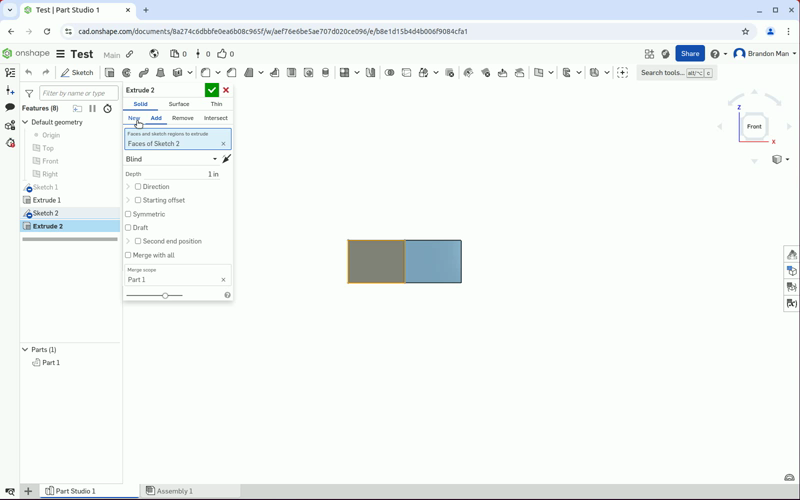
click(137, 120)
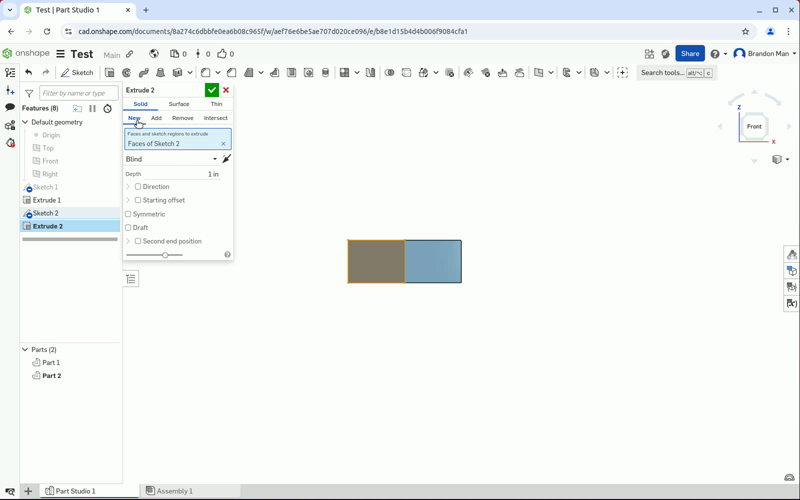
key(tab, 4)
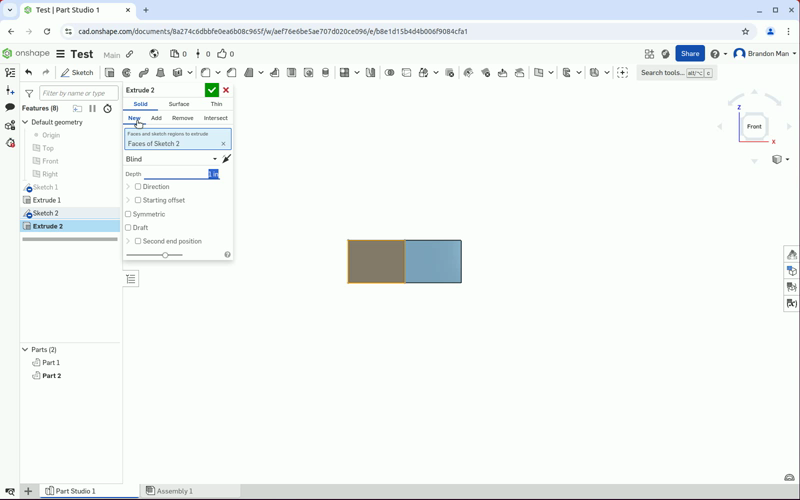
text(2.889)
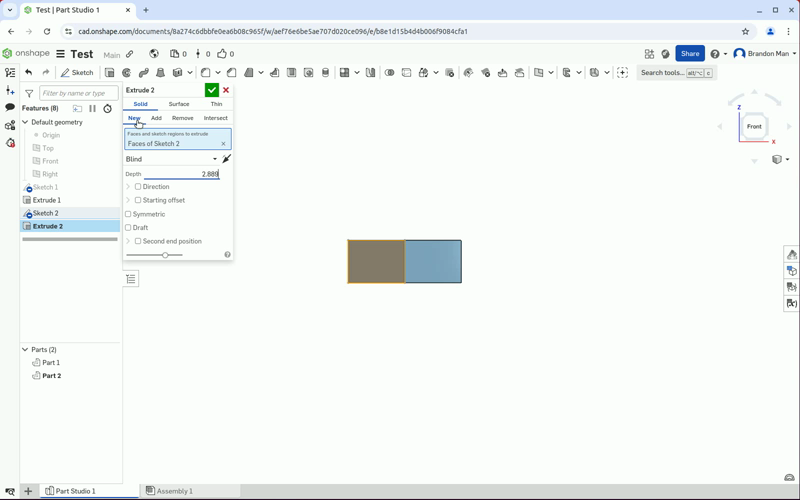
key(enter)
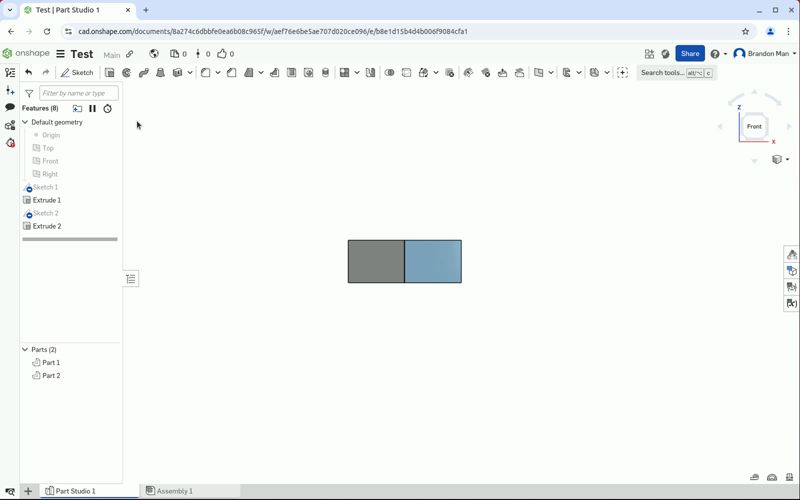
key(shift+h)
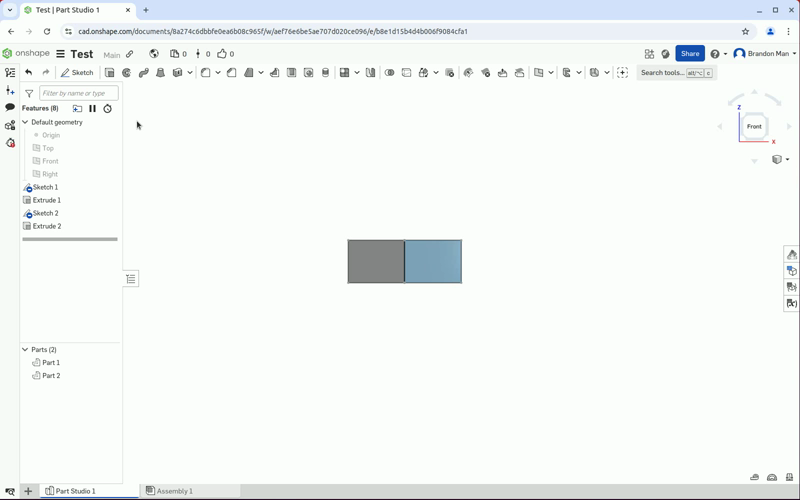
key(shift+h)
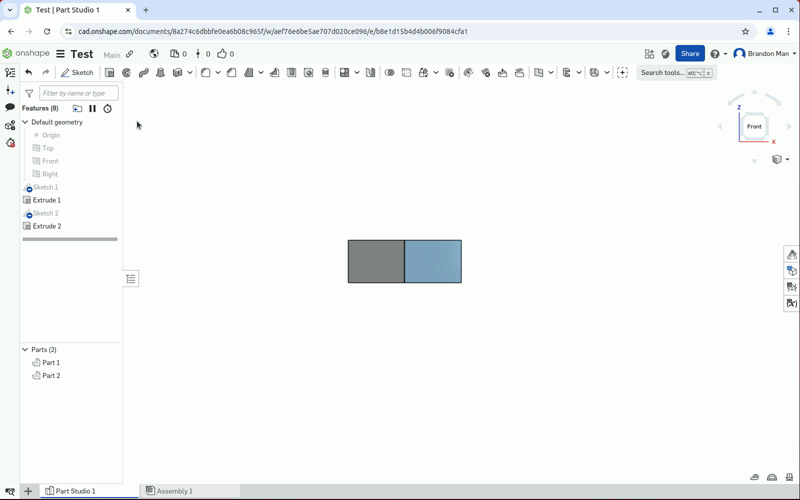
mouse_move(73, 189)
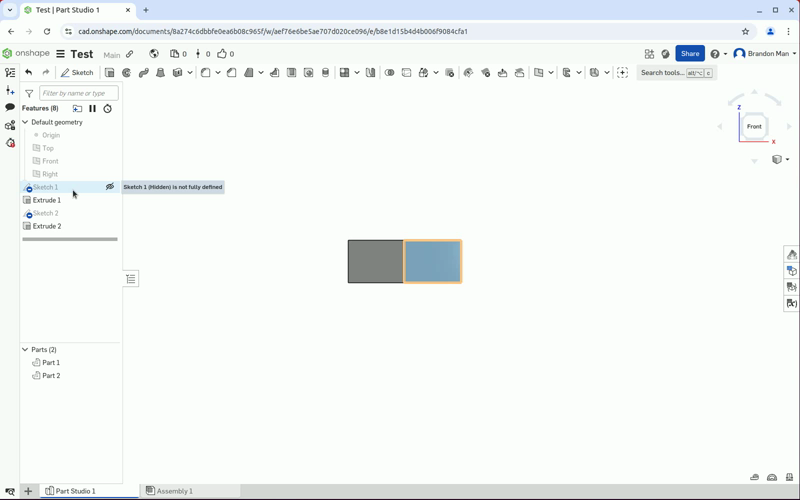
click(73, 189)
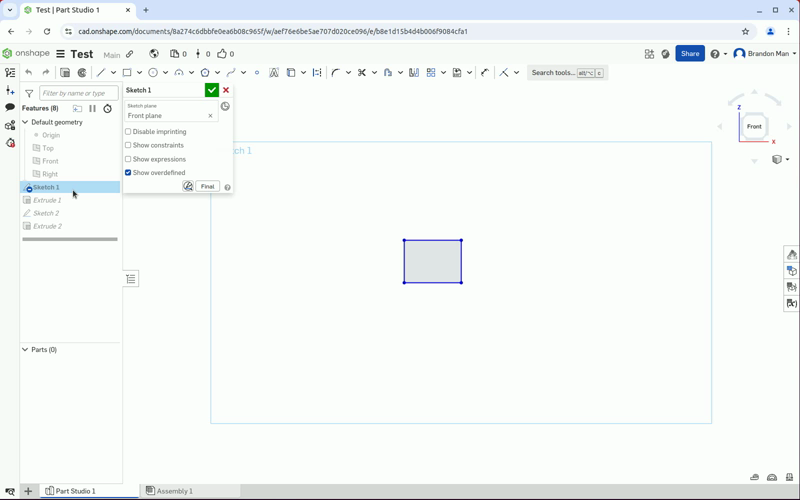
mouse_move(229, 92)
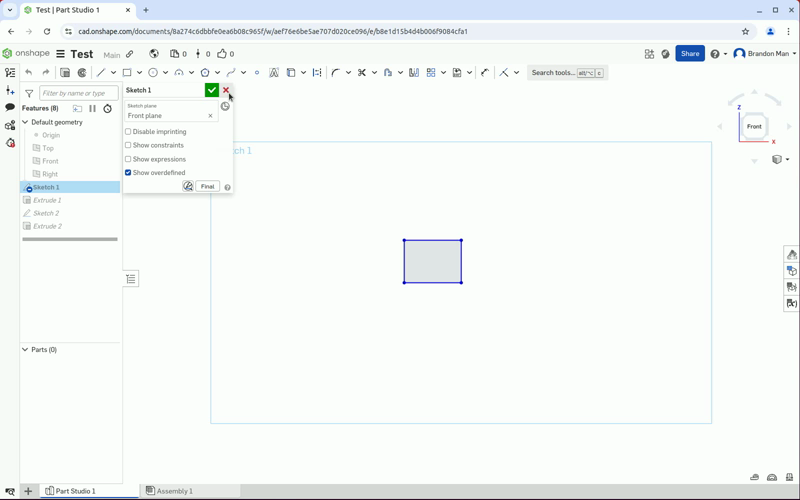
click(229, 92)
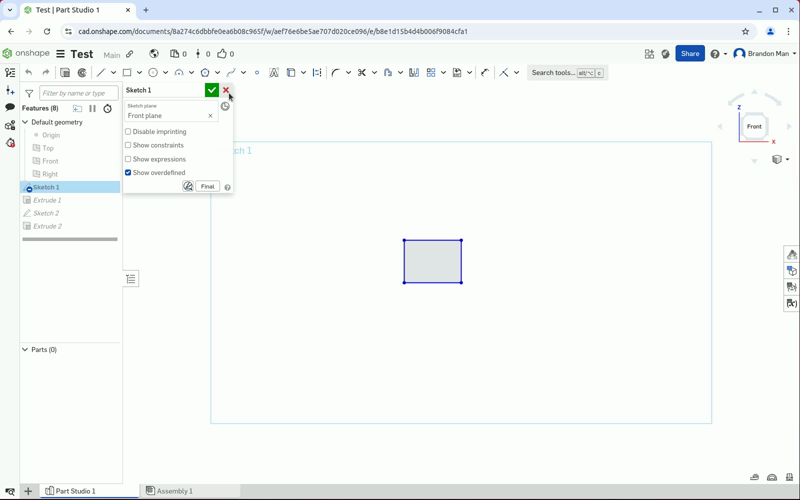
key(shift+s)
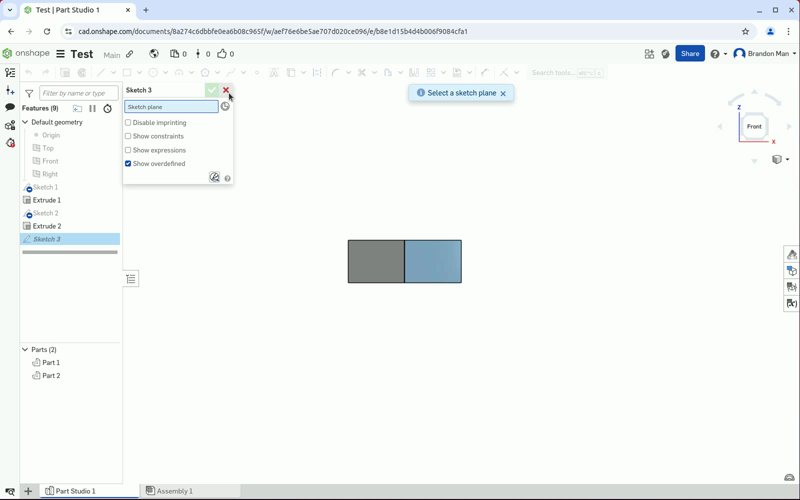
mouse_move(73, 163)
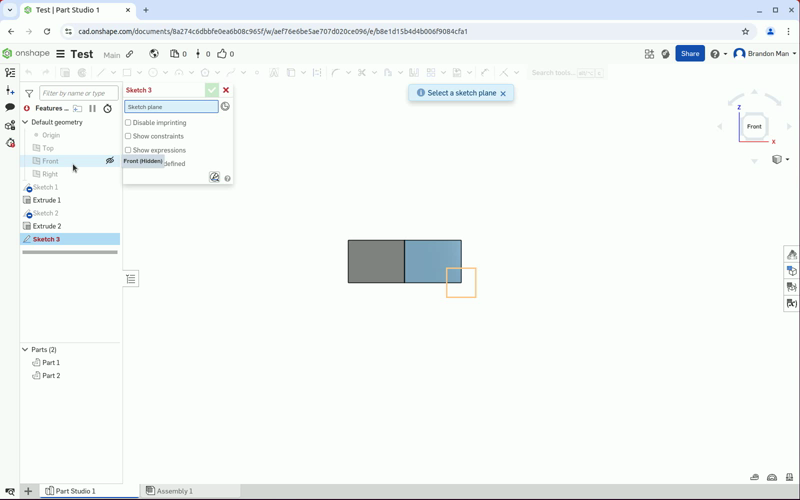
click(73, 163)
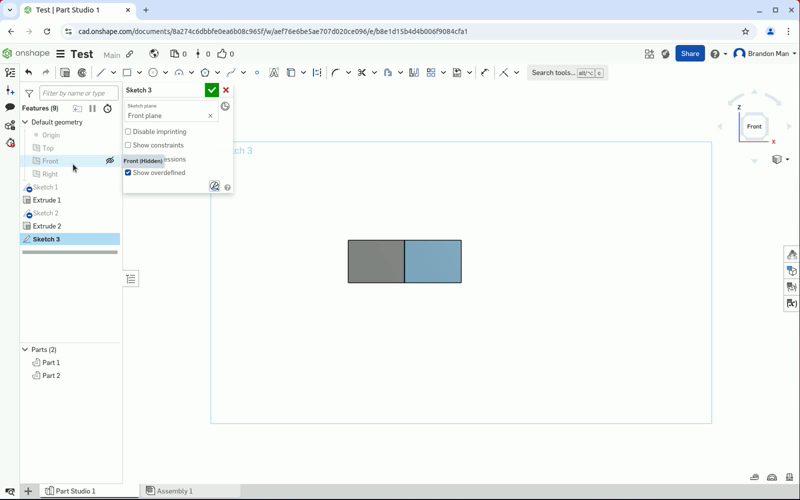
mouse_move(73, 352)
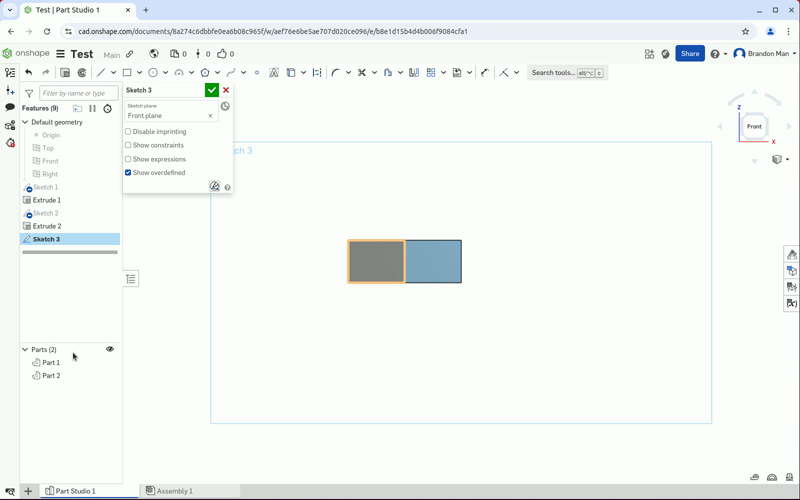
key(y)
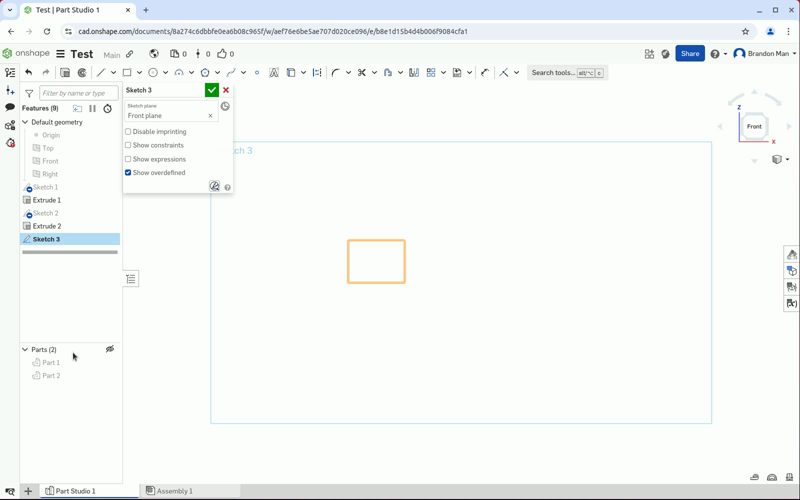
key(l)
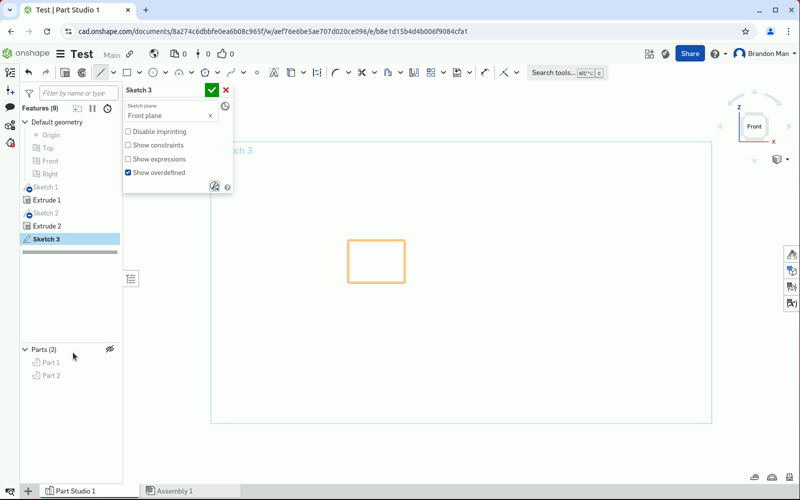
key_down(shift)
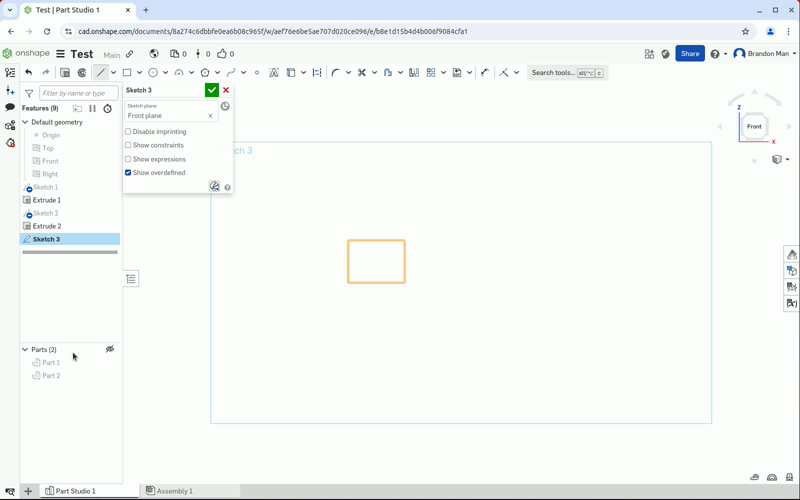
mouse_move(404, 240)
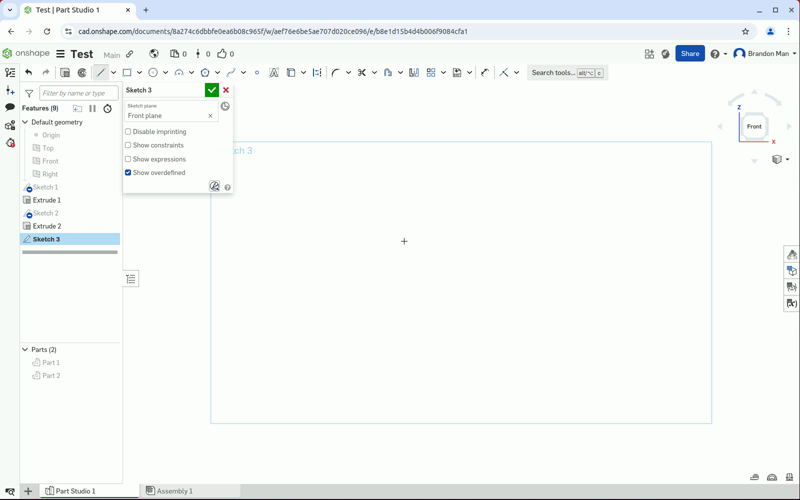
click(404, 240)
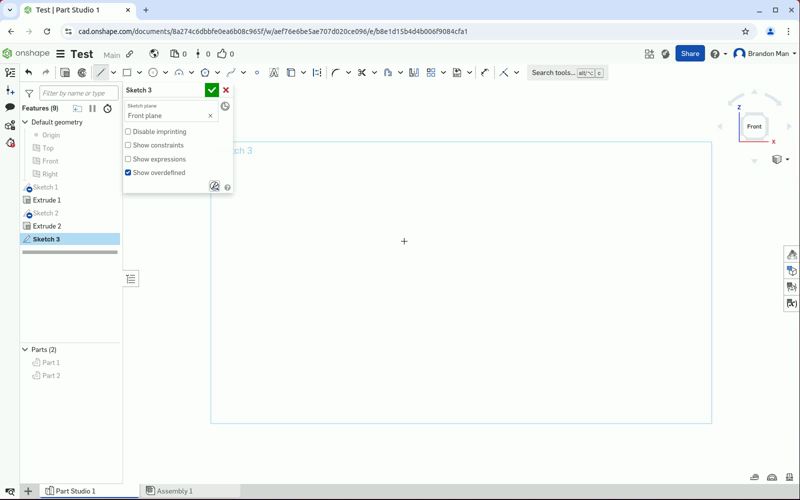
key_up(shift)
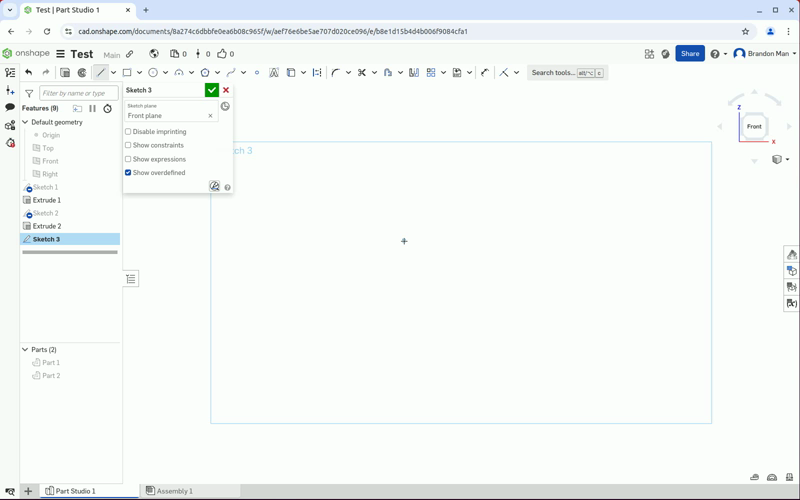
key_down(shift)
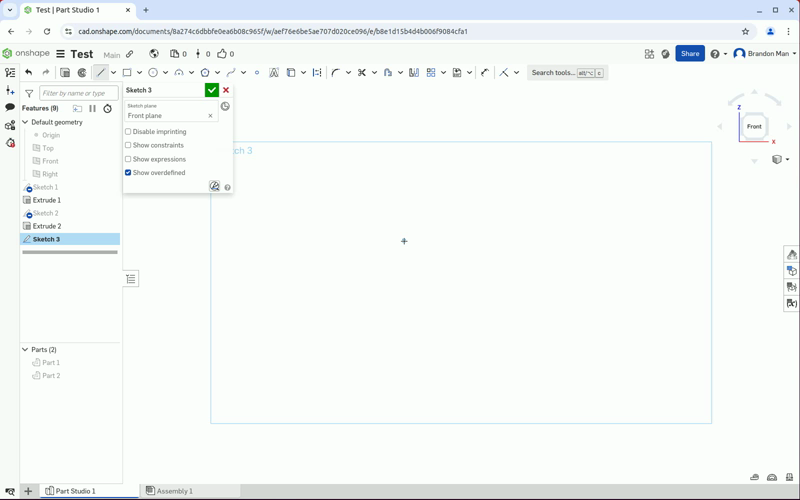
mouse_move(434, 240)
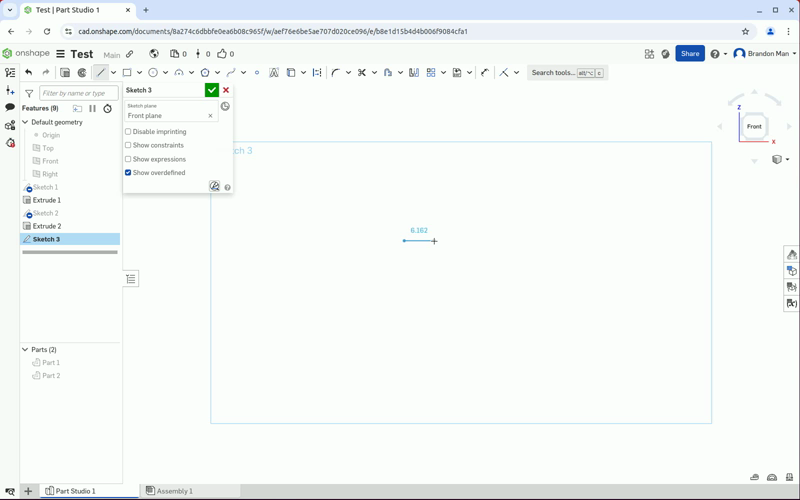
mouse_move(461, 240)
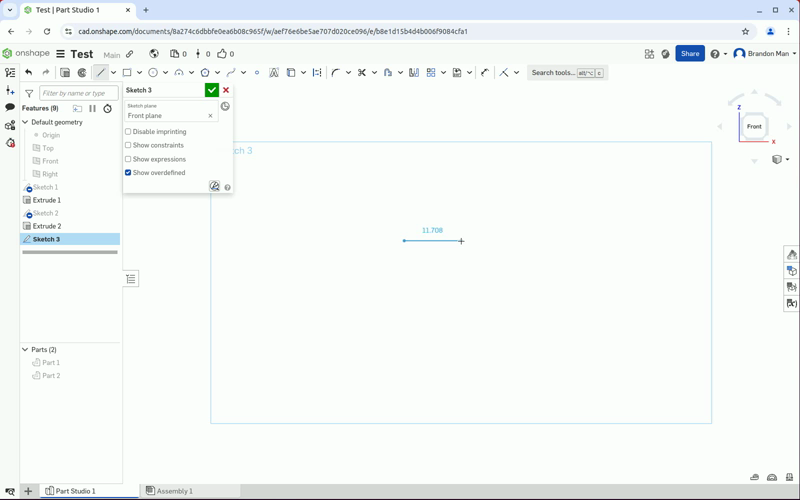
click(461, 240)
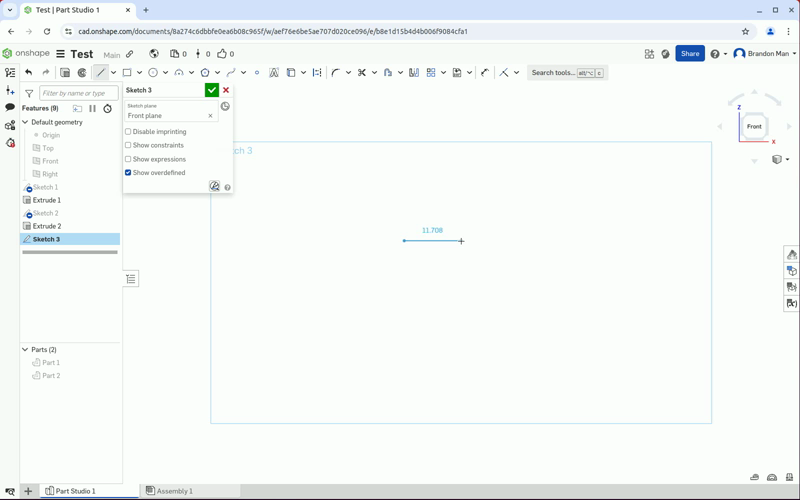
key_up(shift)
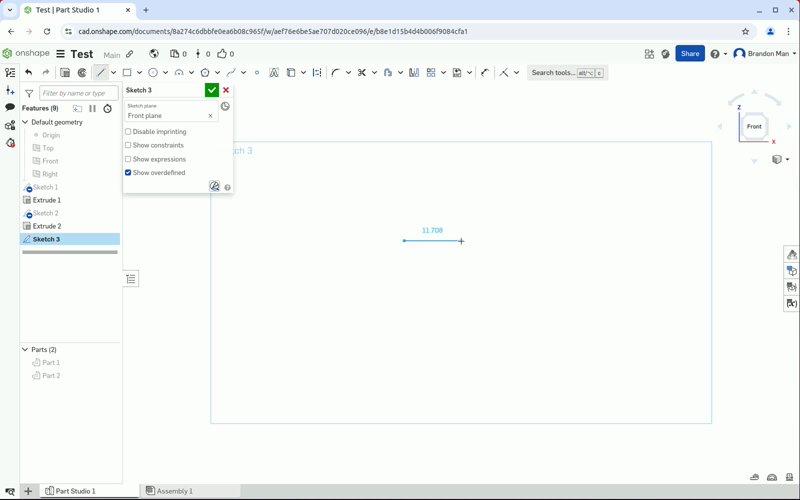
key_down(shift)
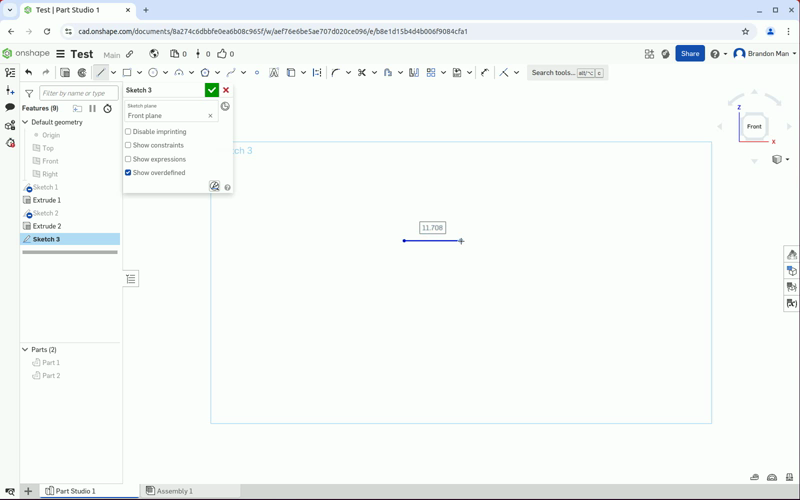
mouse_move(491, 240)
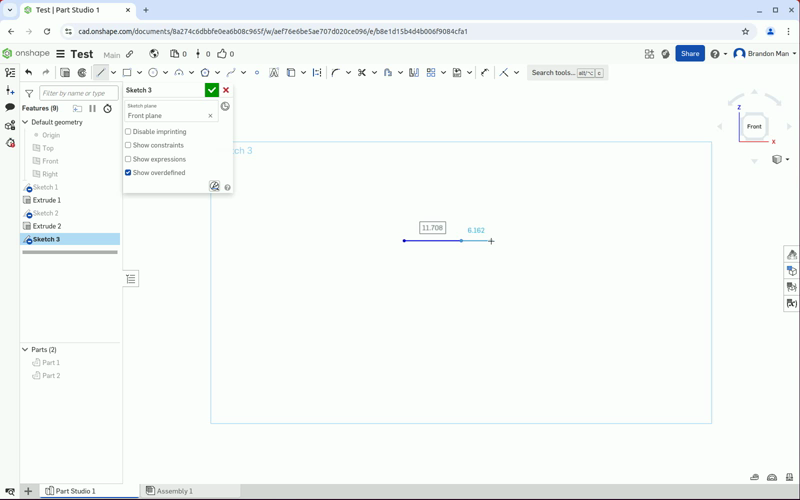
mouse_move(461, 198)
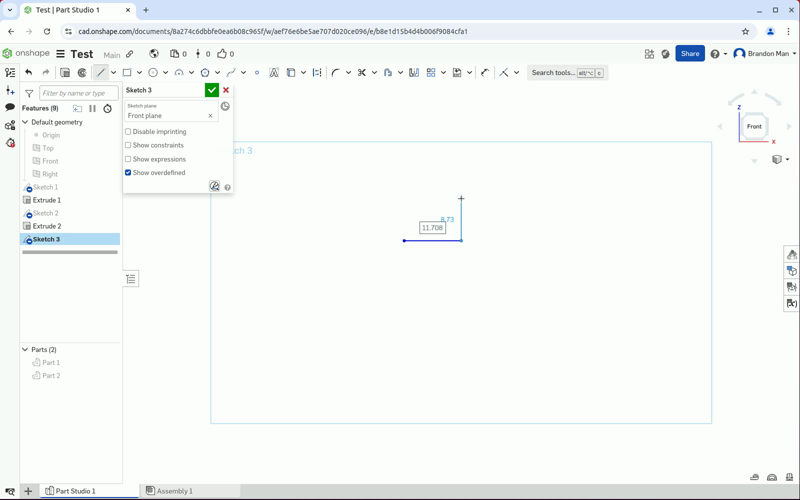
click(461, 198)
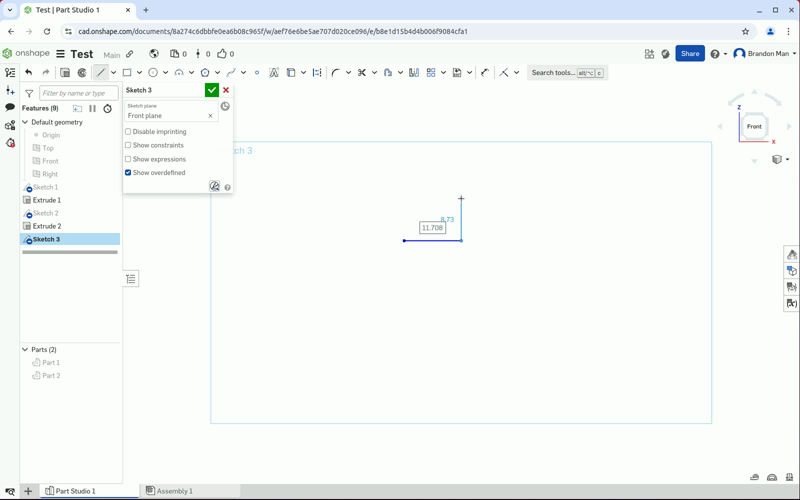
key_up(shift)
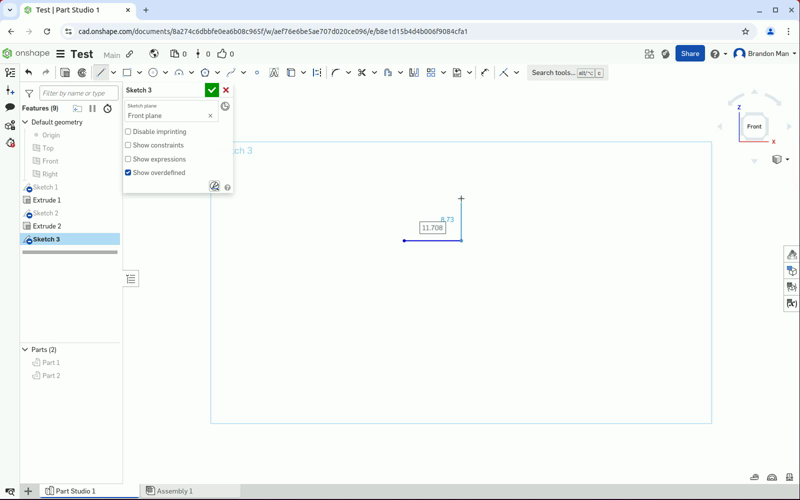
key_down(shift)
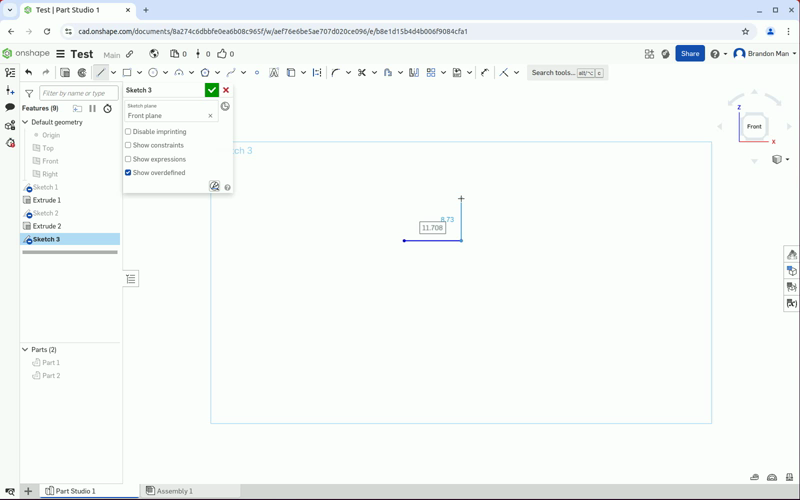
mouse_move(491, 198)
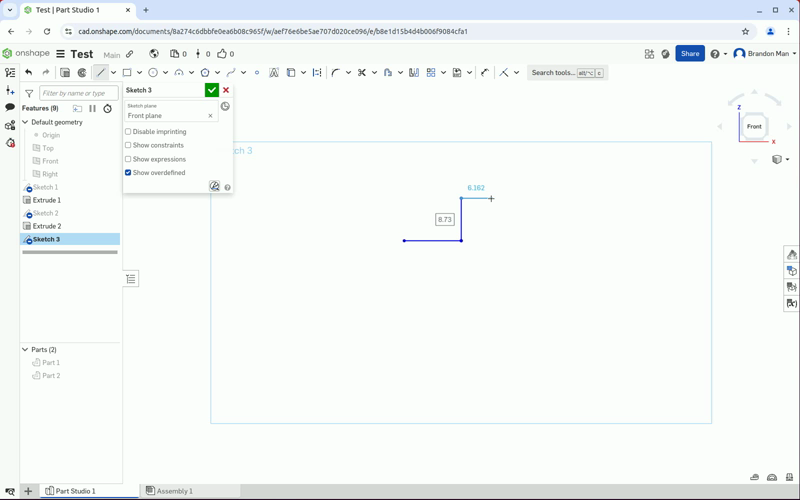
mouse_move(404, 198)
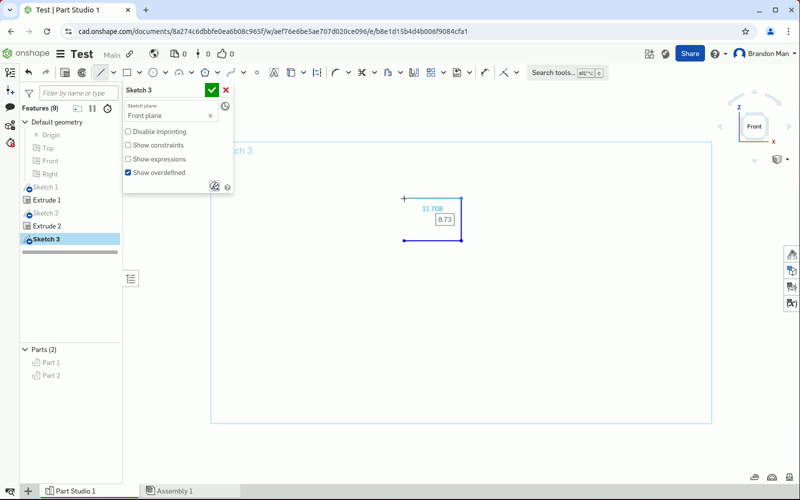
click(404, 198)
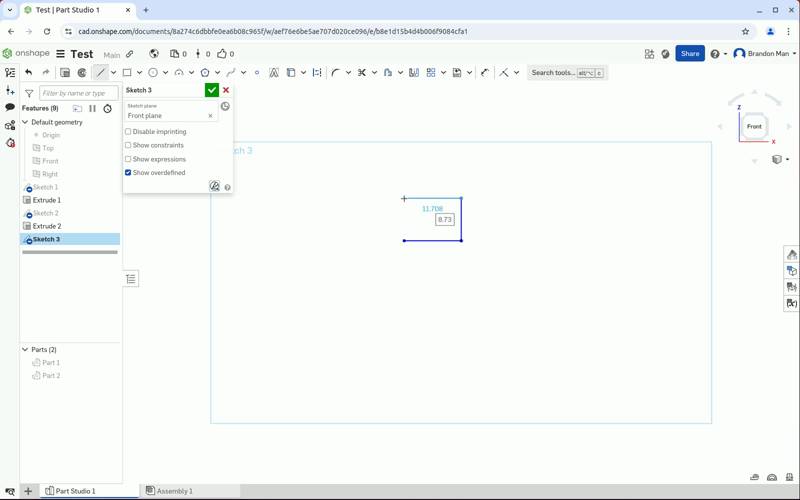
key_up(shift)
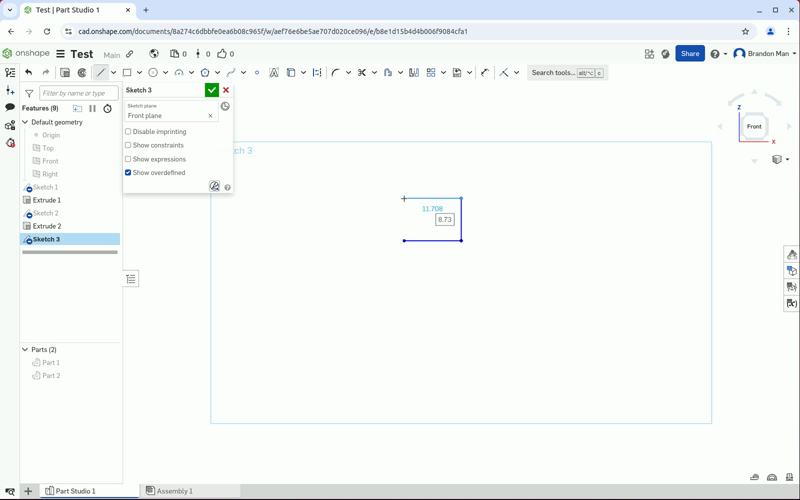
mouse_move(434, 198)
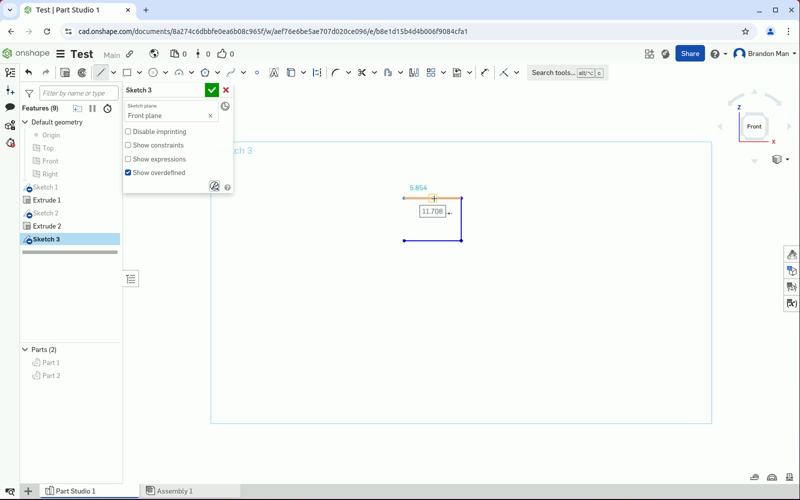
key_down(shift)
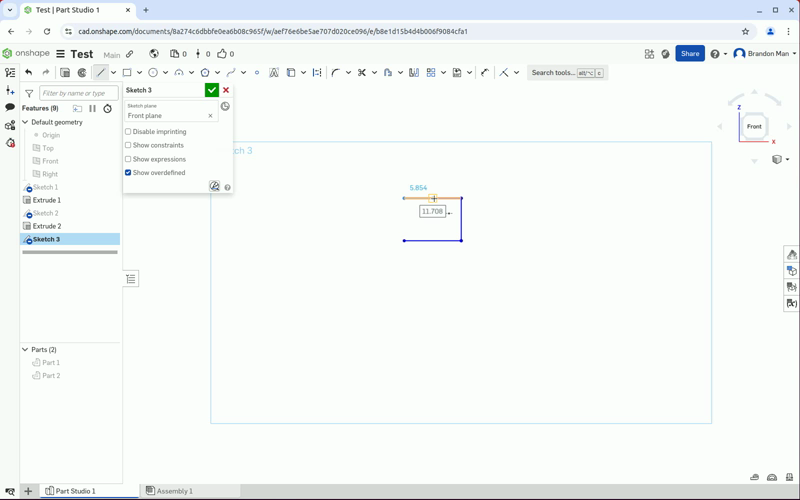
mouse_move(404, 240)
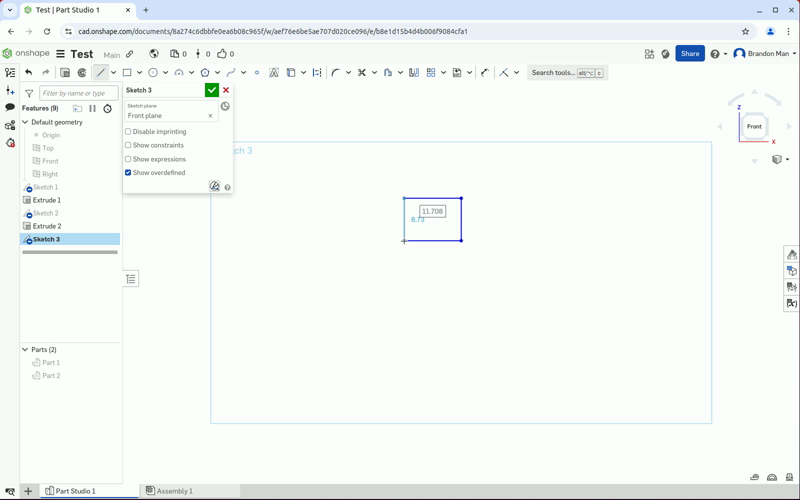
key_up(shift)
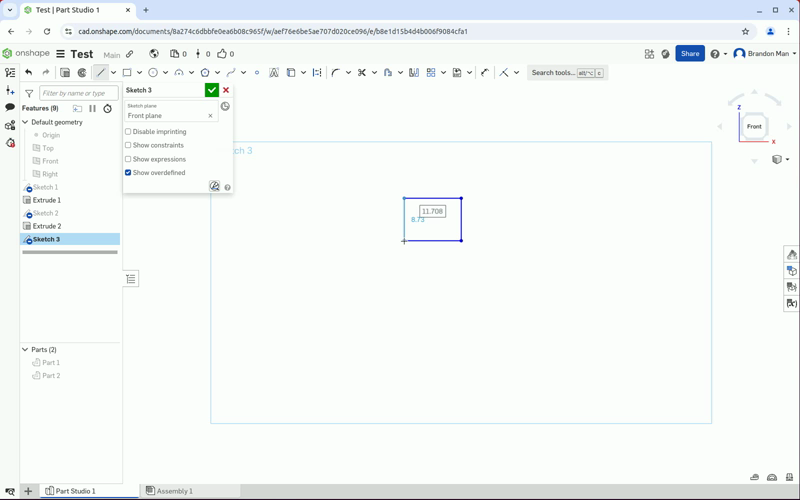
click(404, 240)
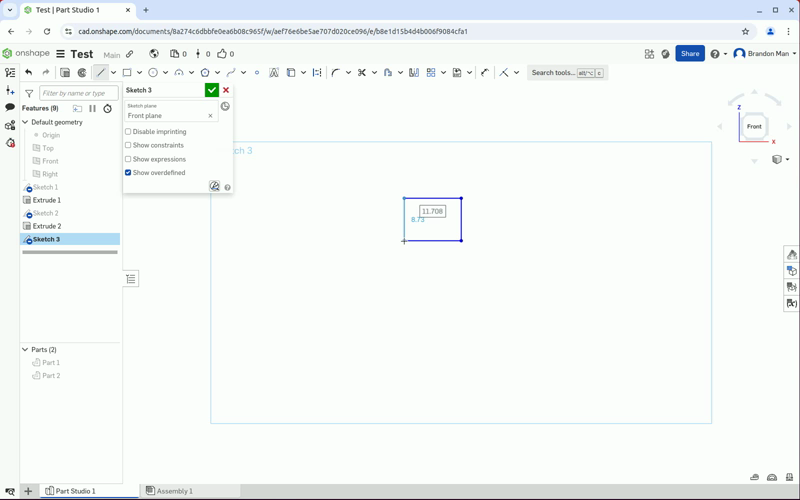
key(esc)
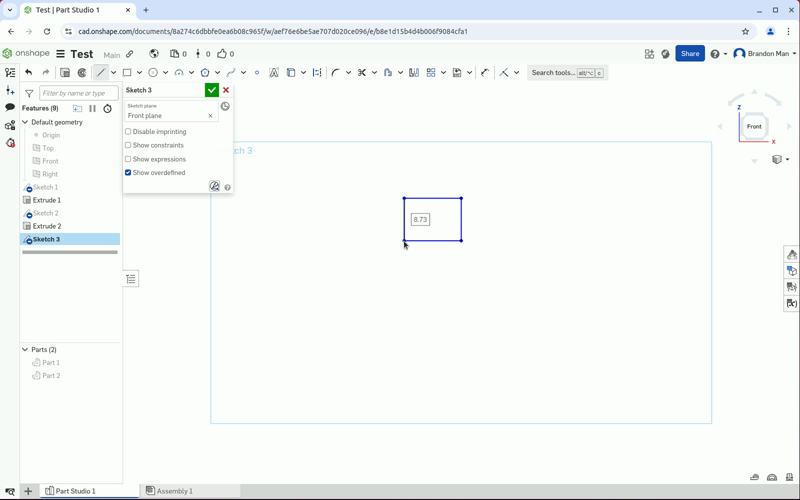
mouse_move(414, 231)
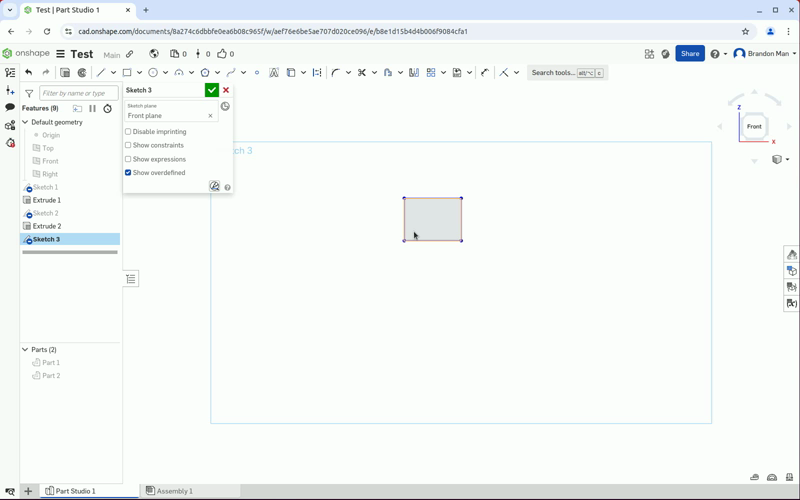
click(414, 231)
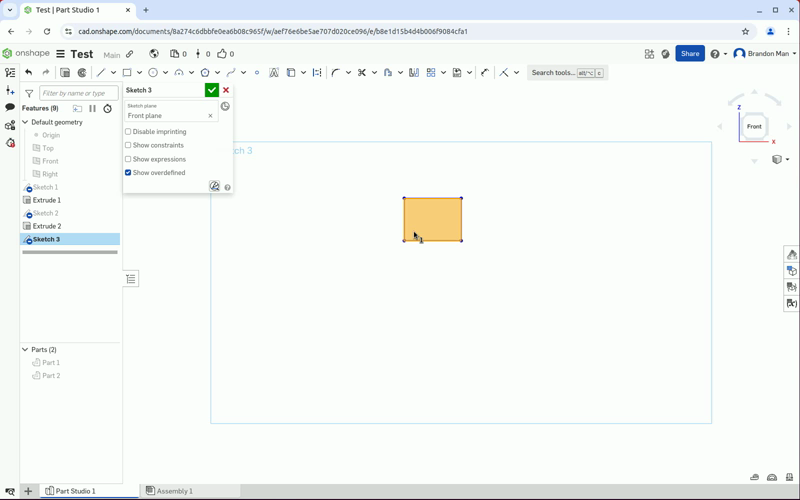
mouse_move(73, 352)
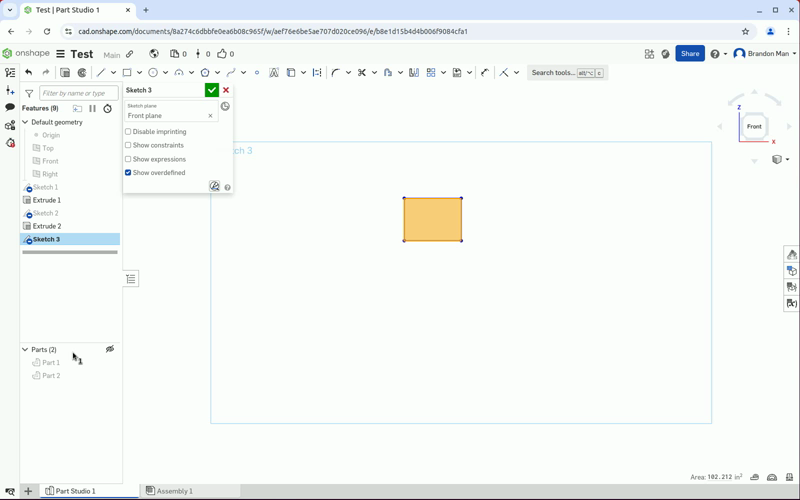
key(shift+y)
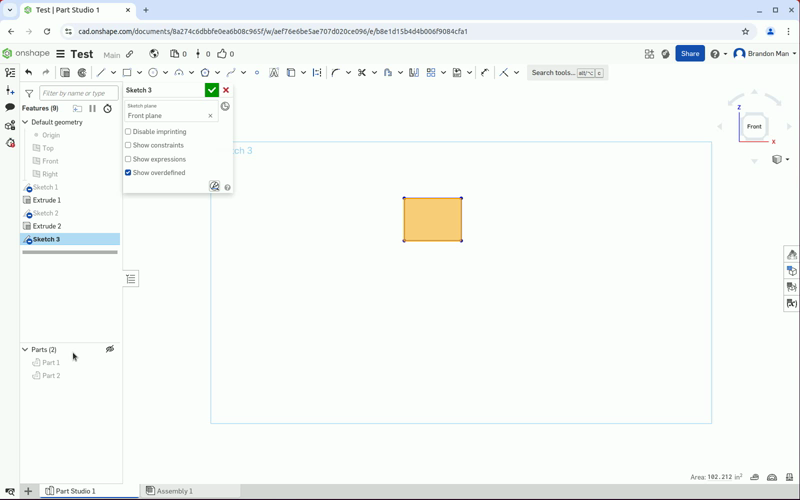
key(shift+e)
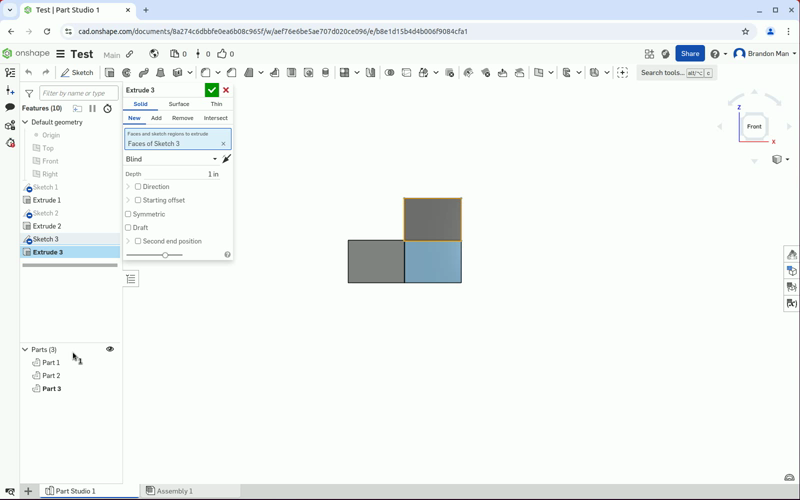
mouse_move(143, 106)
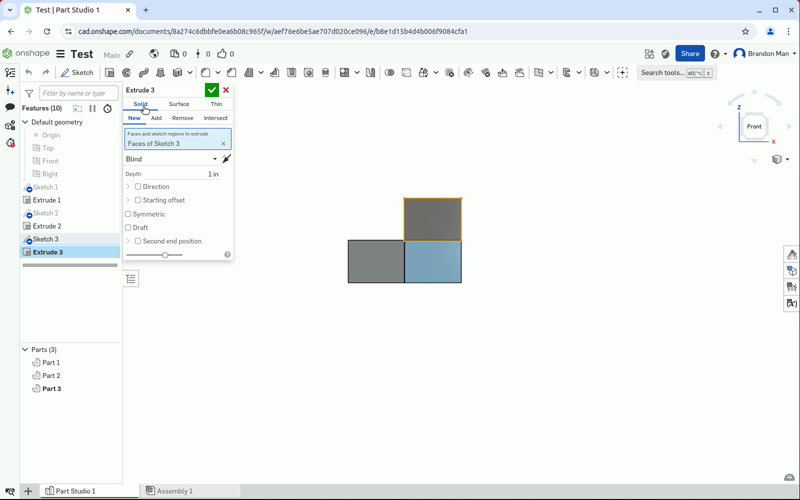
click(143, 106)
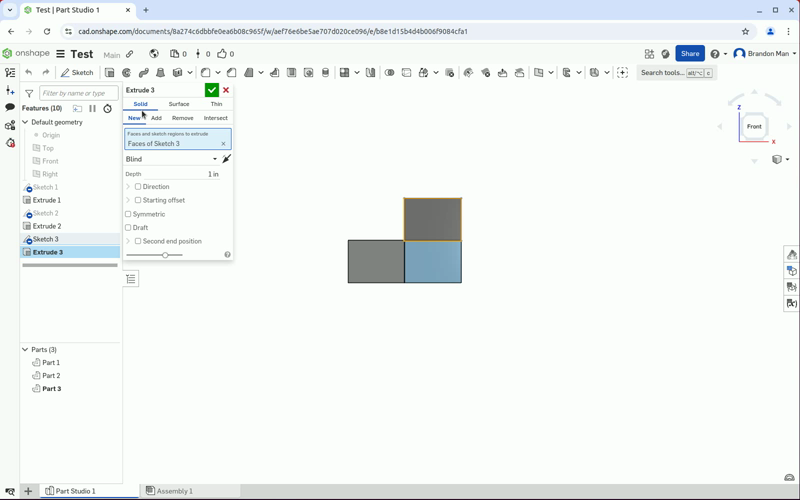
mouse_move(137, 120)
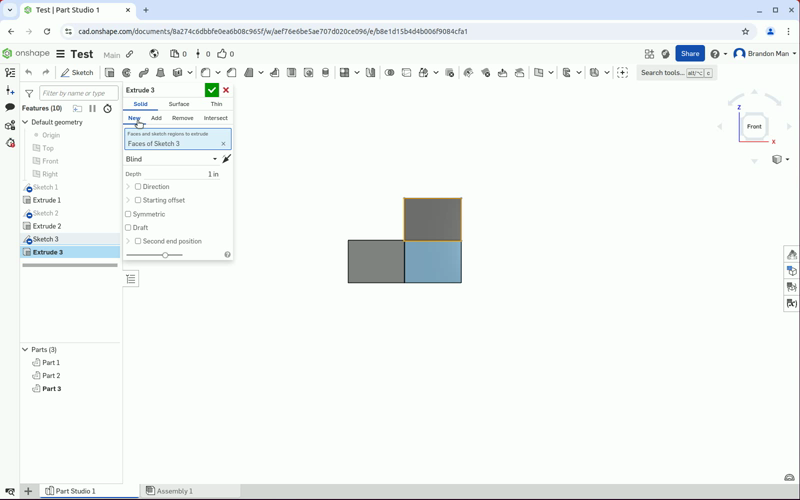
click(137, 120)
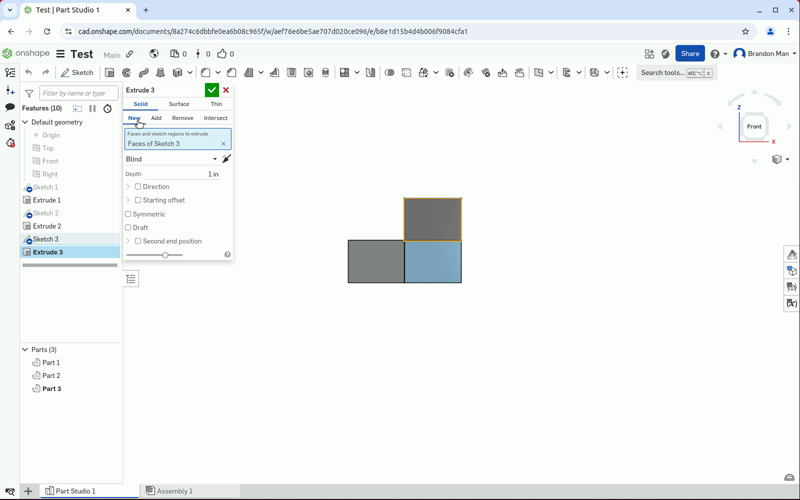
key(tab, 4)
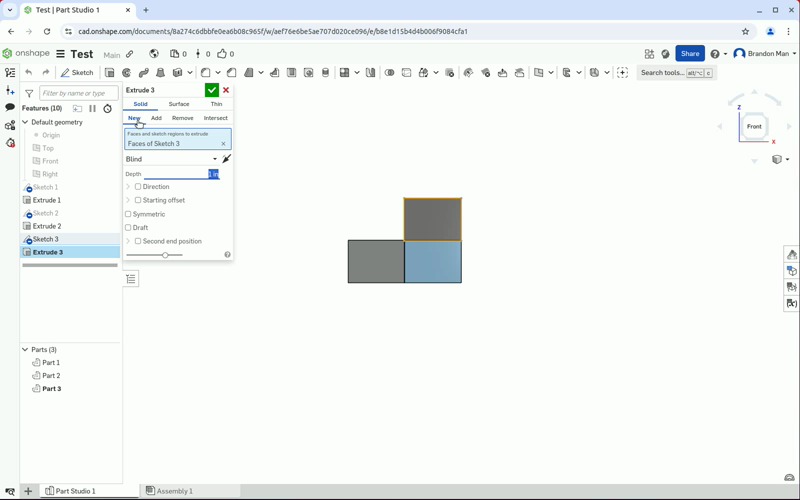
text(2.889)
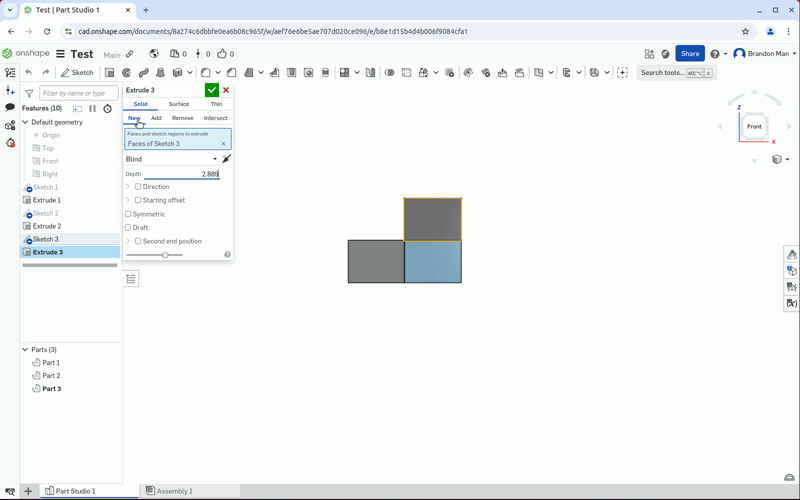
key(enter)
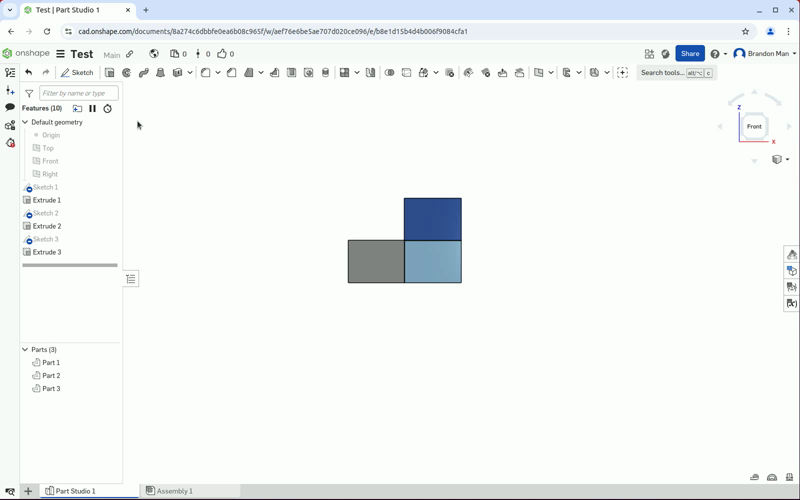
key(shift+h)
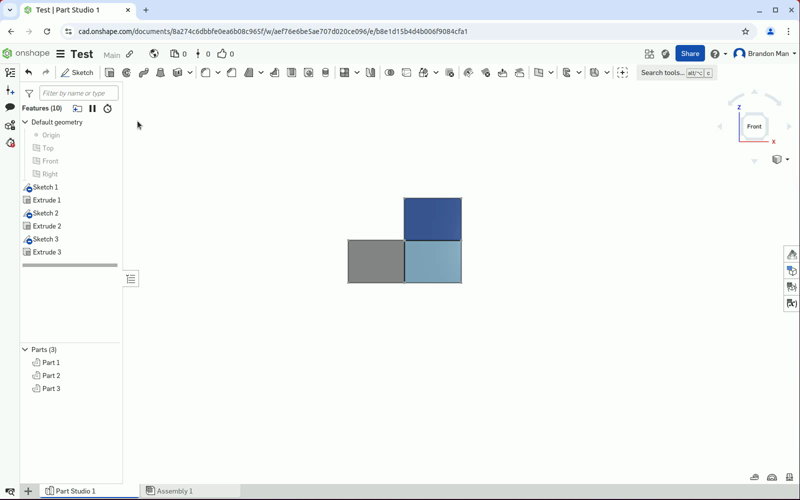
key(shift+h)
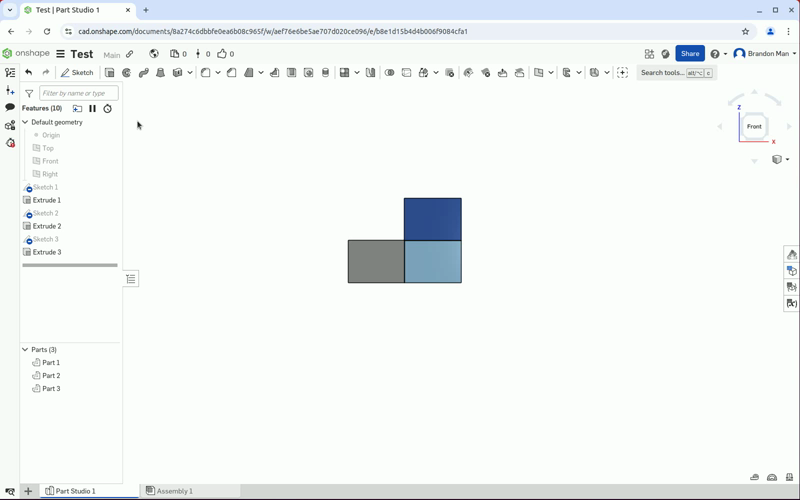
mouse_move(73, 189)
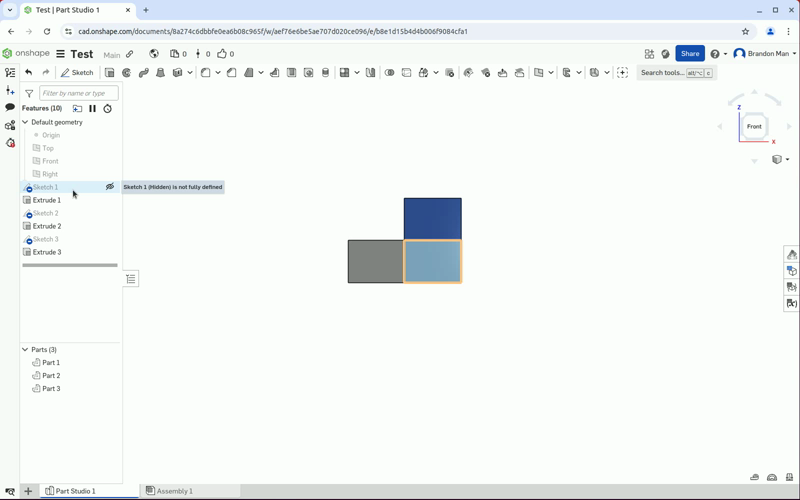
click(73, 189)
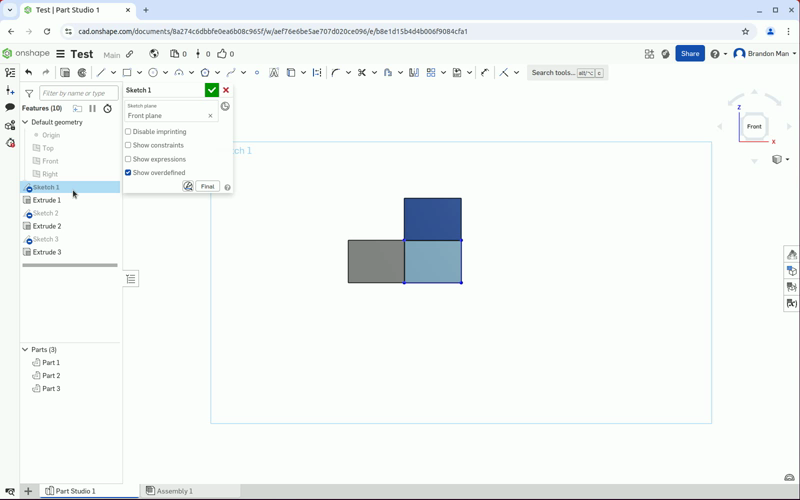
mouse_move(229, 92)
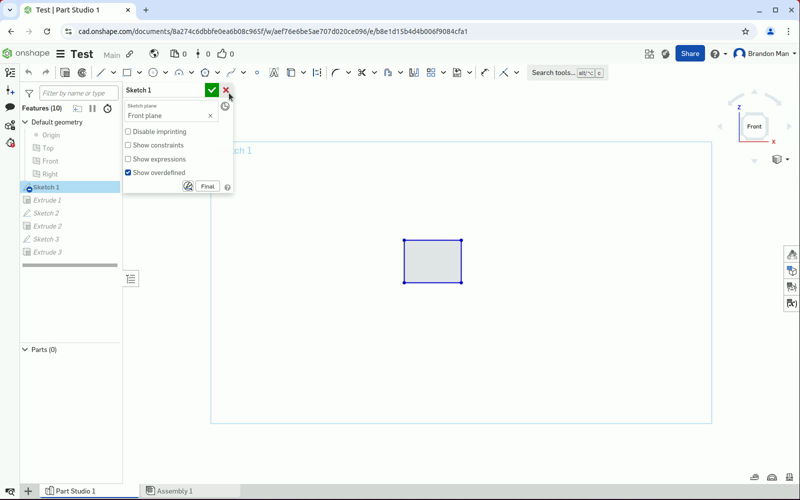
click(229, 92)
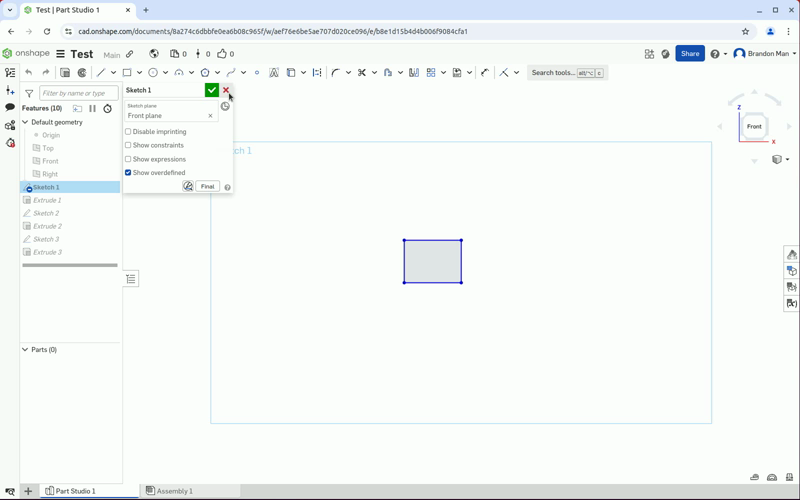
key(shift+s)
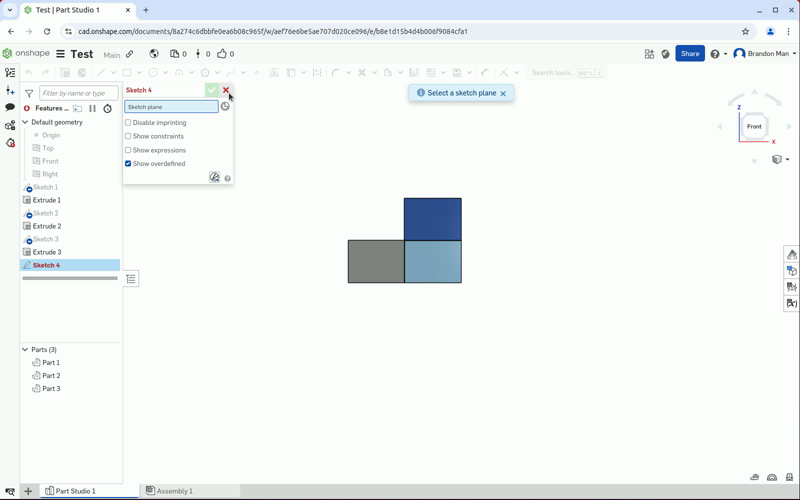
mouse_move(73, 163)
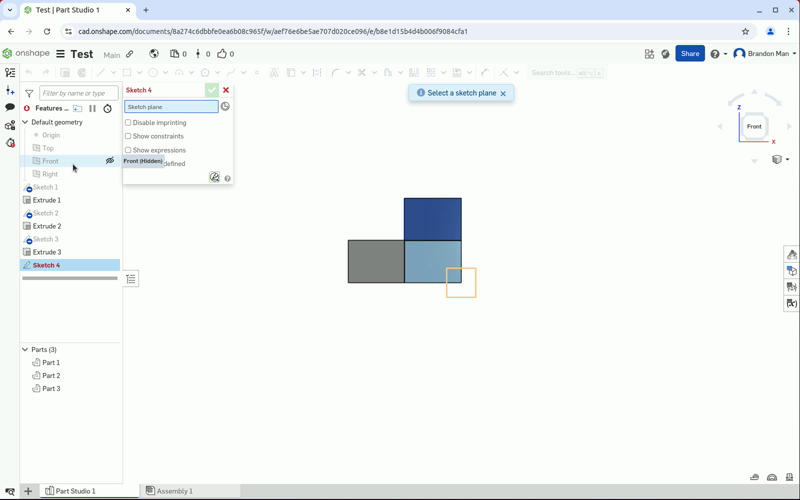
click(73, 163)
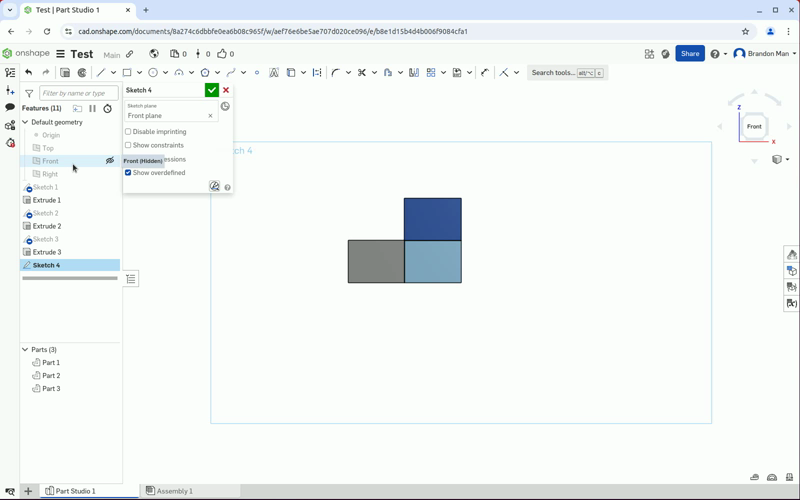
mouse_move(73, 352)
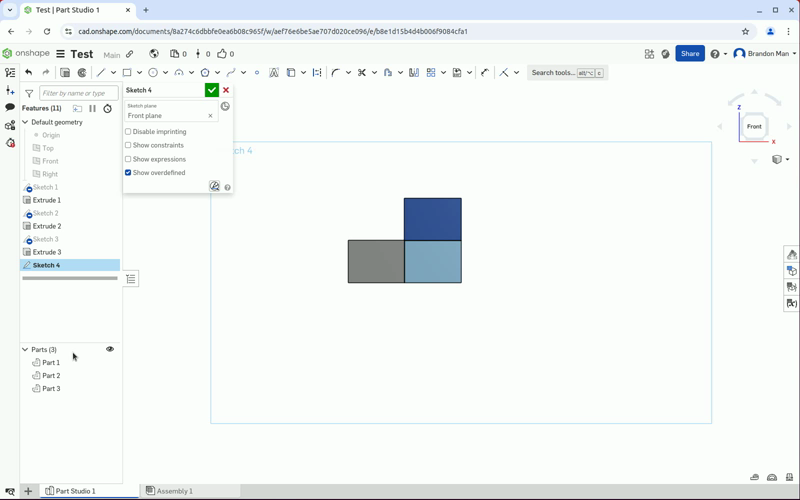
key(y)
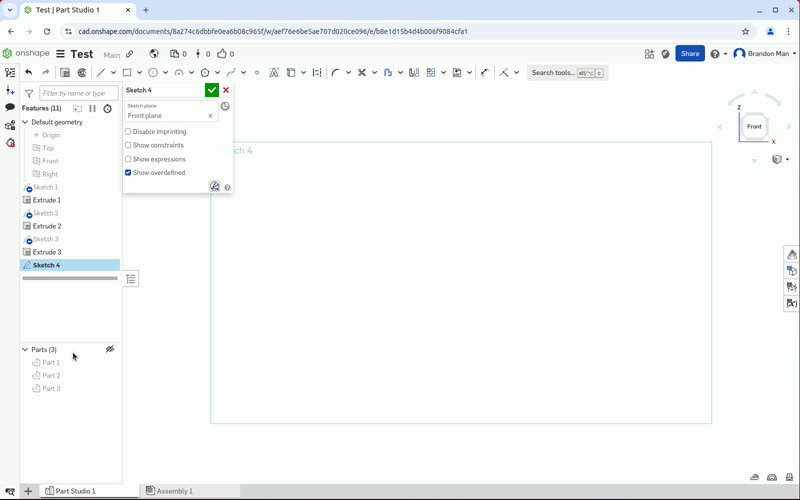
key(l)
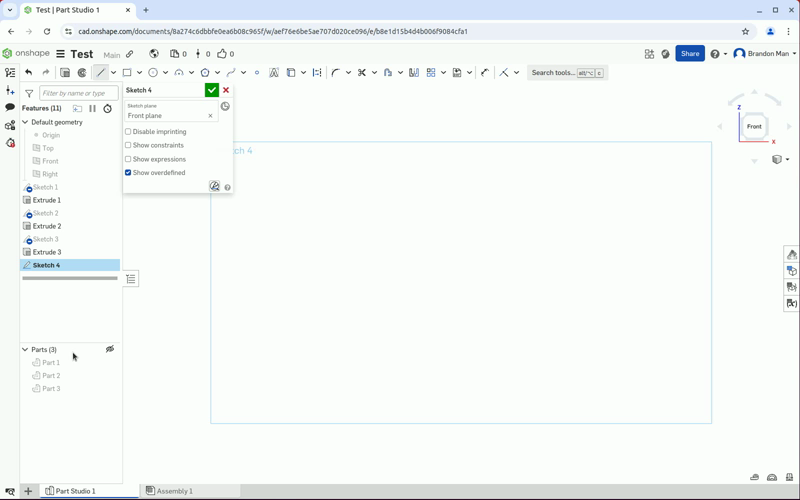
key_down(shift)
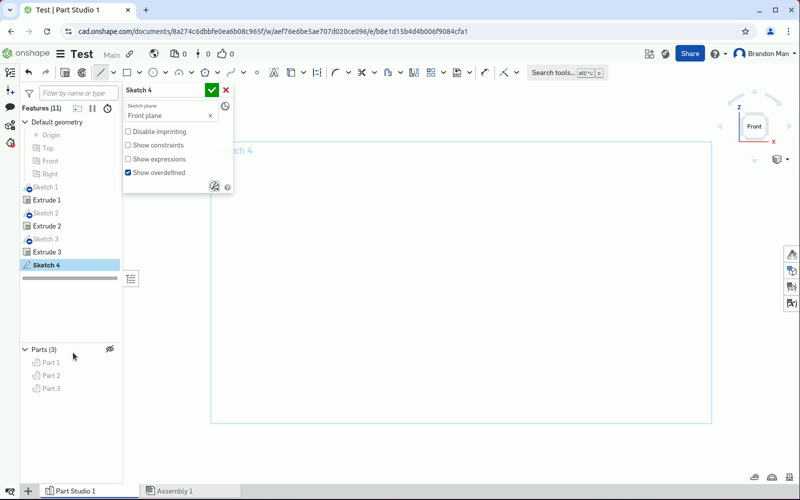
mouse_move(348, 240)
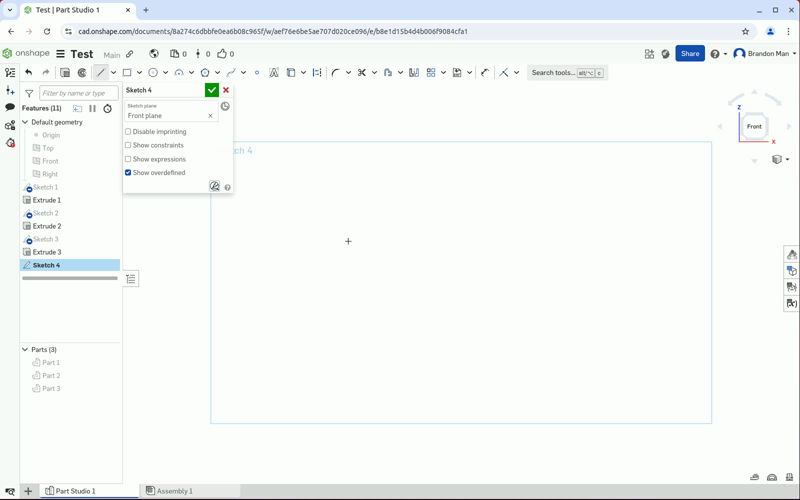
click(348, 240)
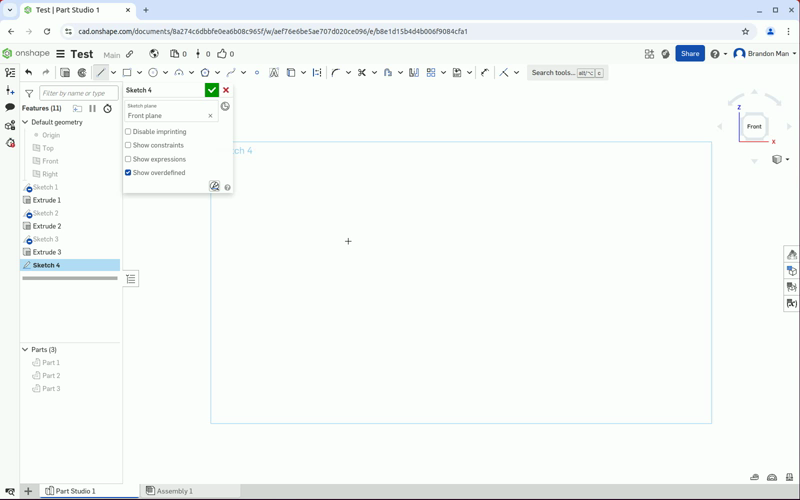
key_up(shift)
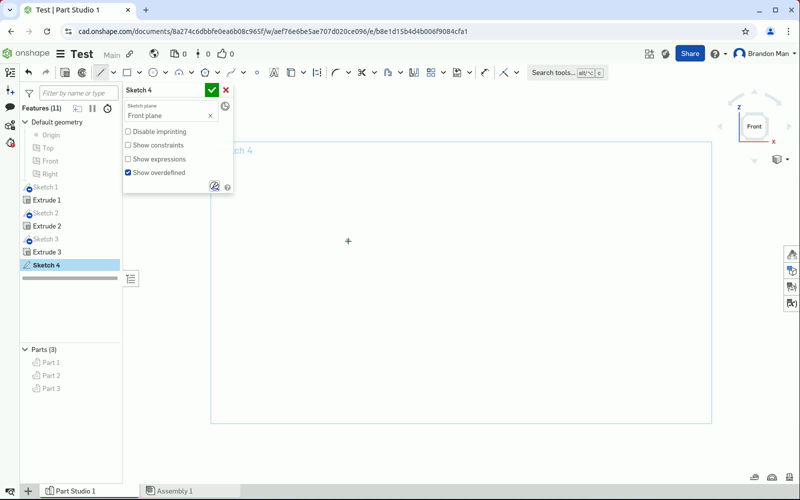
key_down(shift)
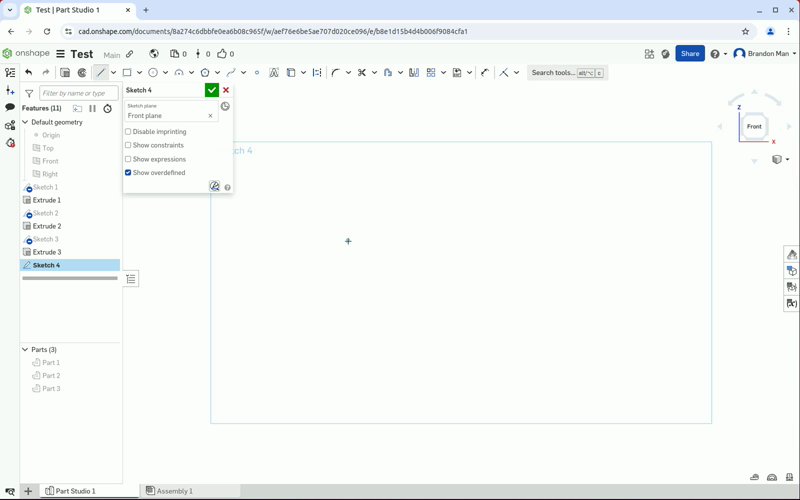
mouse_move(378, 240)
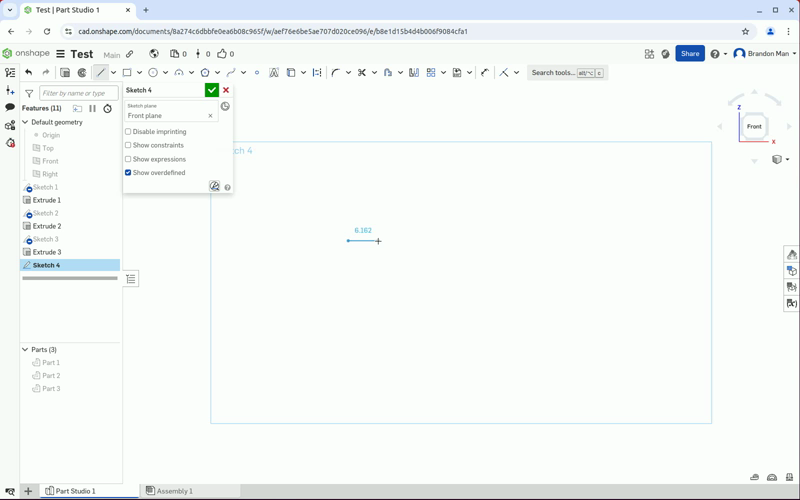
mouse_move(404, 240)
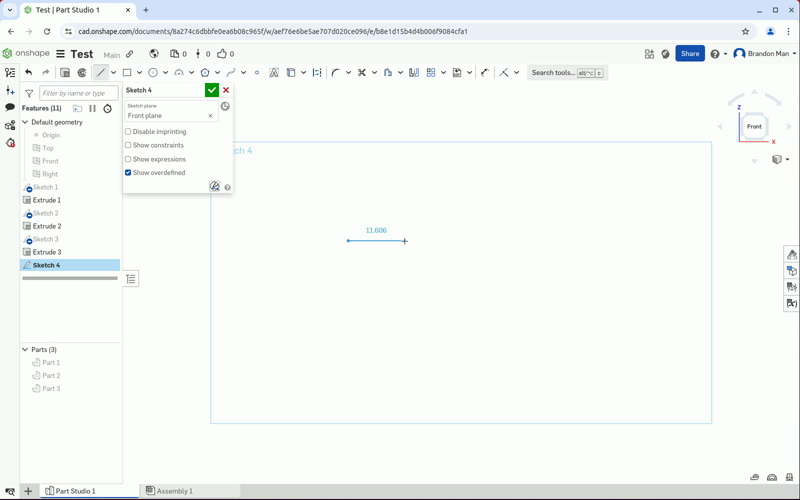
click(404, 240)
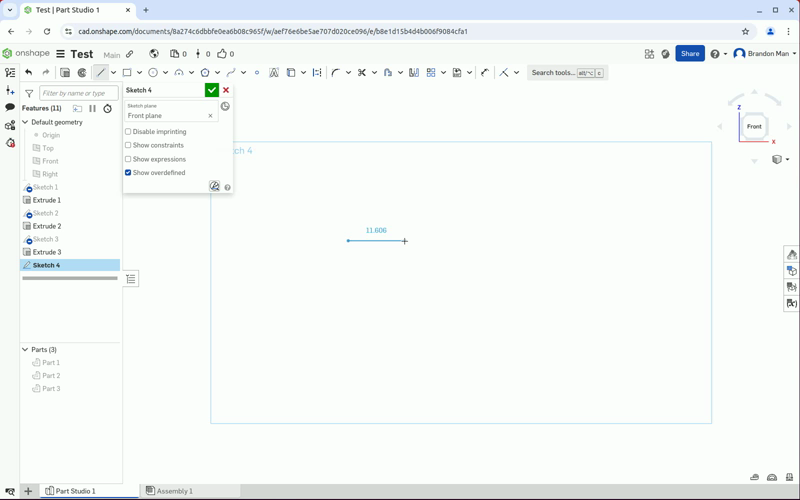
key_up(shift)
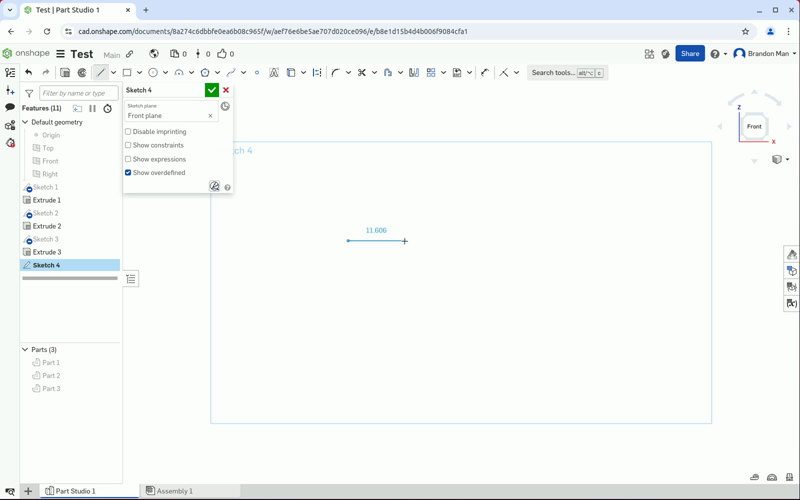
key_down(shift)
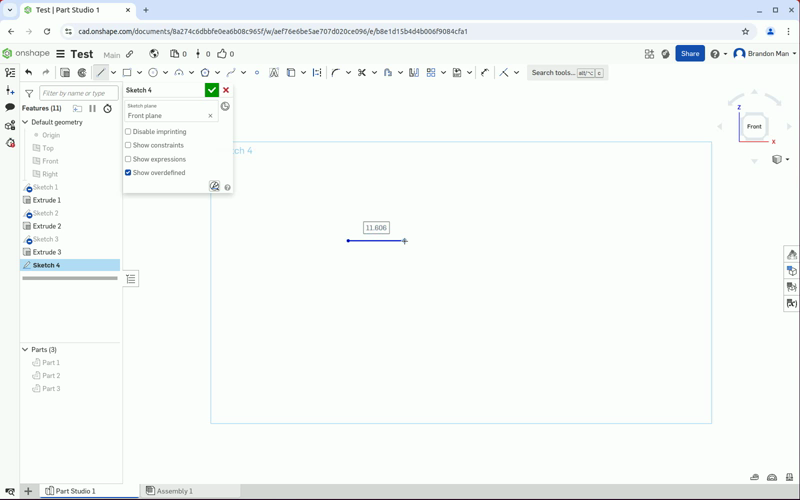
mouse_move(434, 240)
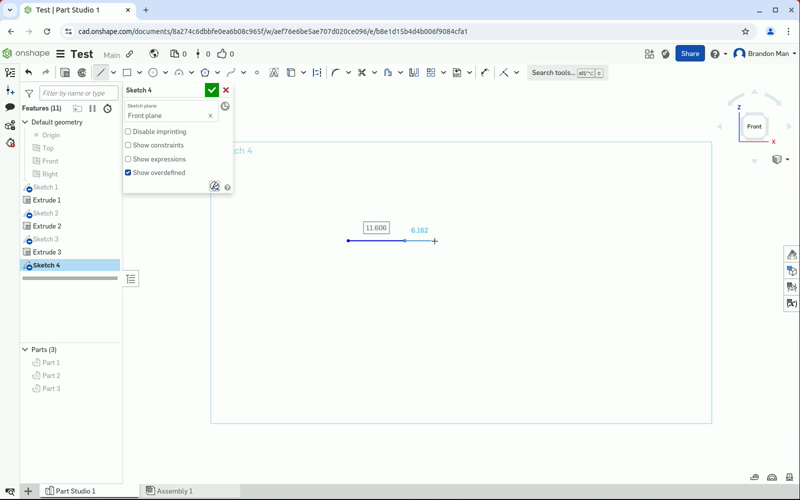
mouse_move(404, 198)
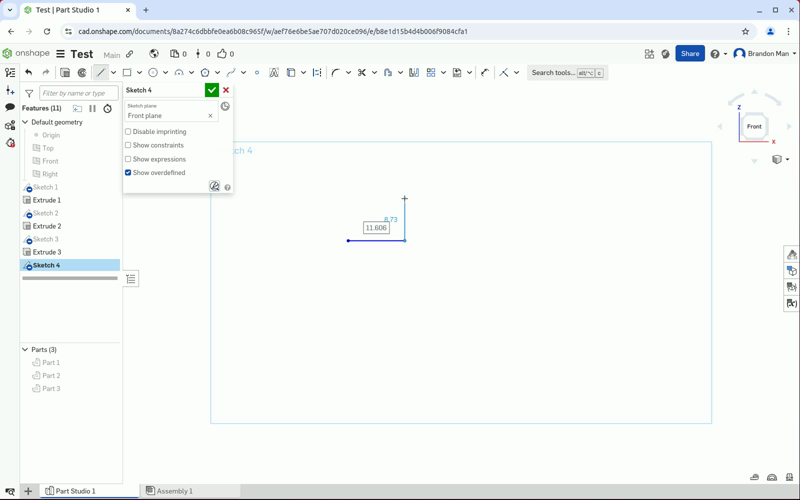
click(404, 198)
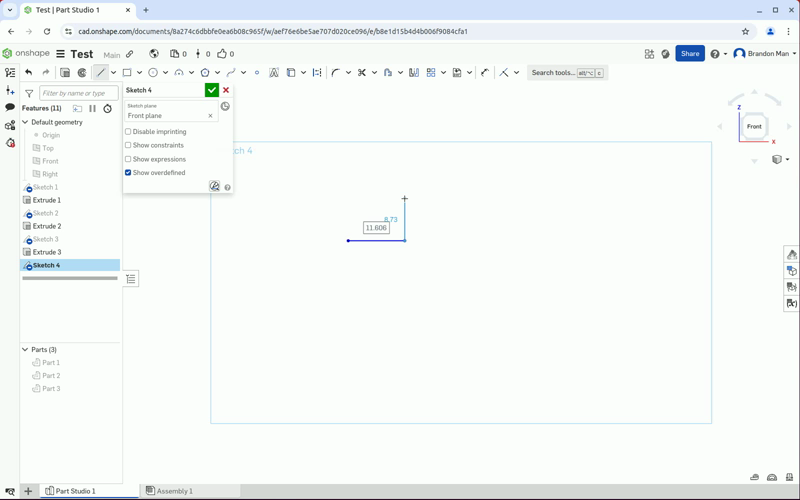
key_up(shift)
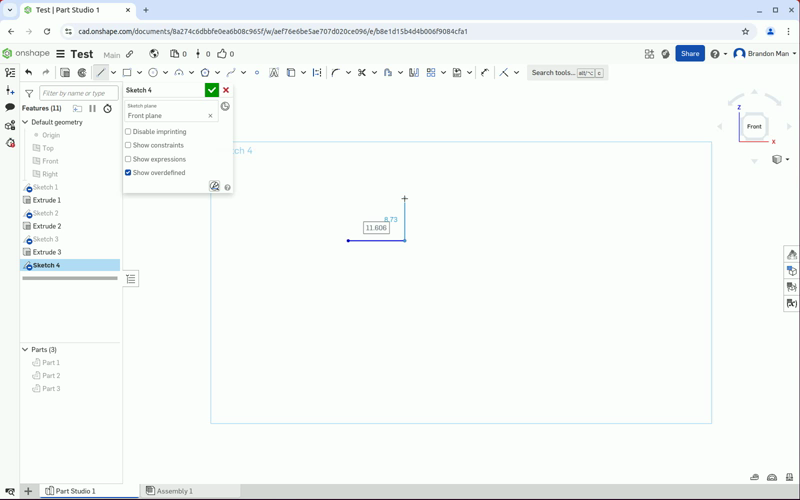
key_down(shift)
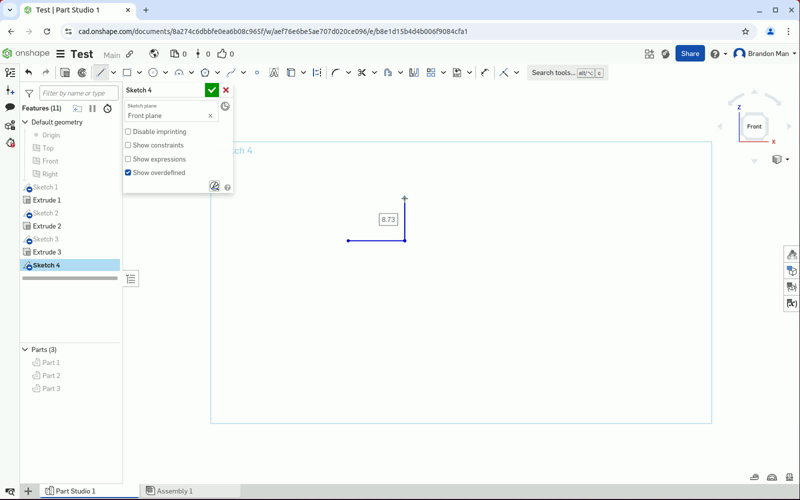
mouse_move(434, 198)
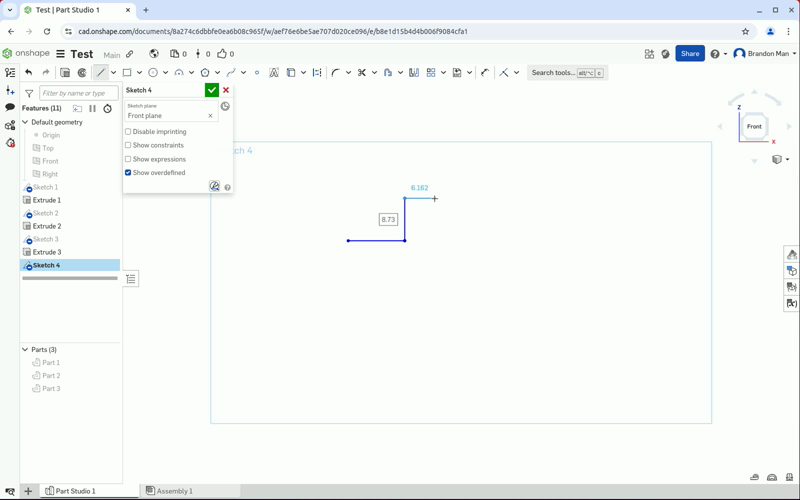
mouse_move(348, 198)
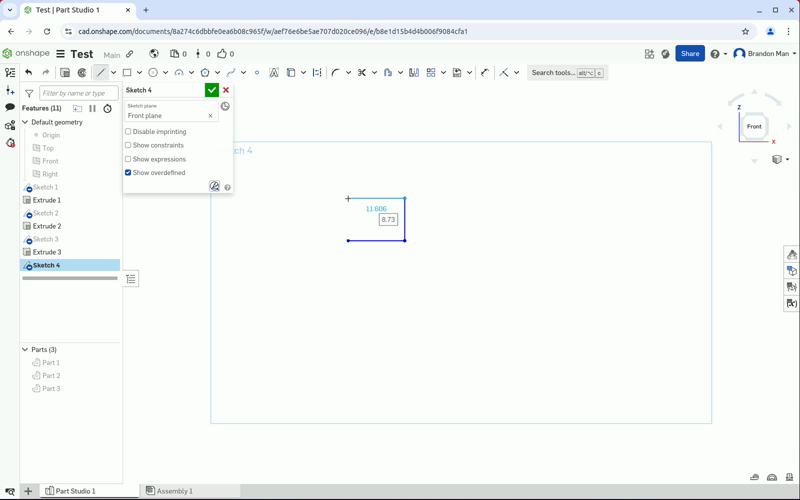
click(348, 198)
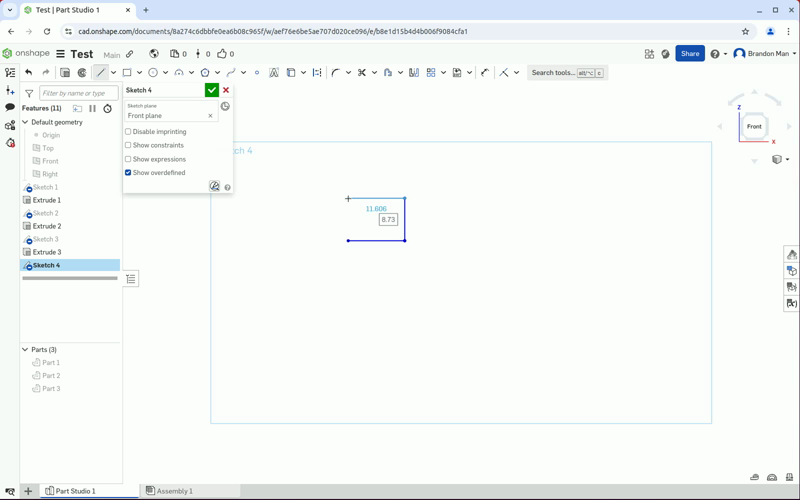
key_up(shift)
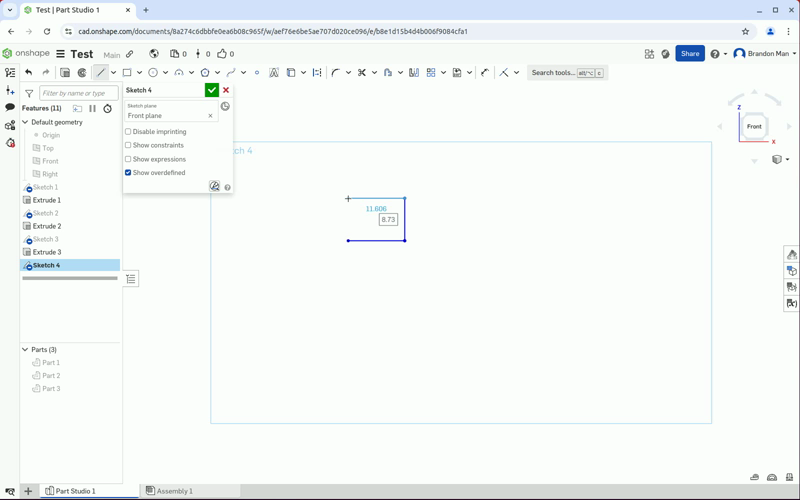
mouse_move(378, 198)
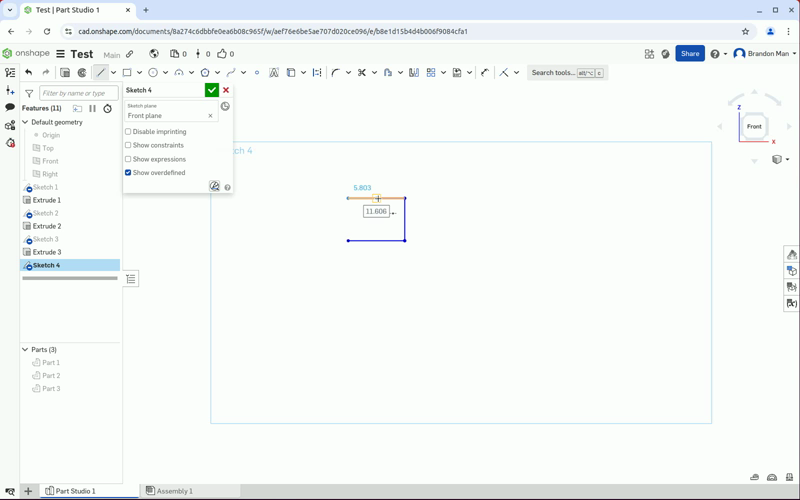
key_down(shift)
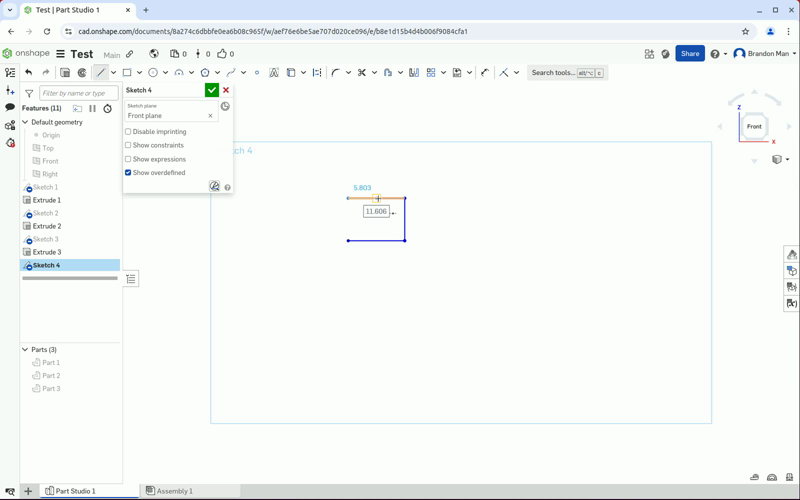
mouse_move(348, 240)
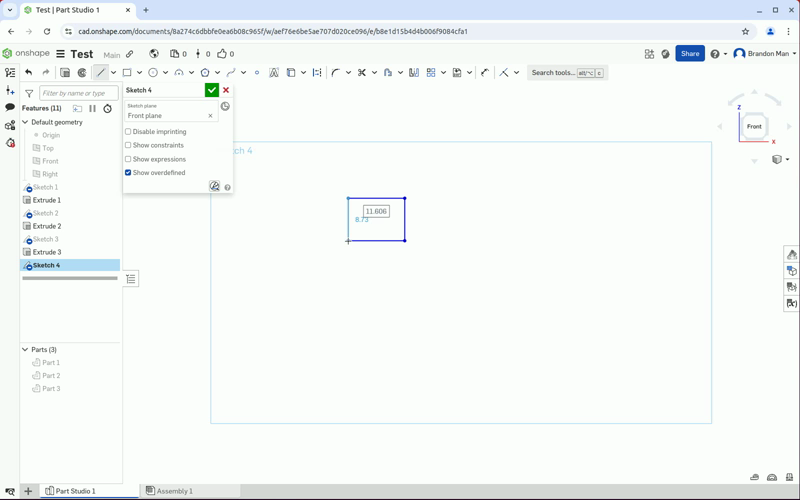
key_up(shift)
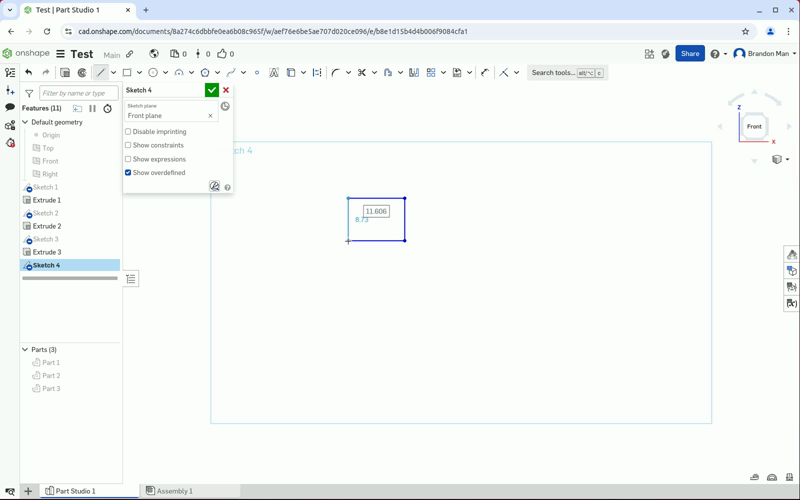
click(348, 240)
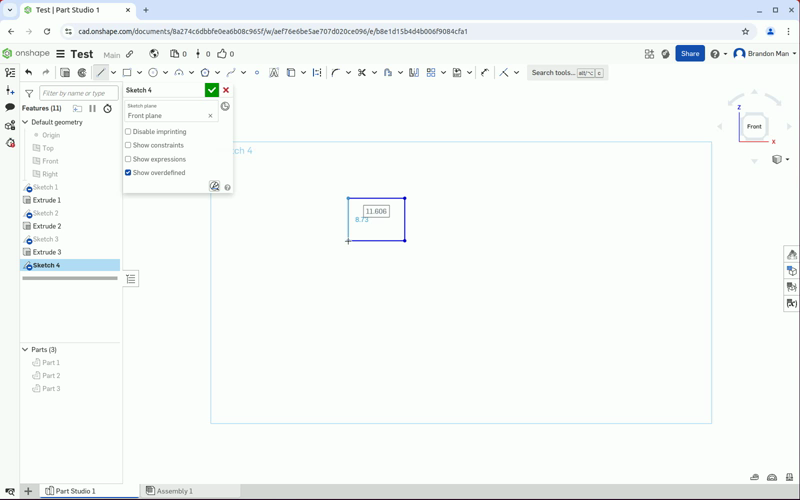
key(esc)
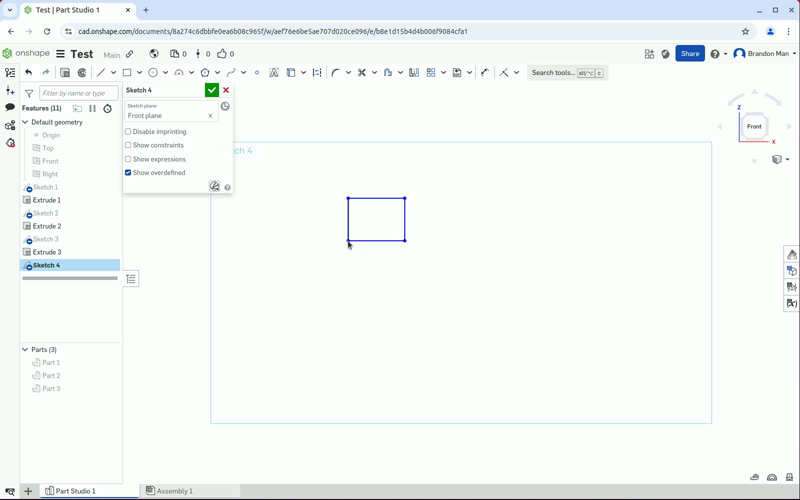
mouse_move(382, 205)
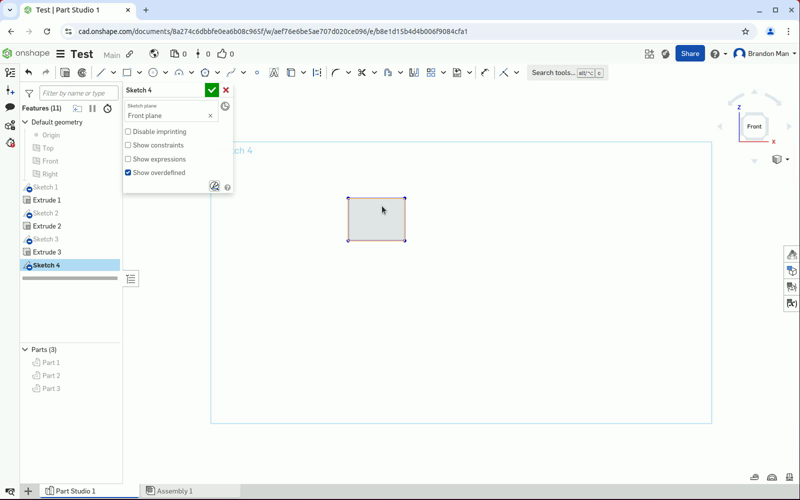
click(382, 205)
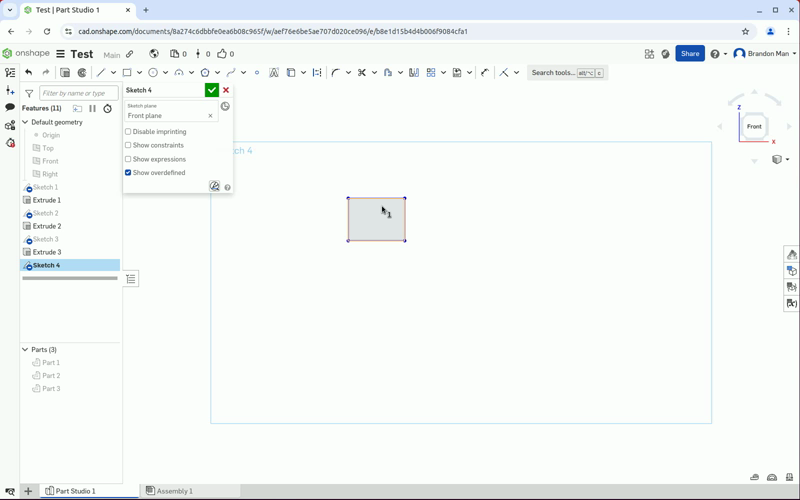
mouse_move(73, 352)
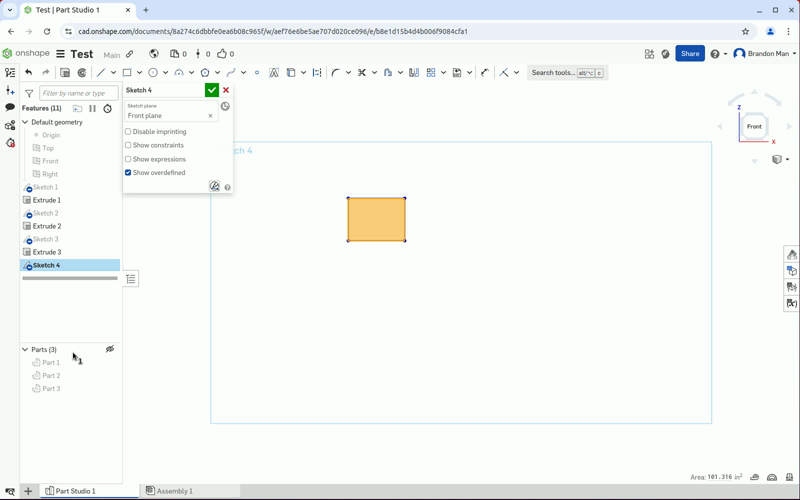
key(shift+y)
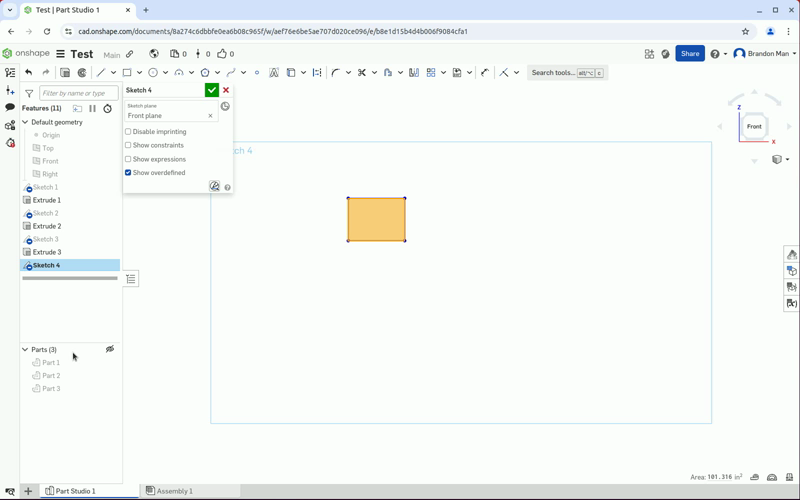
key(shift+e)
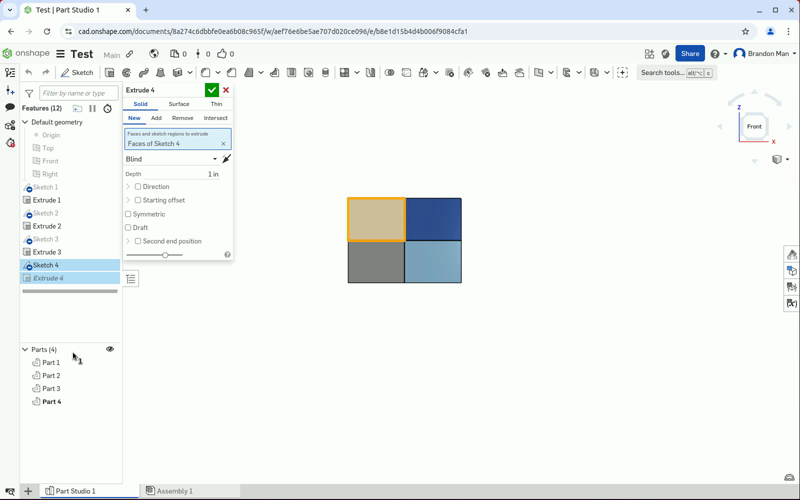
mouse_move(143, 106)
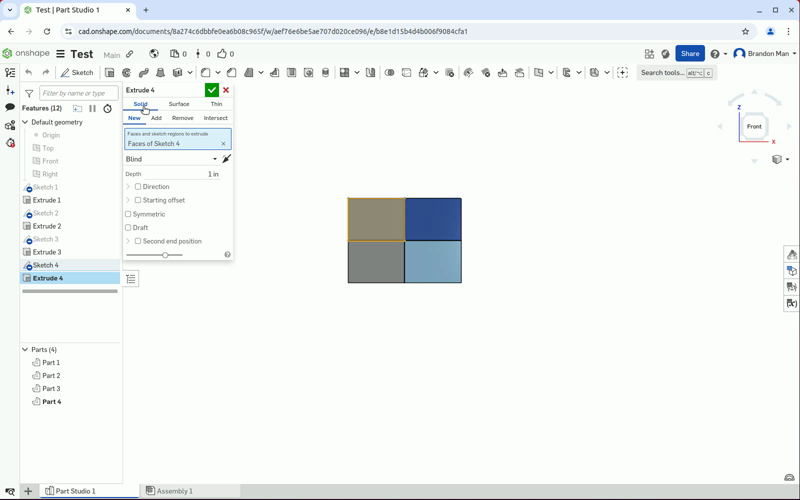
click(143, 106)
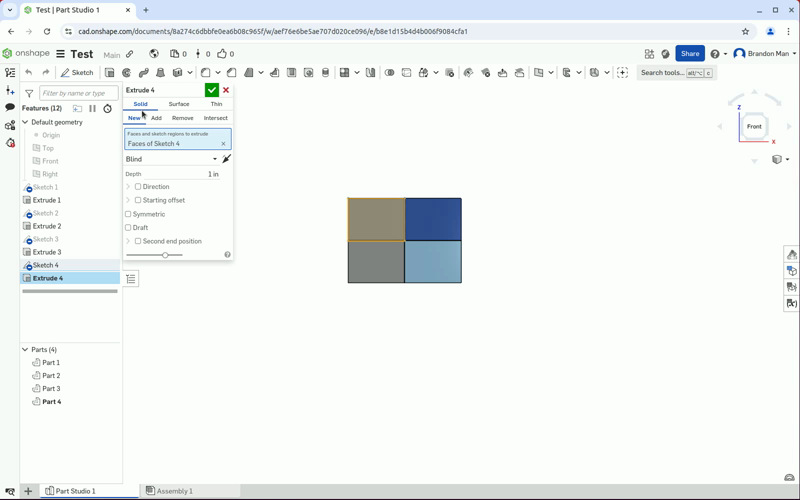
mouse_move(137, 120)
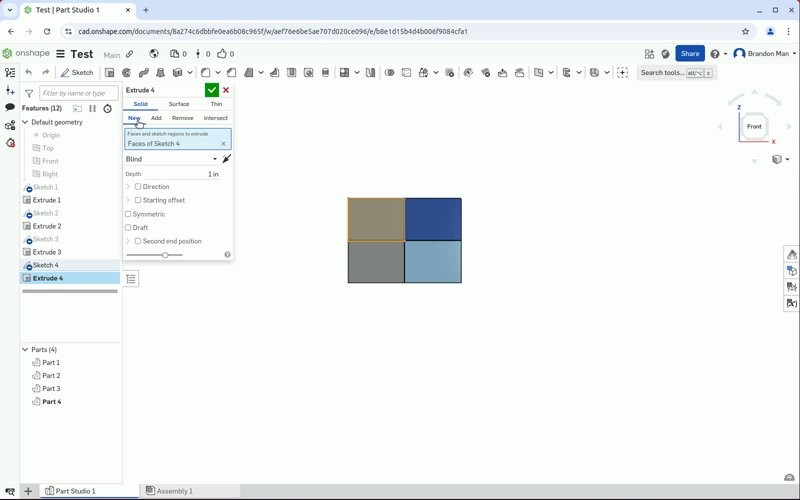
click(137, 120)
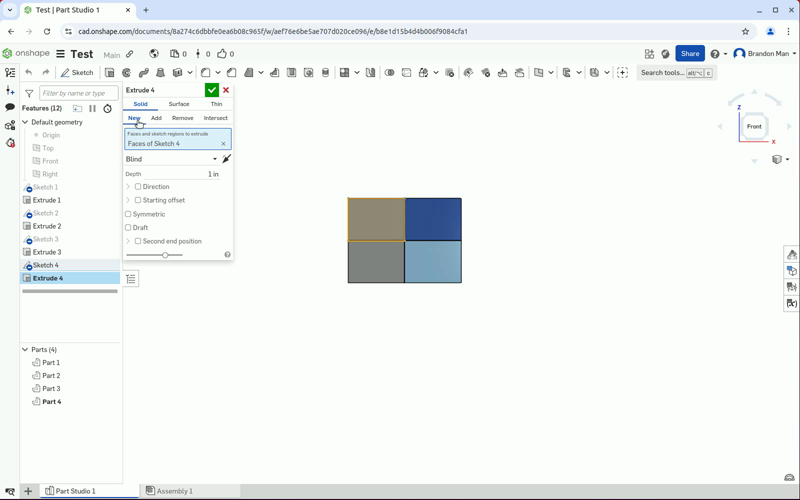
key(tab, 4)
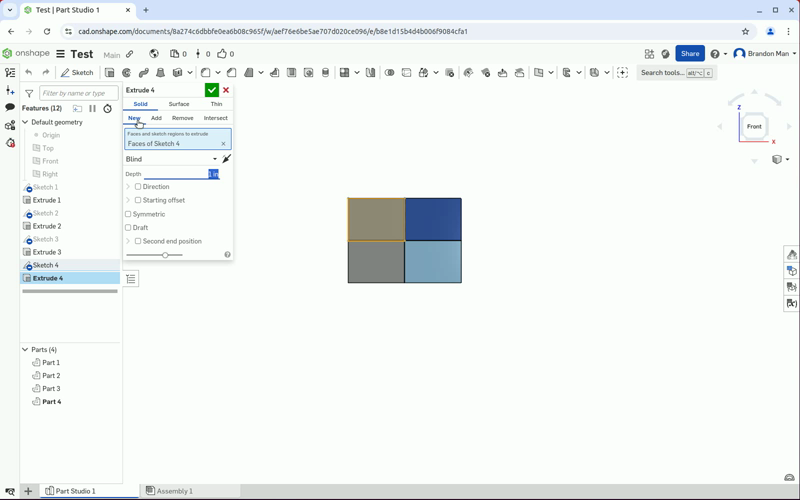
text(2.889)
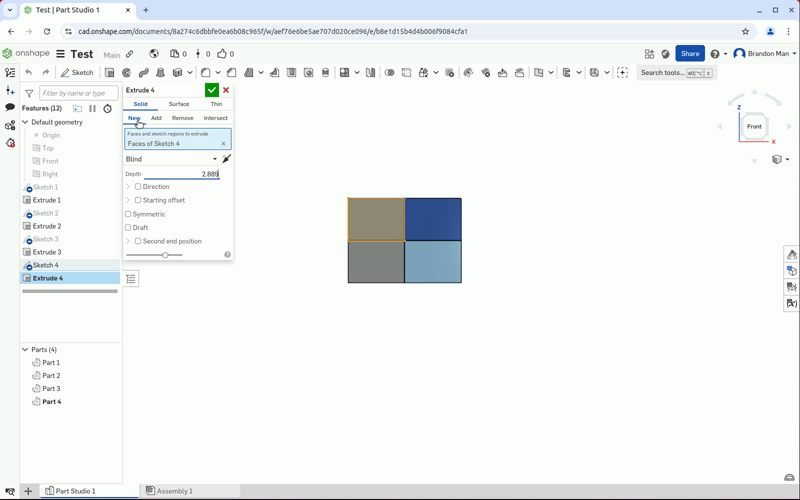
key(enter)
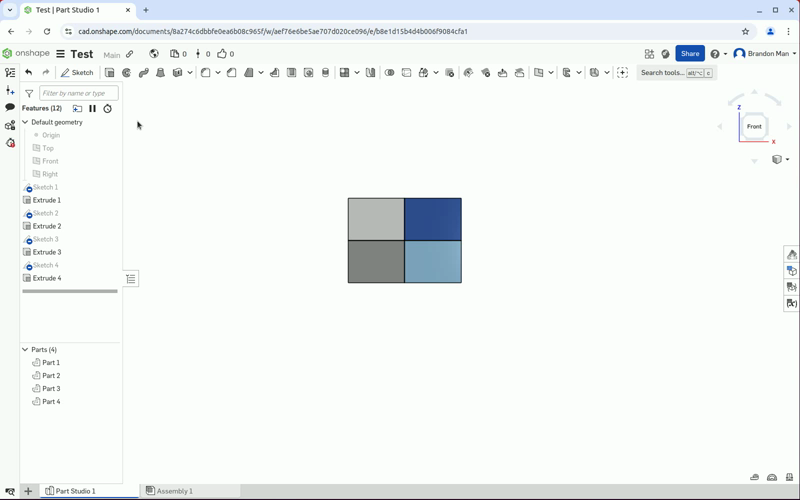
key(shift+h)
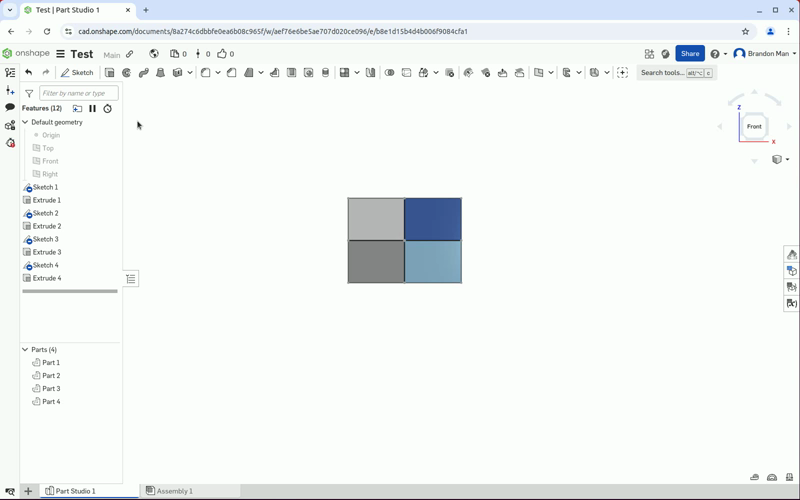
key(shift+h)
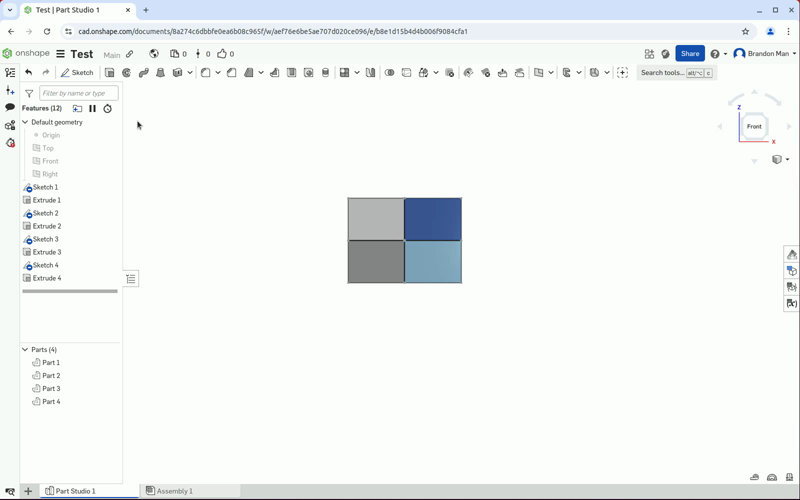
key(shift+7)
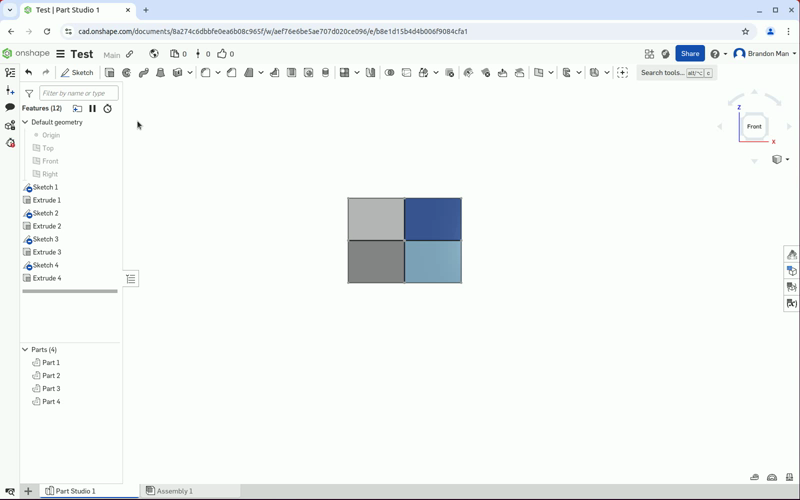
key(left, 2)
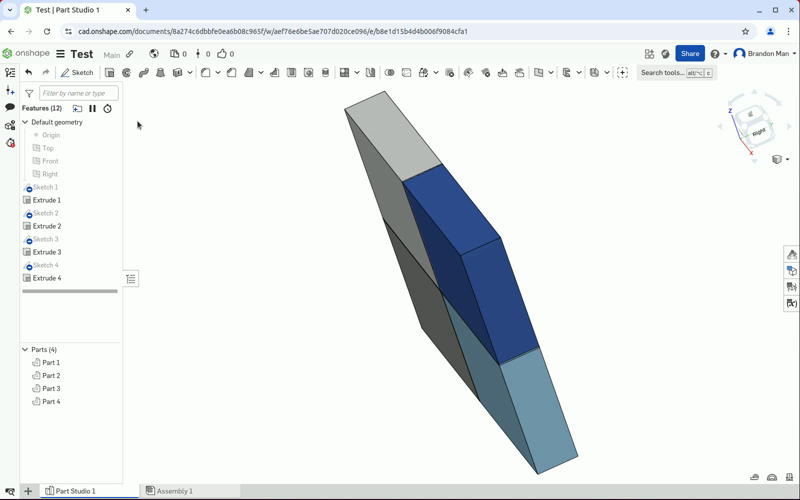
key(down, 2)
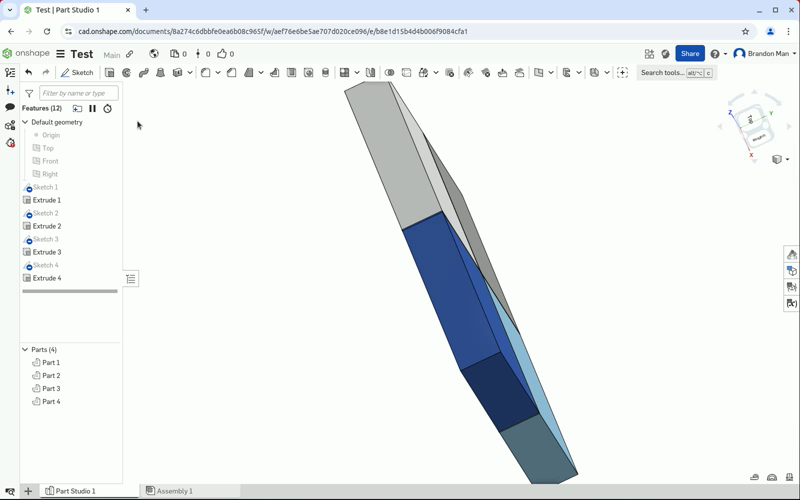
key(up, 2)
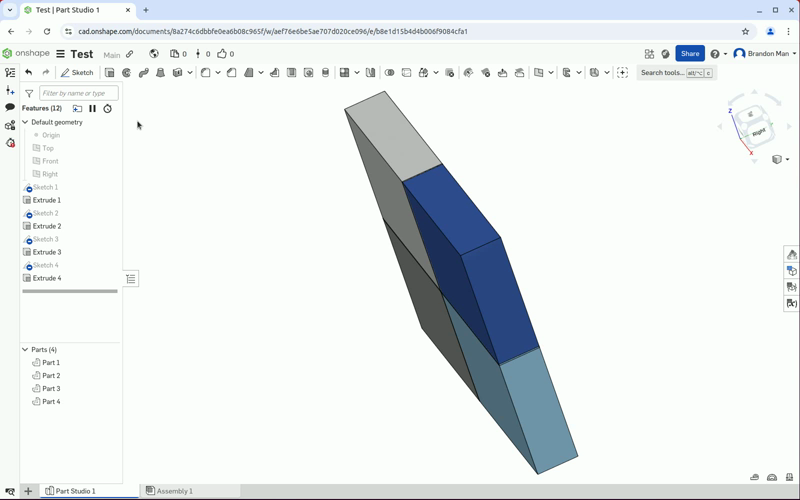
key(right, 2)
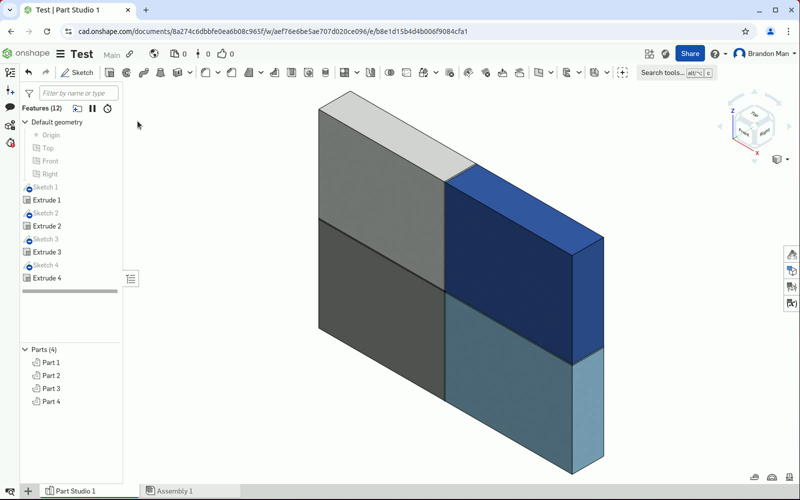
mouse_move(73, 189)
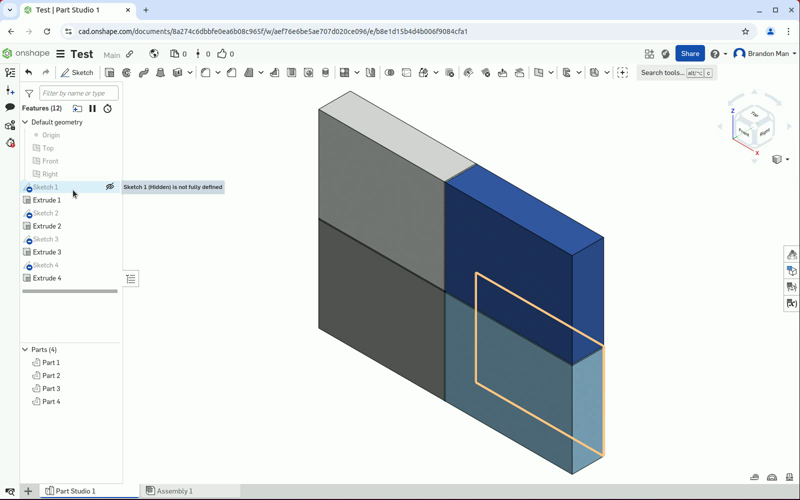
click(73, 189)